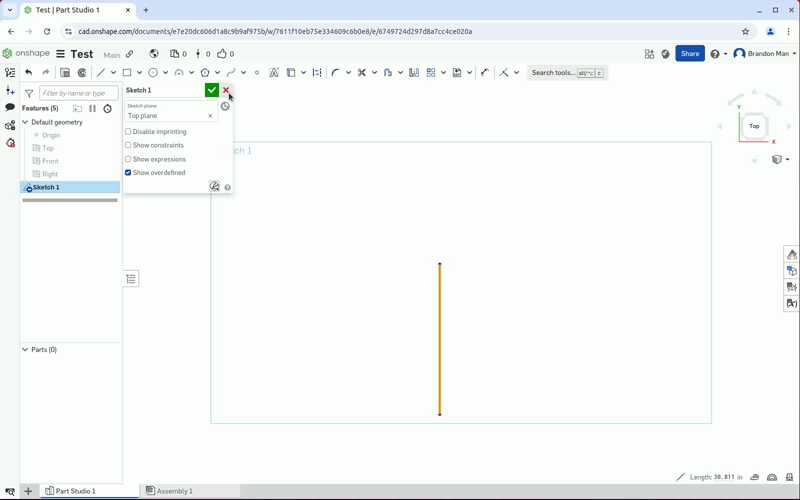
key(shift+h)
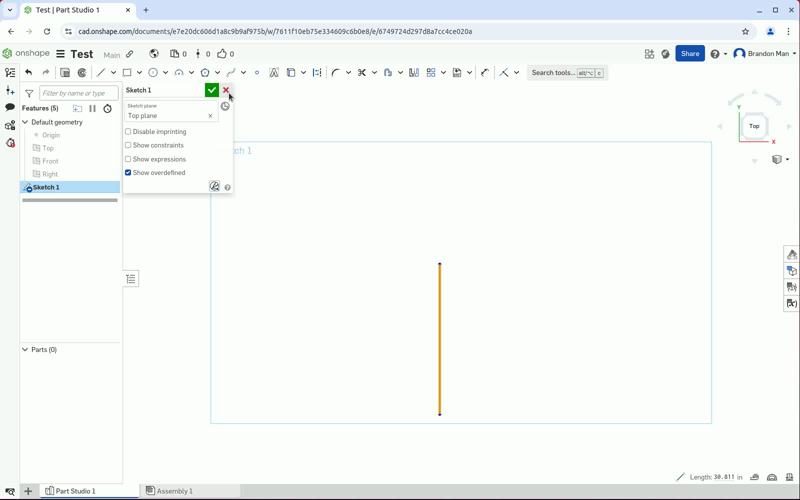
key(shift+s)
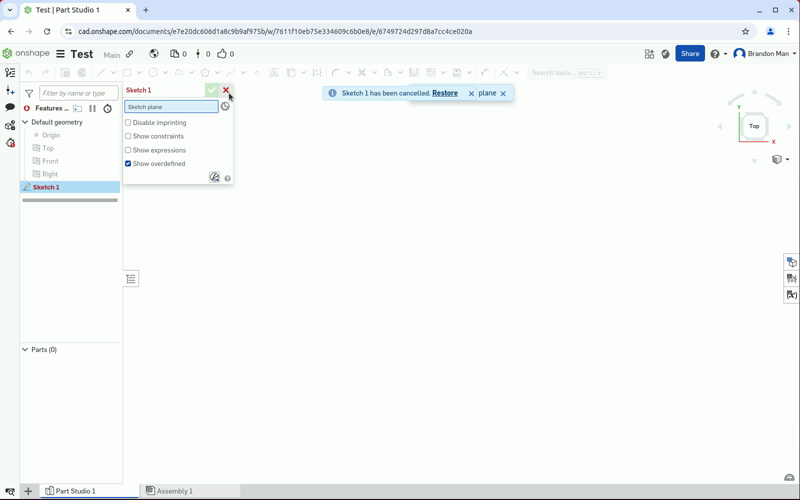
mouse_move(73, 150)
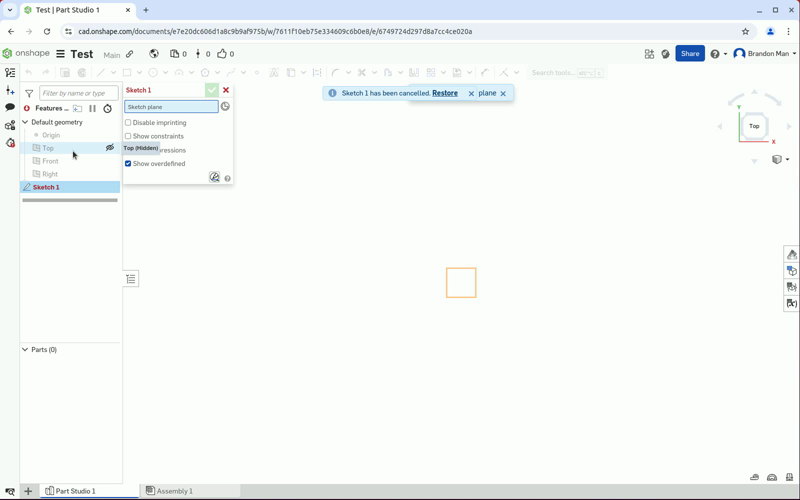
click(73, 150)
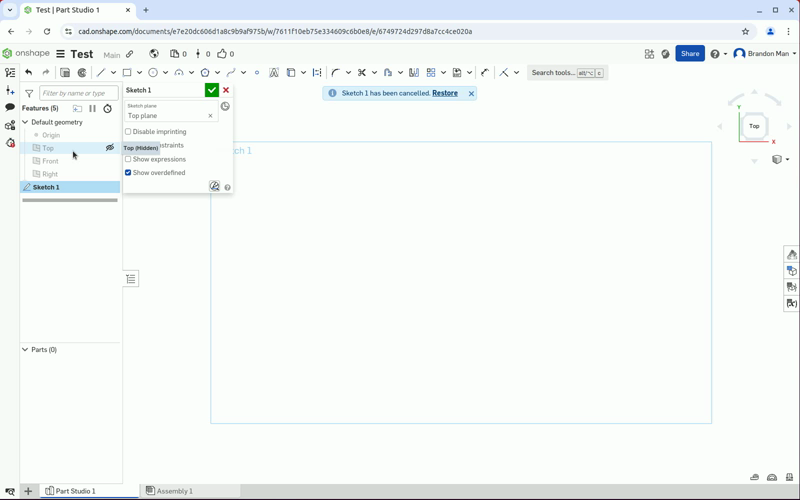
mouse_move(73, 352)
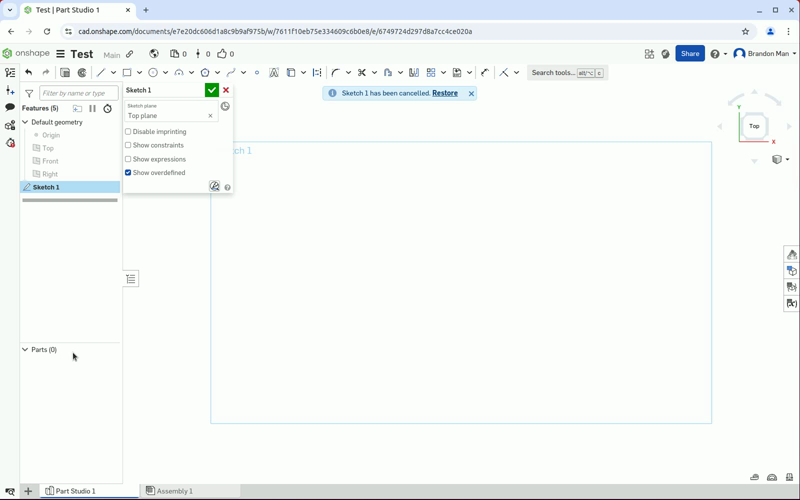
key(y)
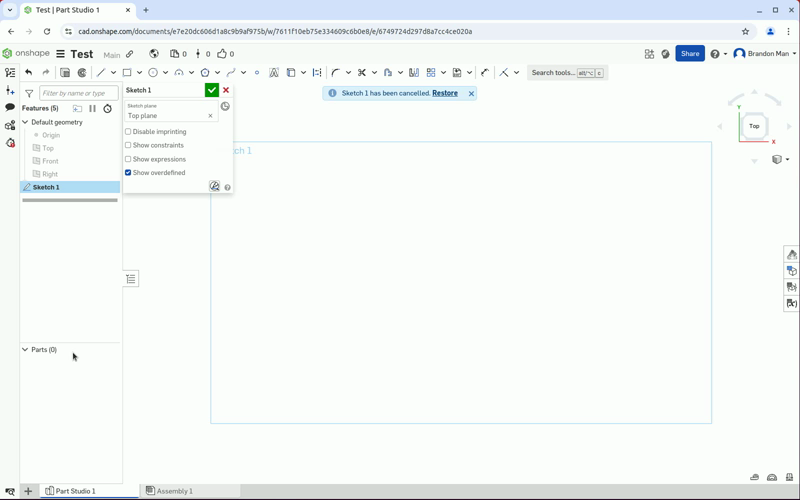
key(l)
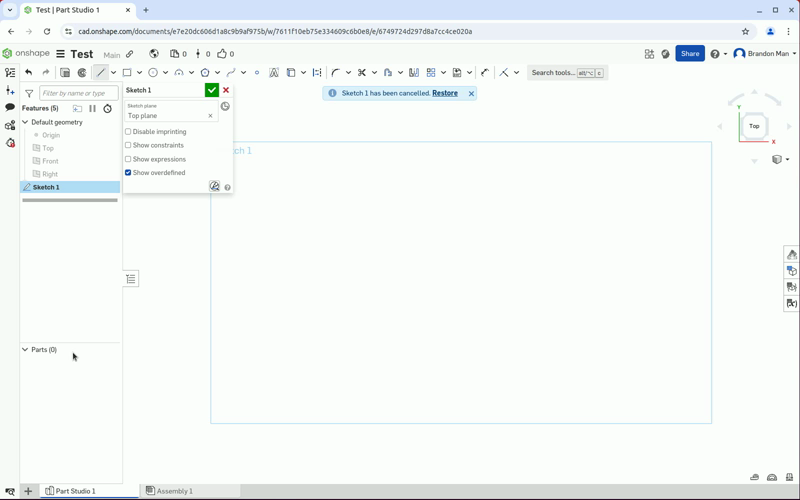
key_down(shift)
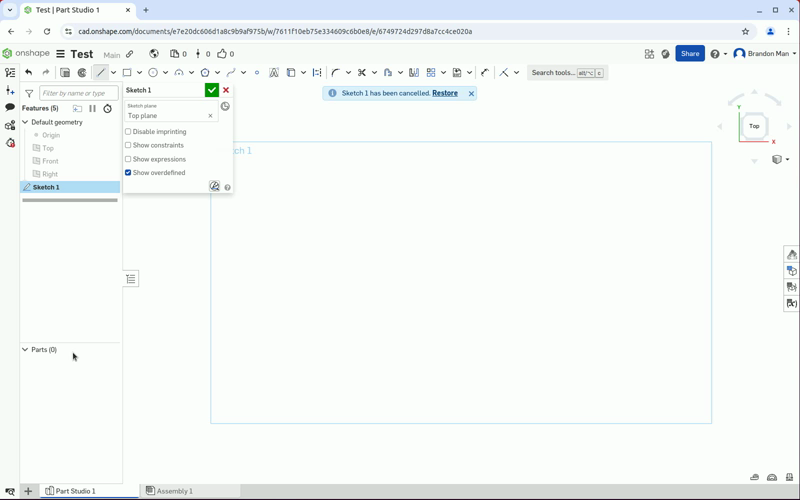
mouse_move(386, 353)
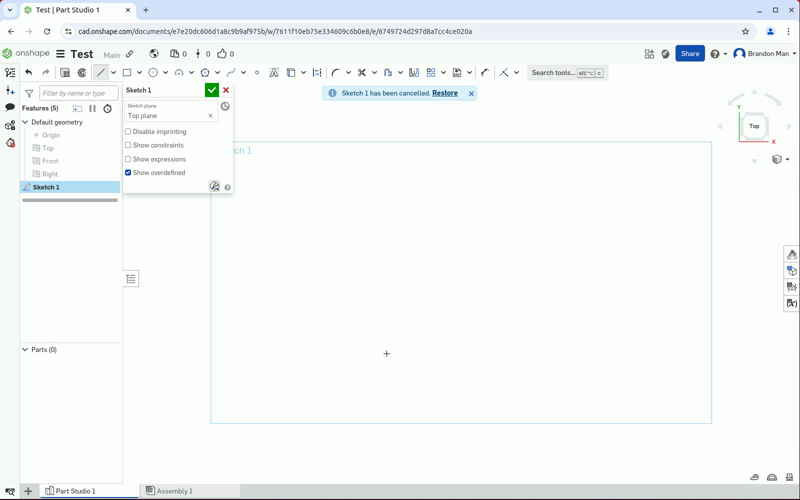
click(386, 353)
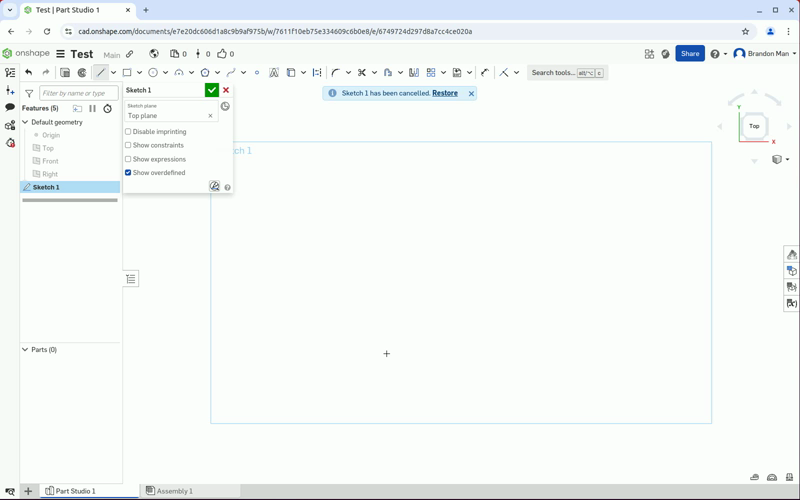
key_up(shift)
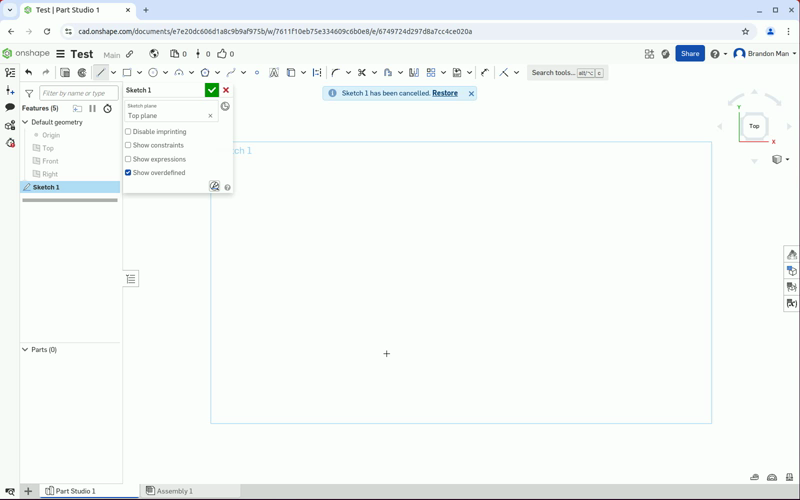
key_down(shift)
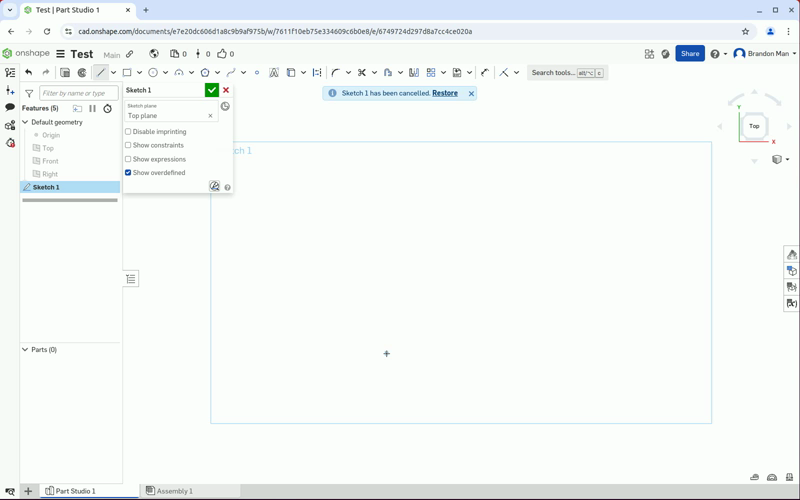
mouse_move(528, 353)
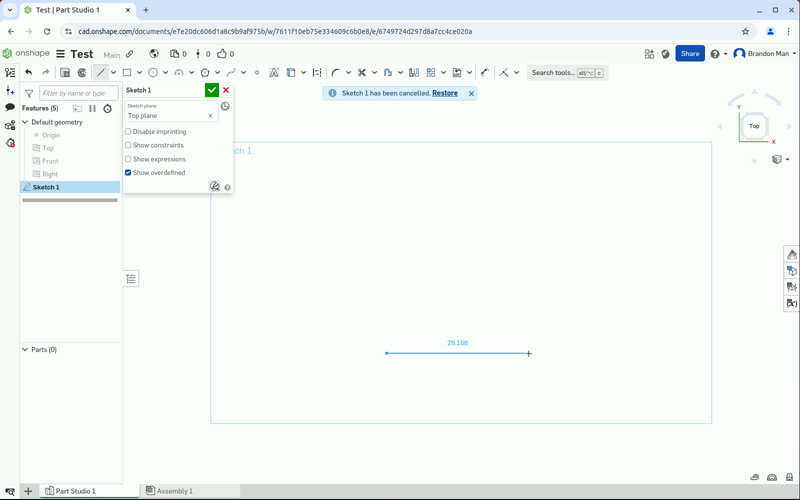
click(528, 353)
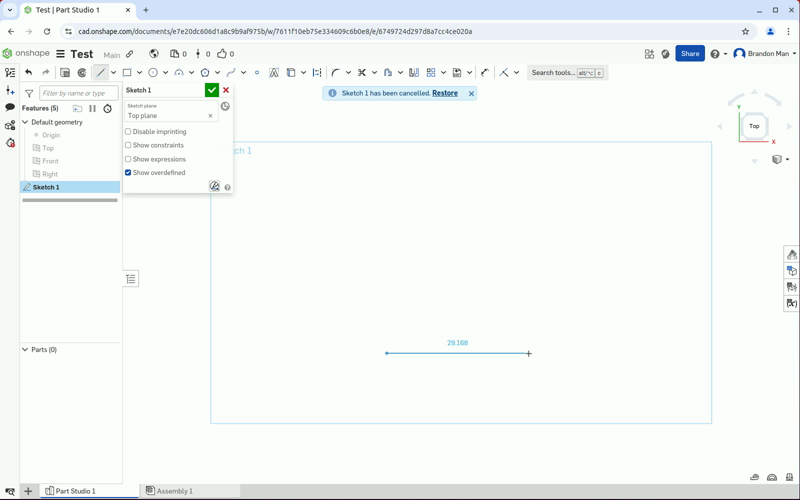
key_up(shift)
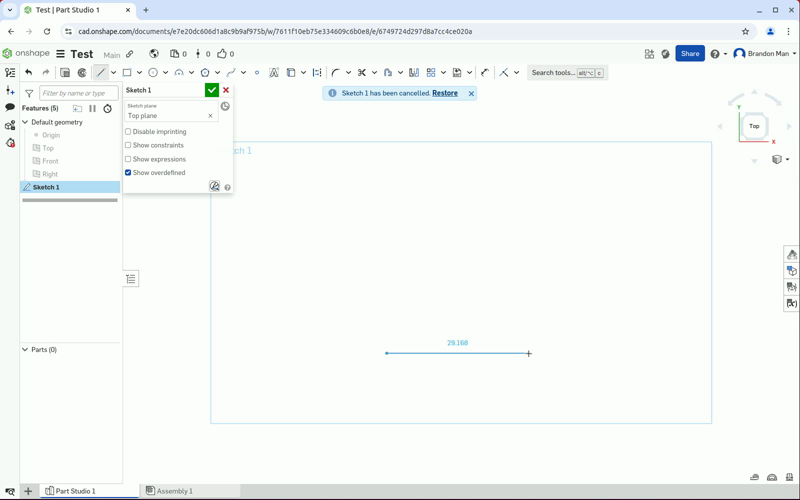
key_down(shift)
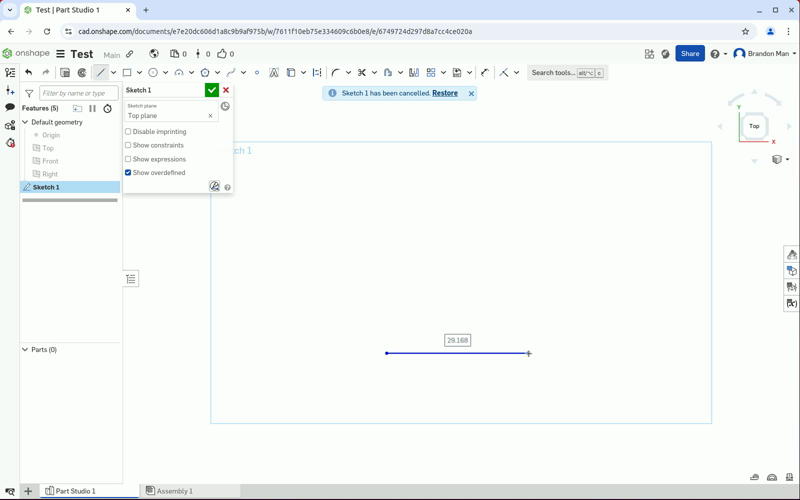
mouse_move(528, 171)
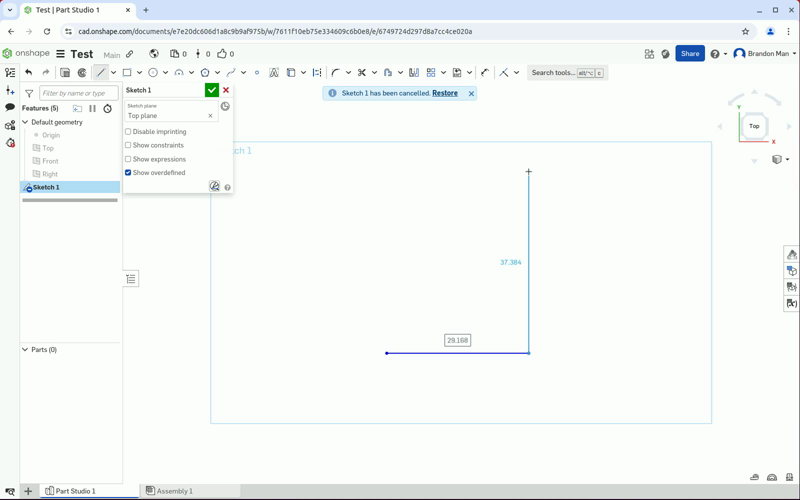
click(528, 171)
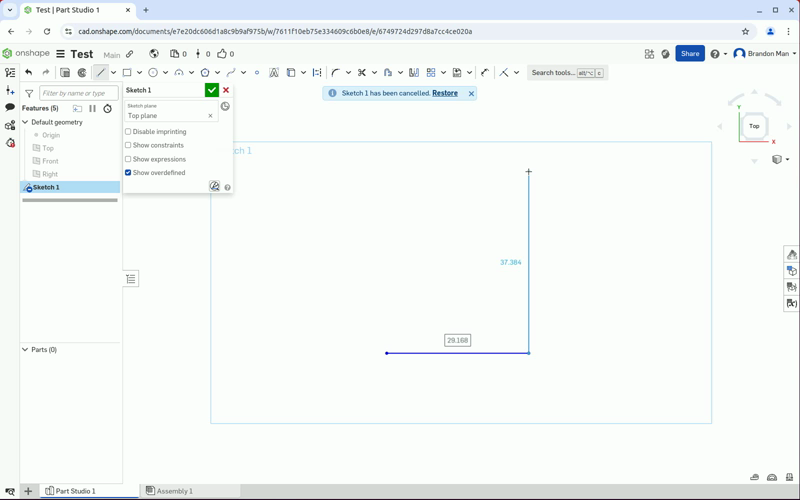
key_up(shift)
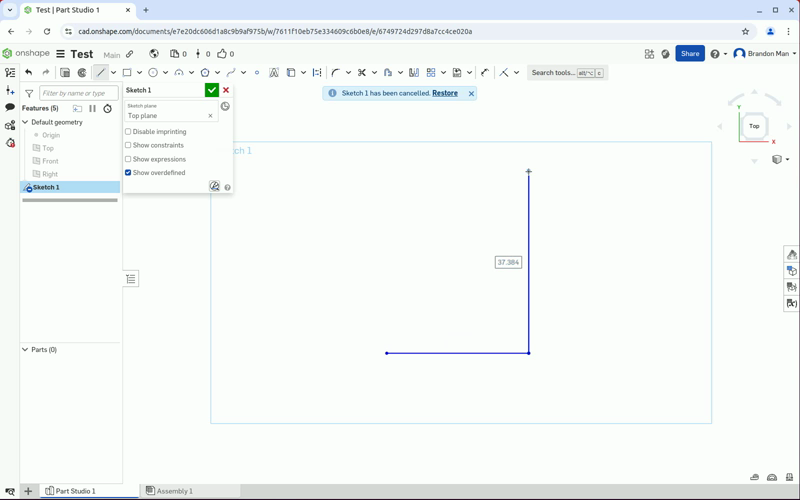
key_down(shift)
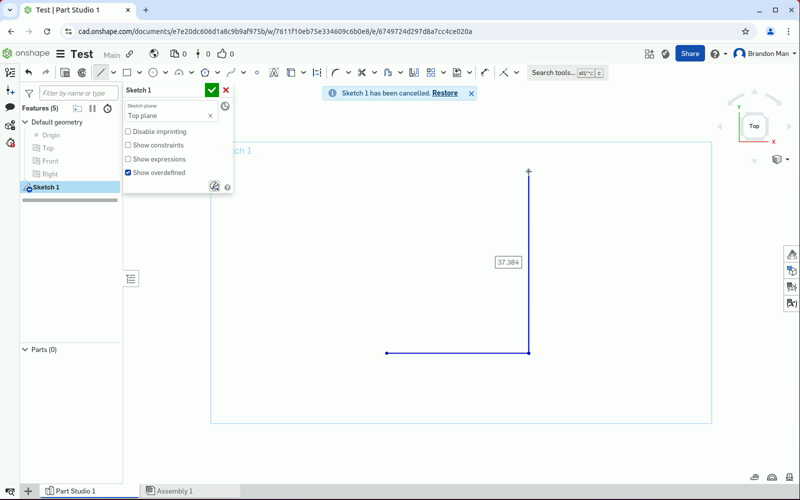
mouse_move(386, 171)
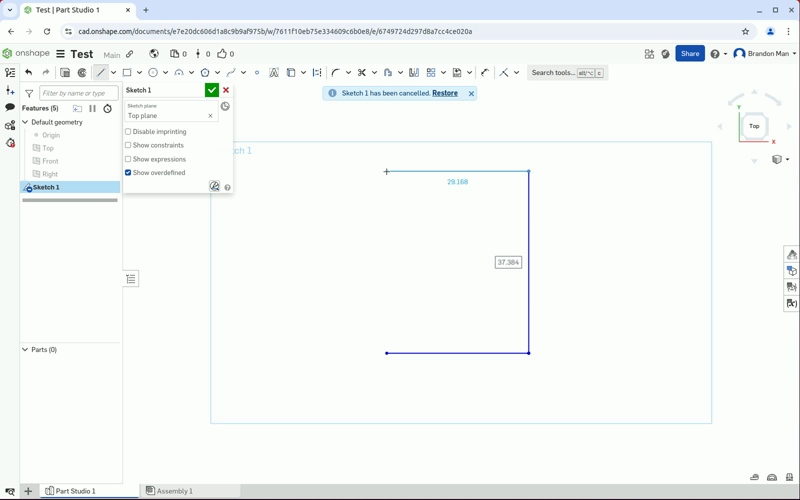
click(386, 171)
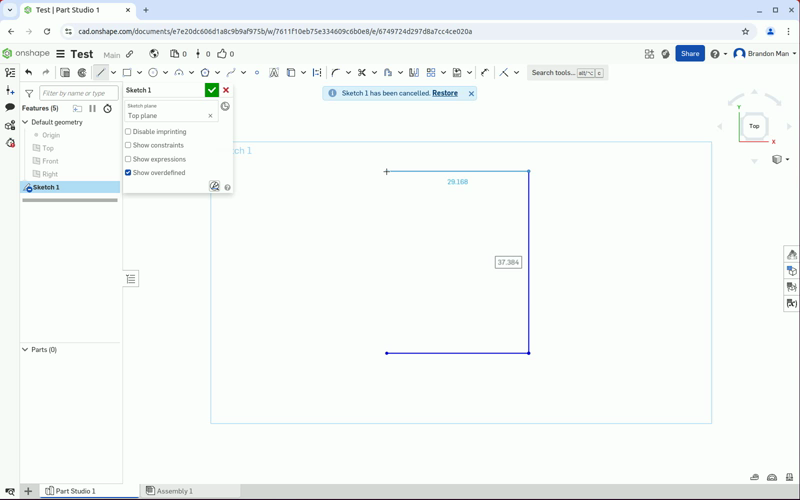
key_up(shift)
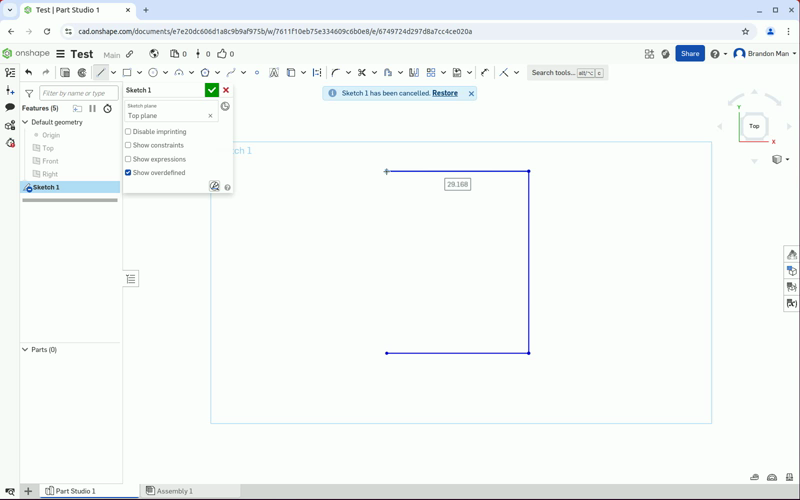
key_down(shift)
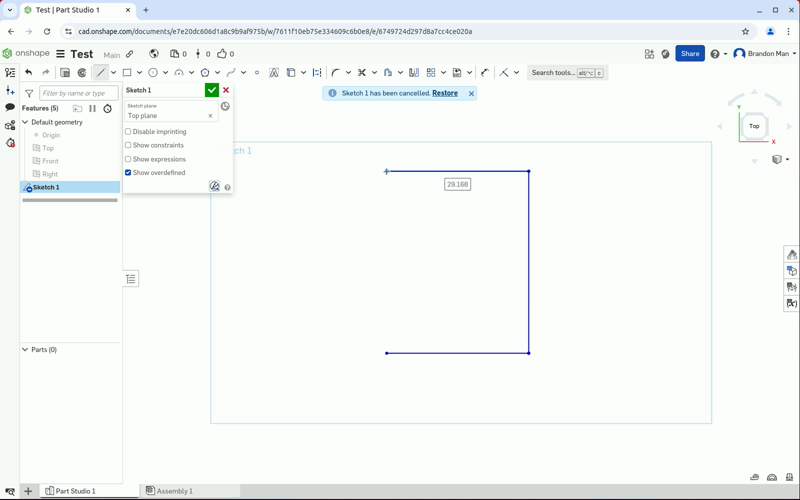
mouse_move(386, 353)
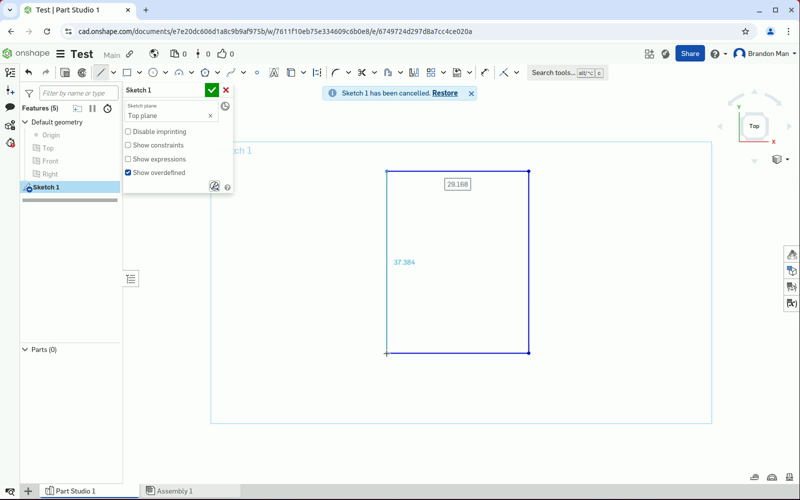
key_up(shift)
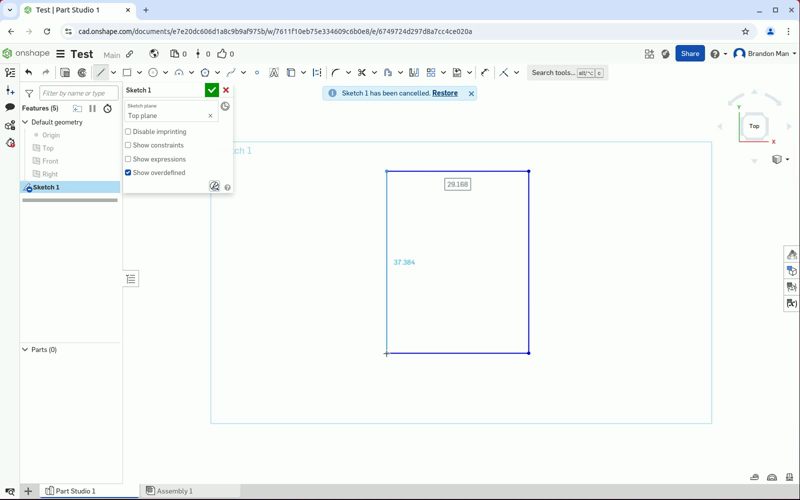
click(386, 353)
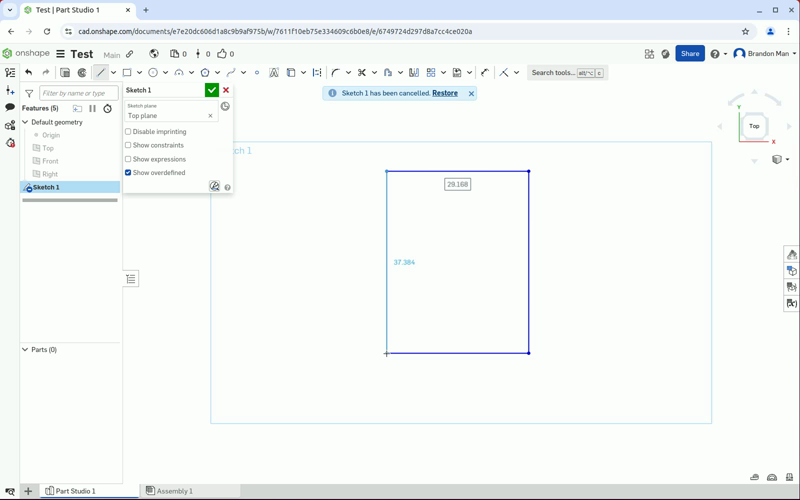
key(esc)
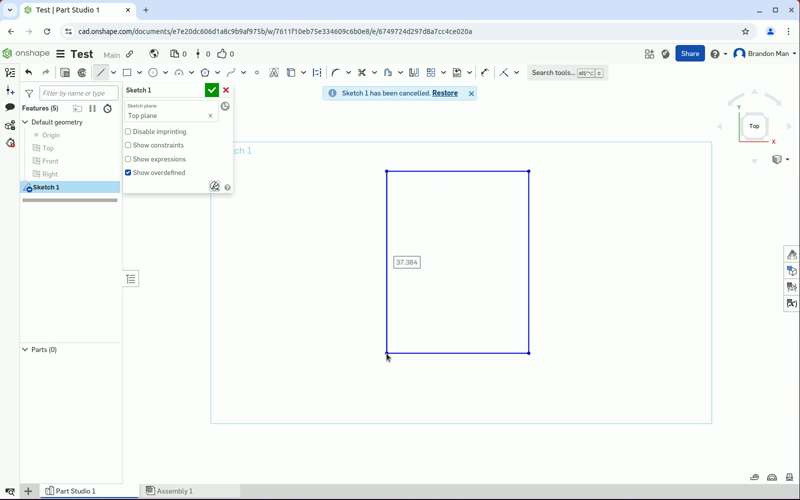
mouse_move(477, 259)
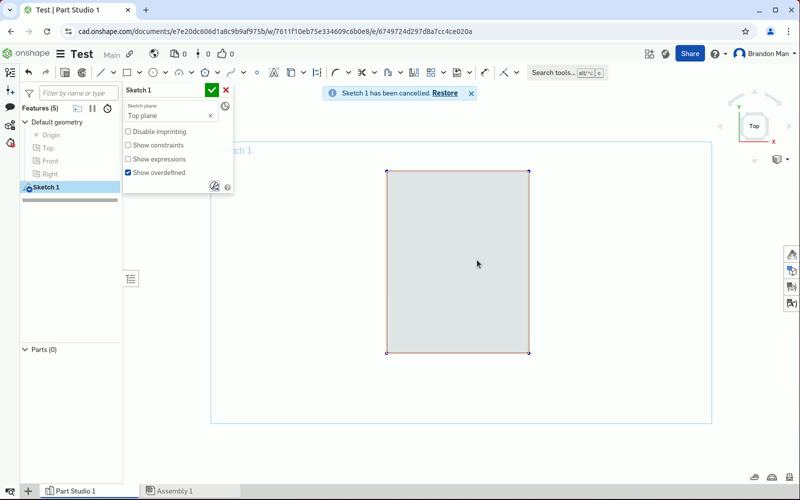
click(477, 259)
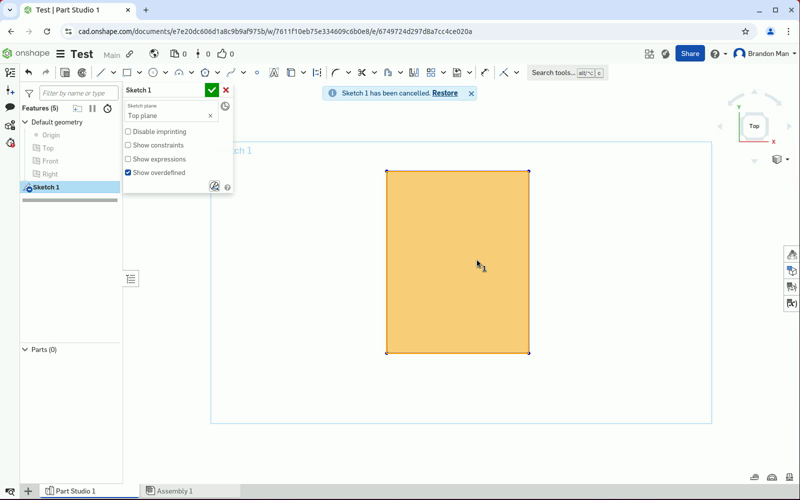
mouse_move(73, 352)
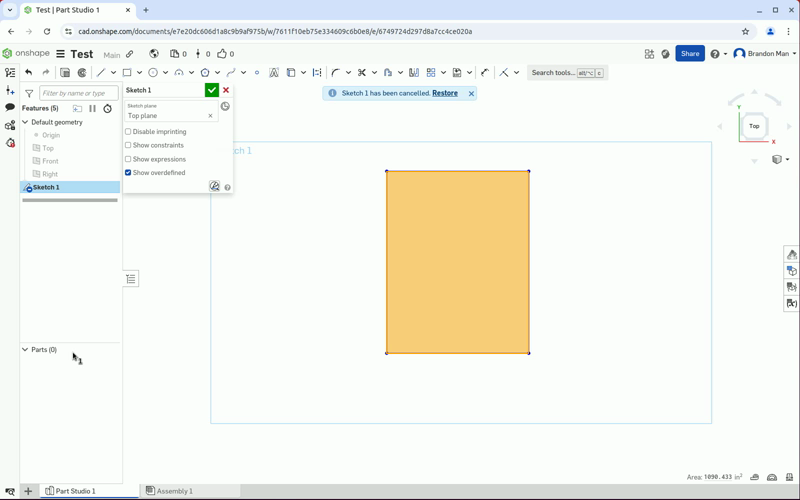
key(shift+y)
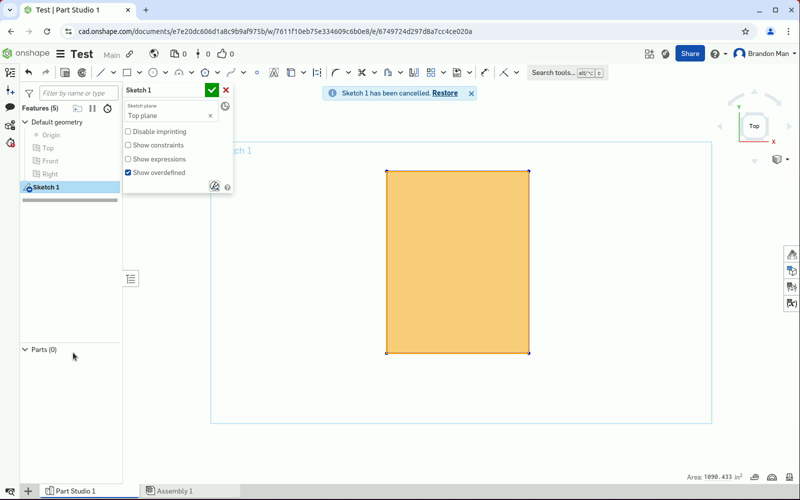
key(shift+e)
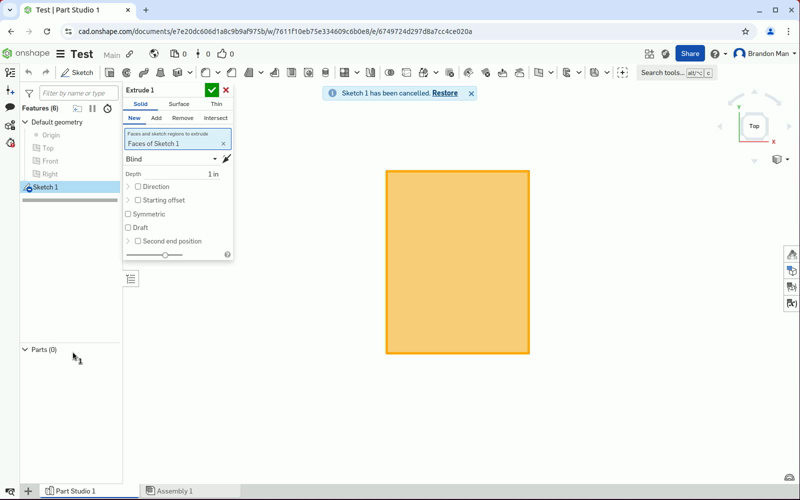
mouse_move(143, 106)
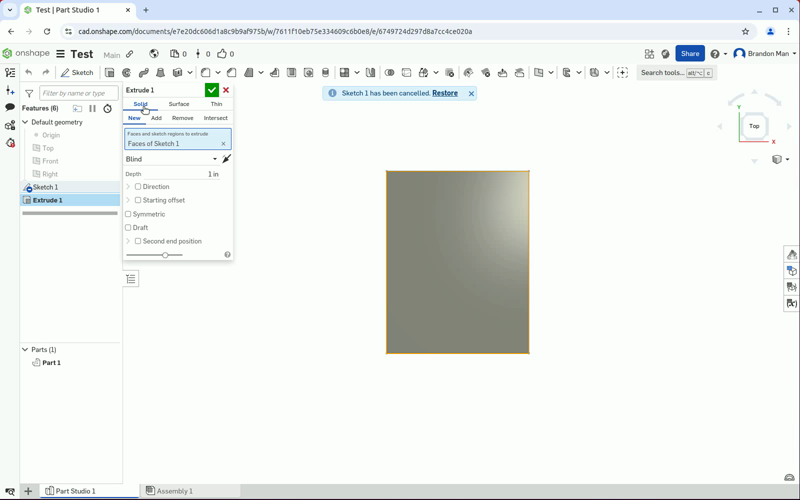
click(143, 106)
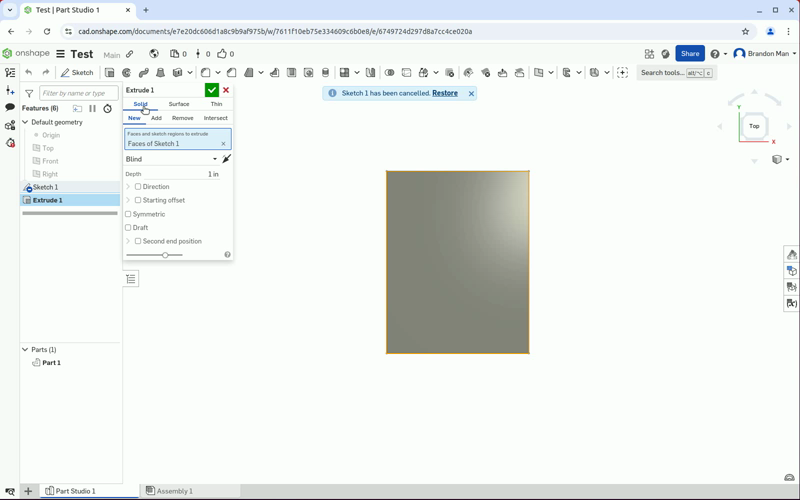
mouse_move(137, 120)
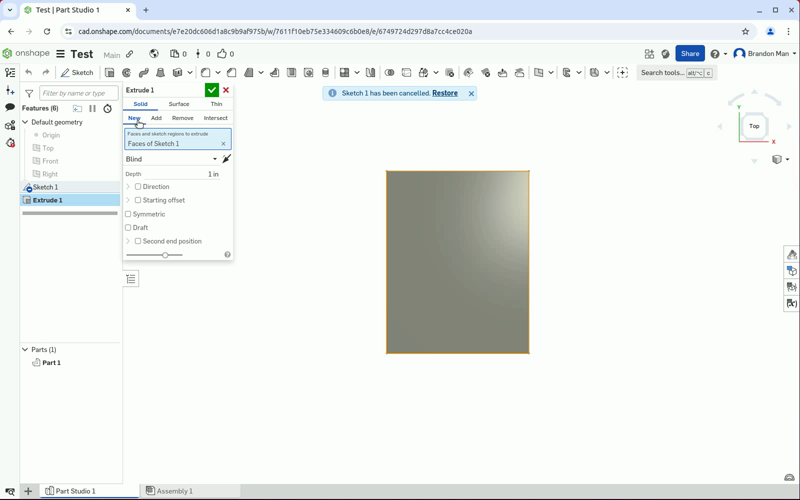
click(137, 120)
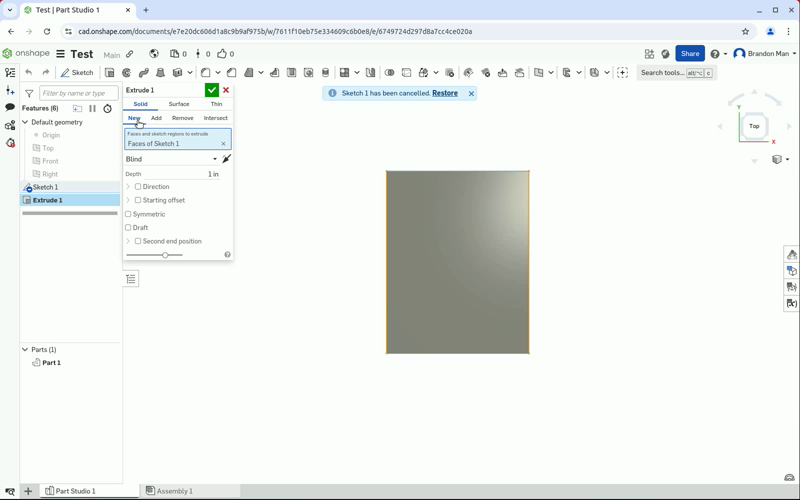
key(tab, 4)
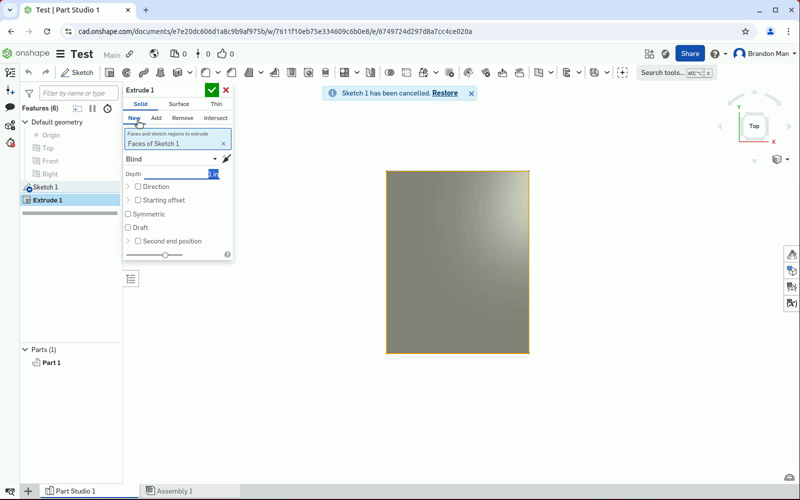
text(15.887)
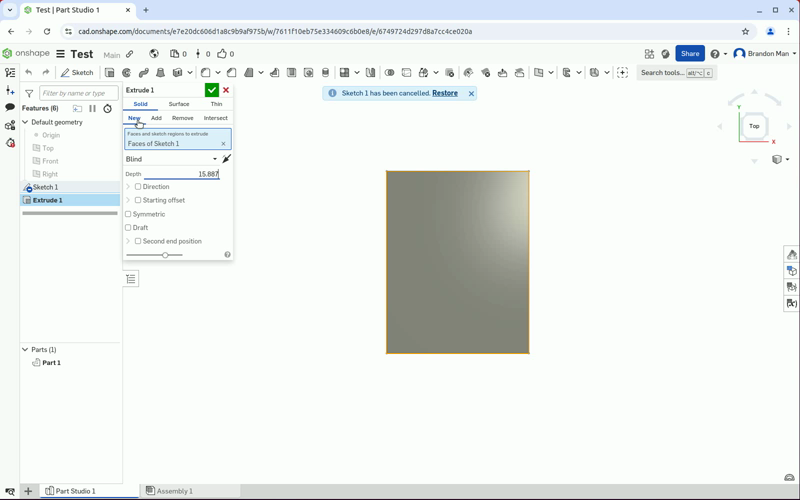
key(enter)
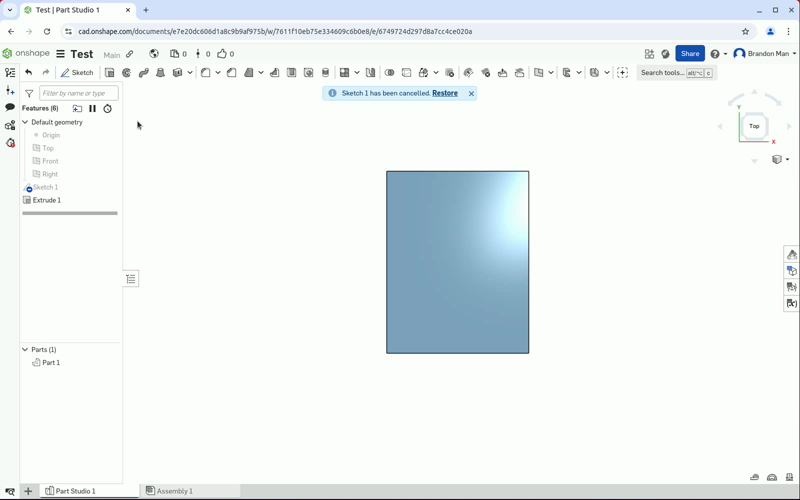
key(shift+h)
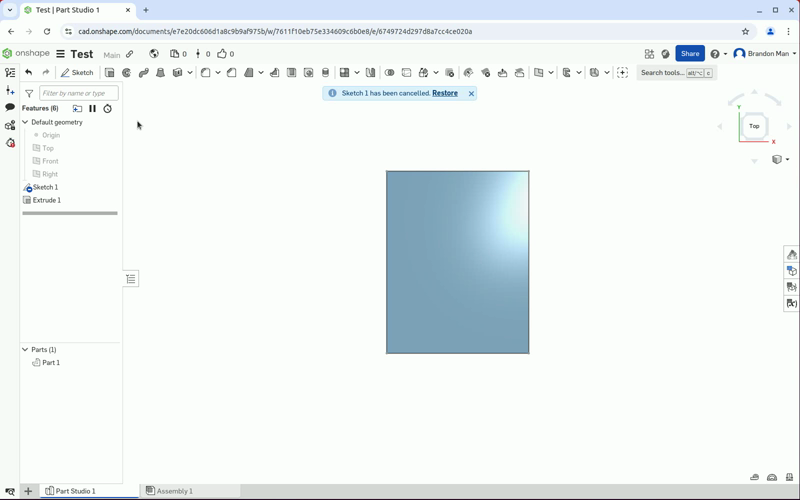
key(shift+h)
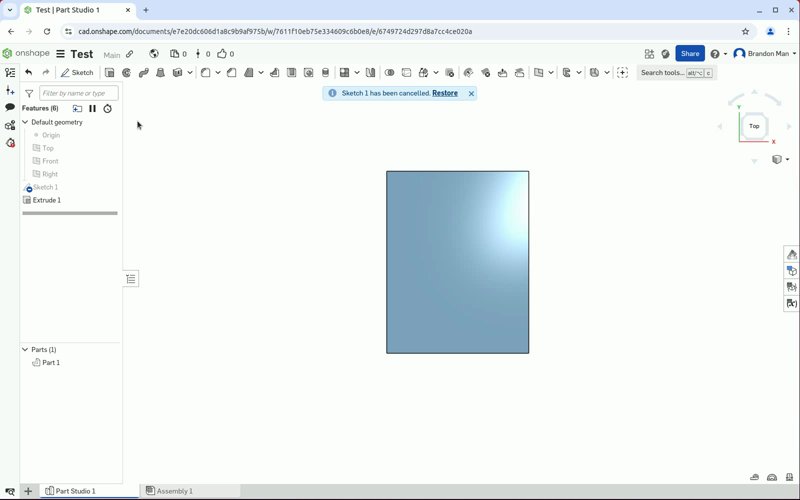
mouse_move(73, 189)
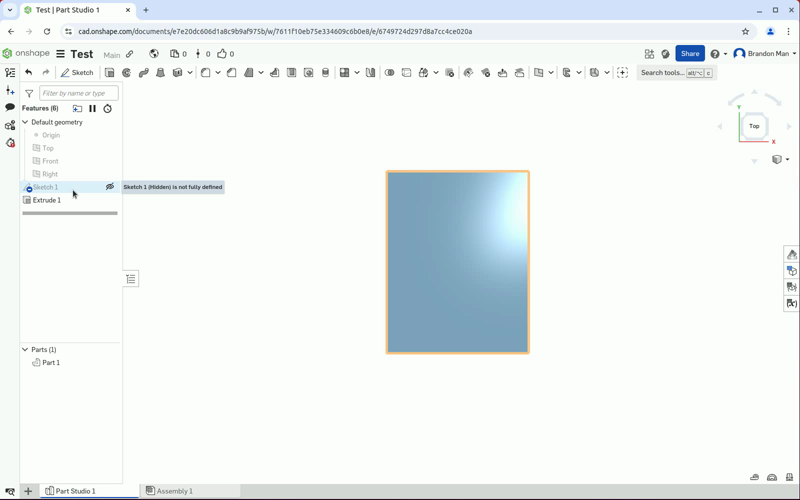
click(73, 189)
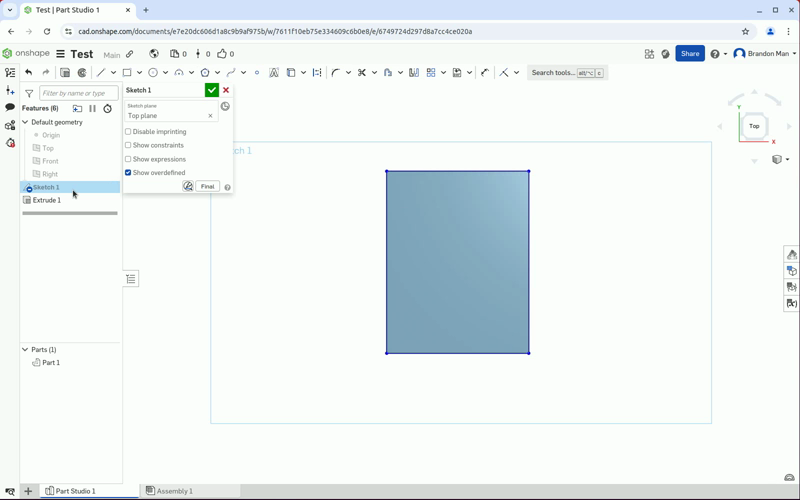
mouse_move(229, 92)
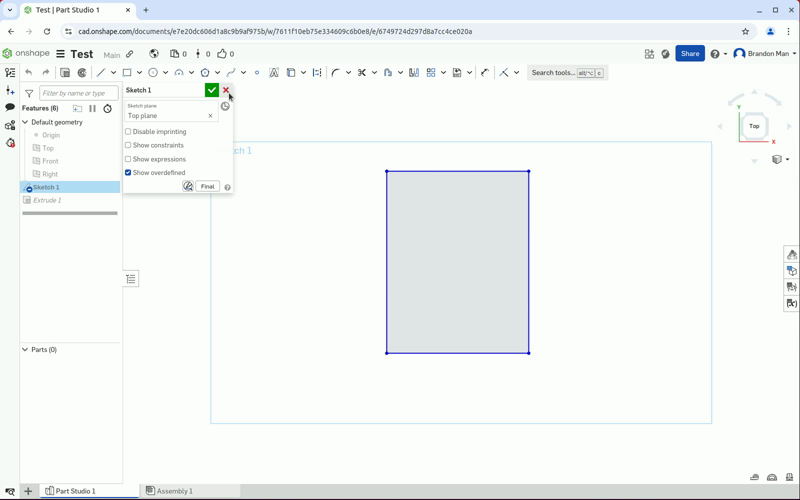
click(229, 92)
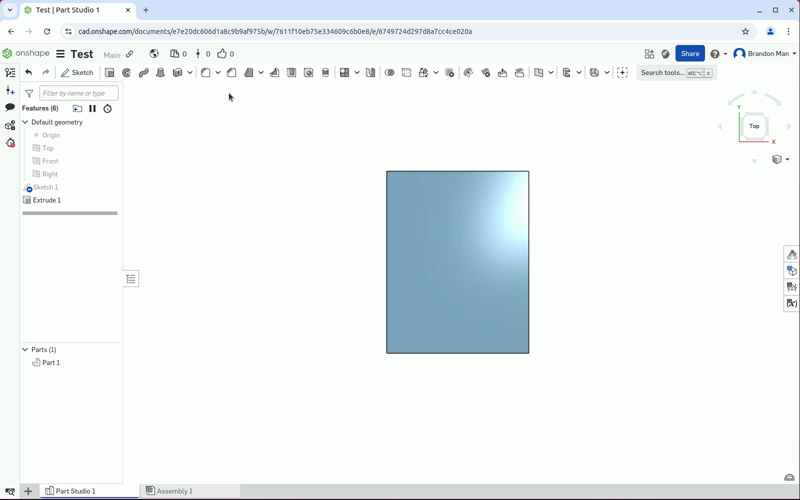
mouse_move(73, 352)
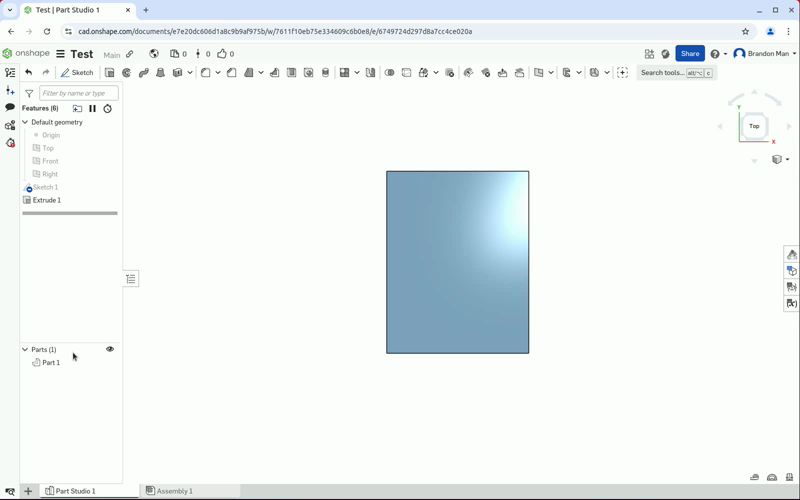
key(y)
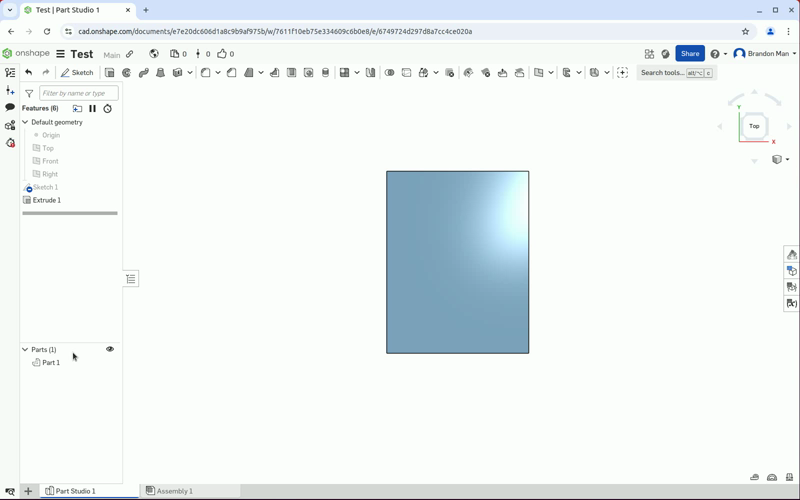
key(shift+p)
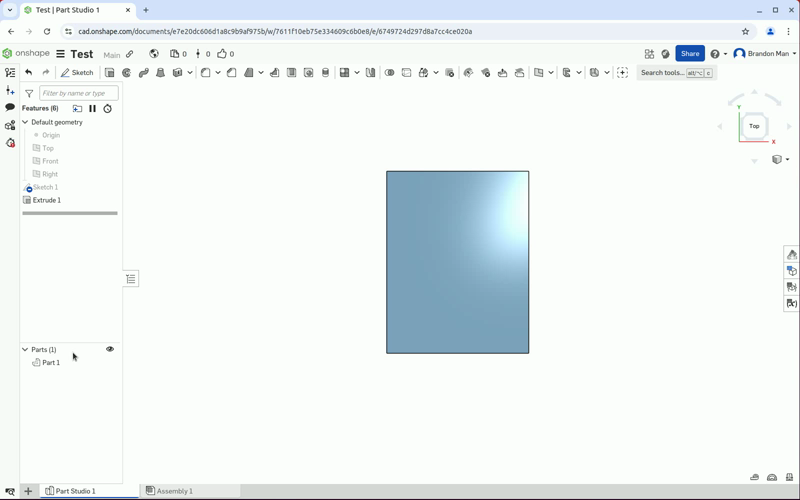
key(space)
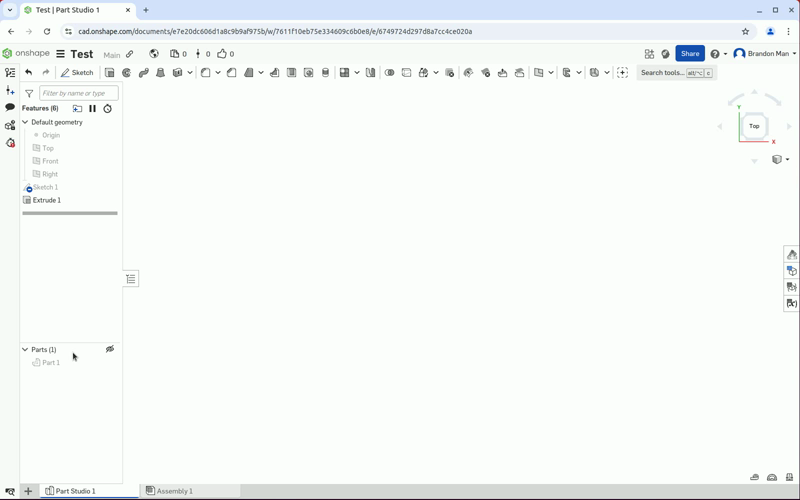
key_down(shift)
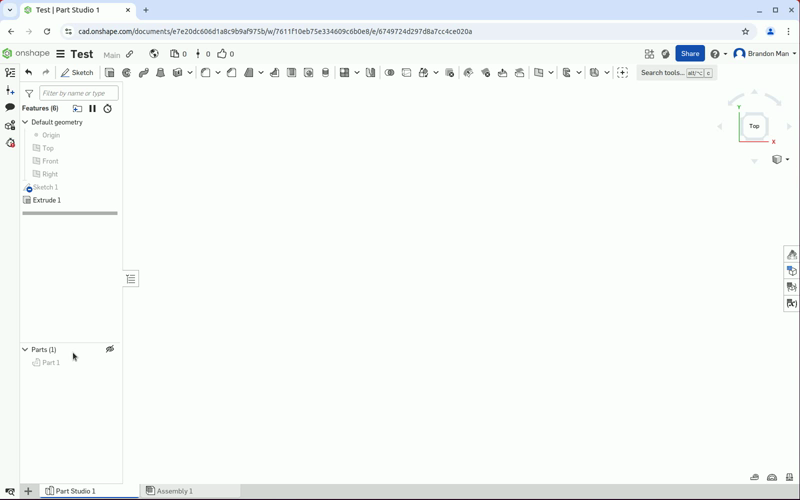
key(up)
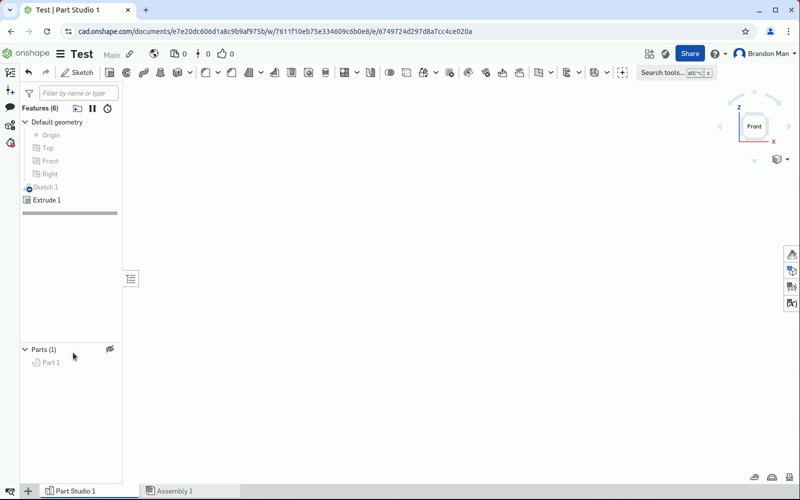
key_up(shift)
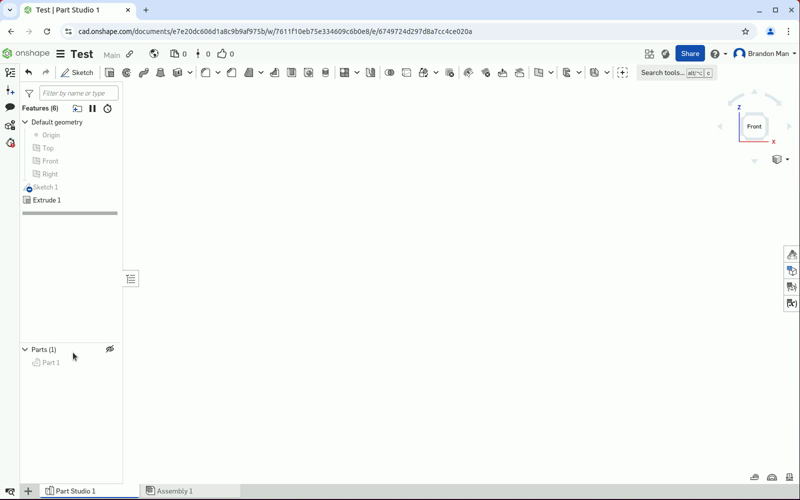
mouse_move(73, 352)
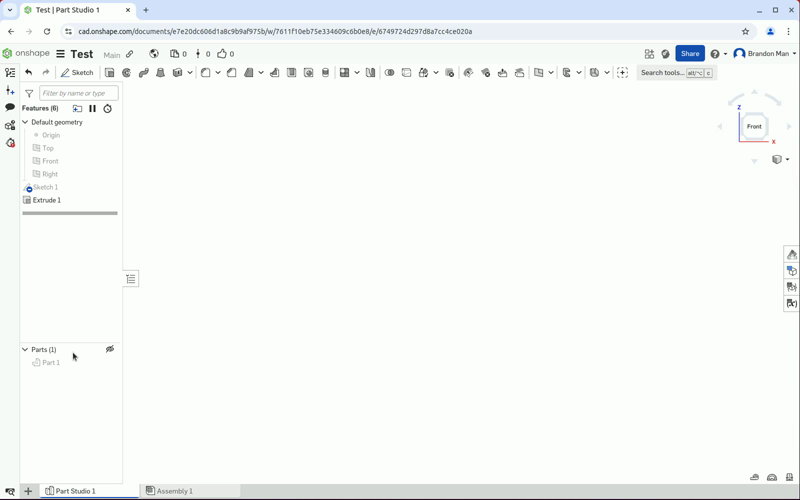
key(shift+y)
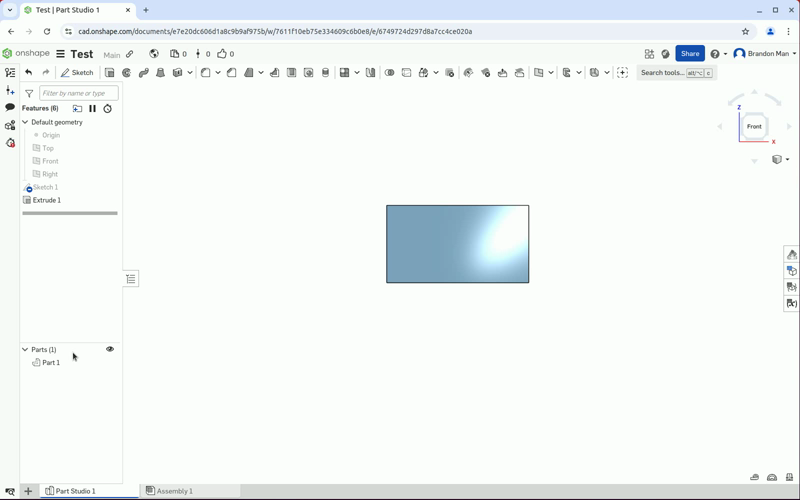
mouse_move(541, 75)
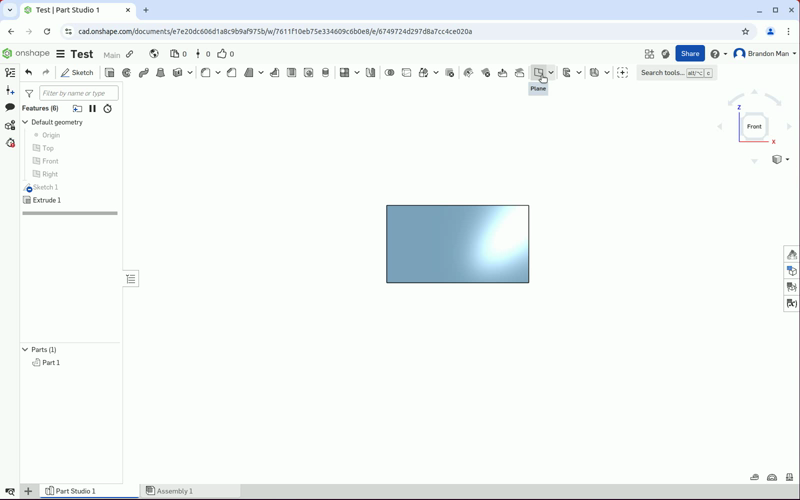
click(541, 75)
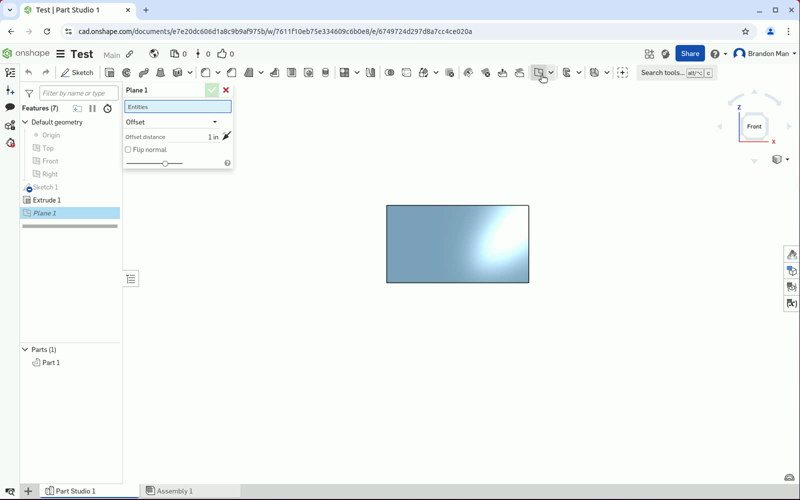
mouse_move(73, 163)
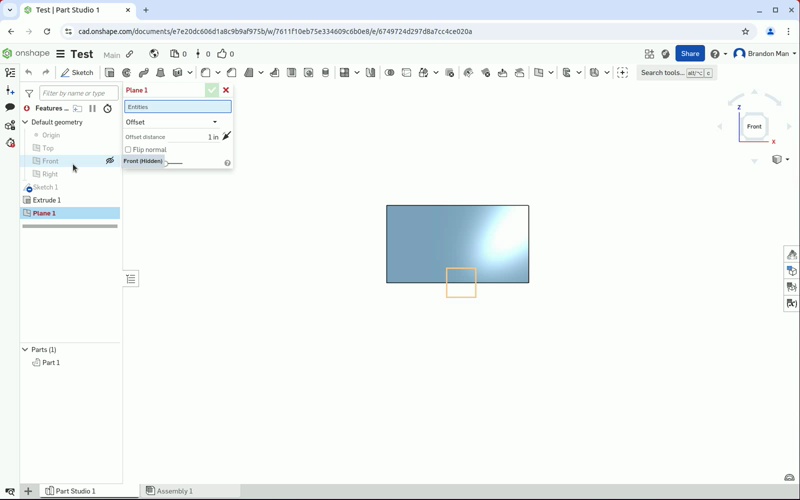
click(73, 163)
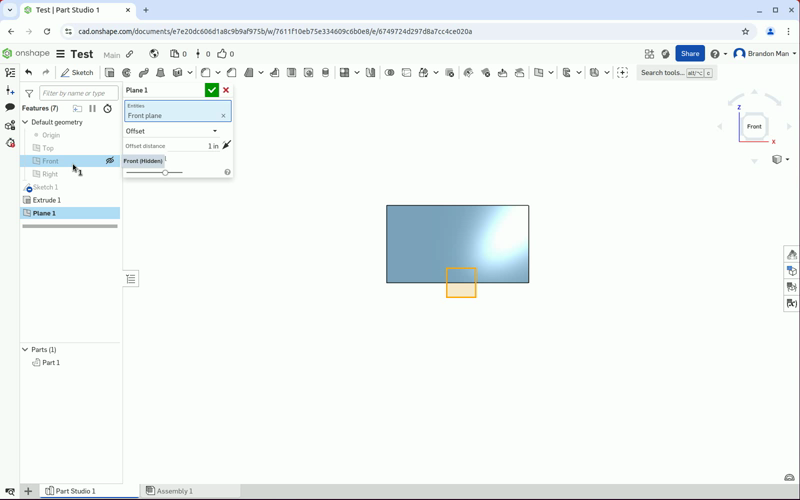
key(tab, 2)
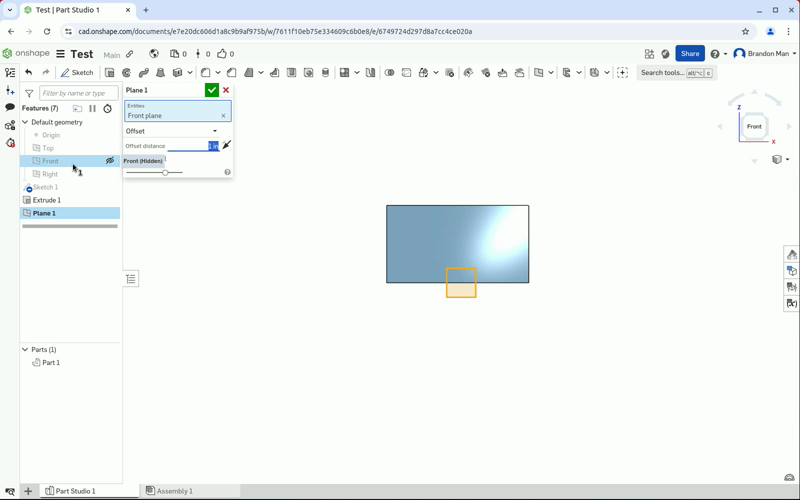
text(14.45)
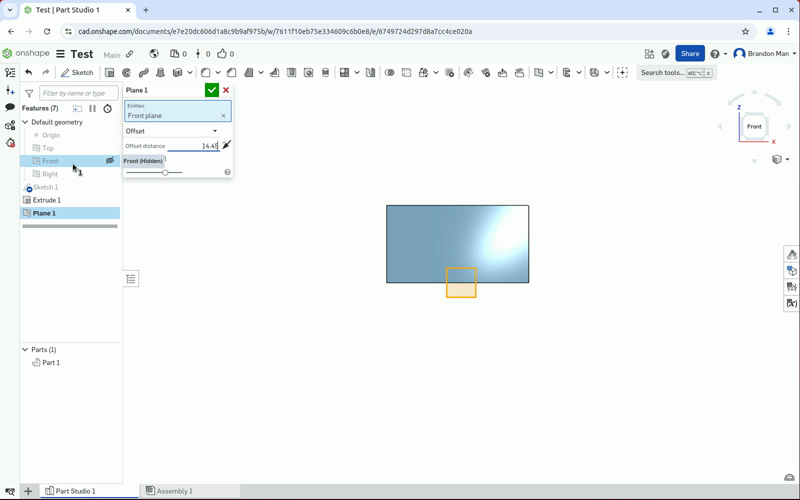
key(enter, 2)
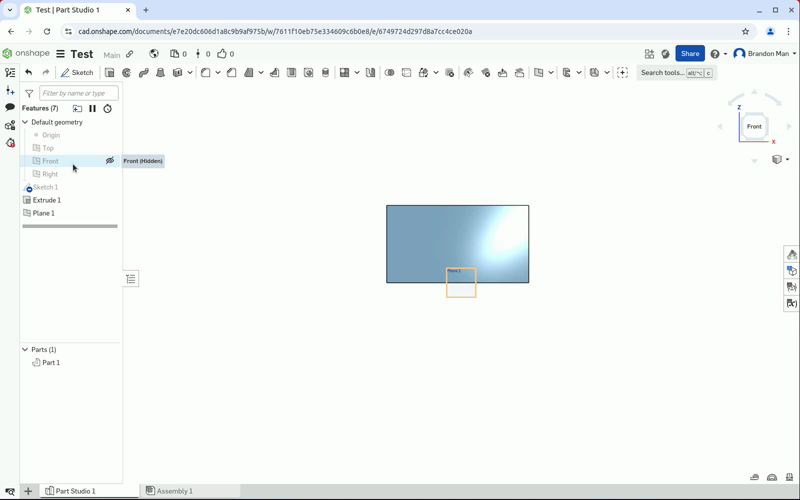
key(shift+s)
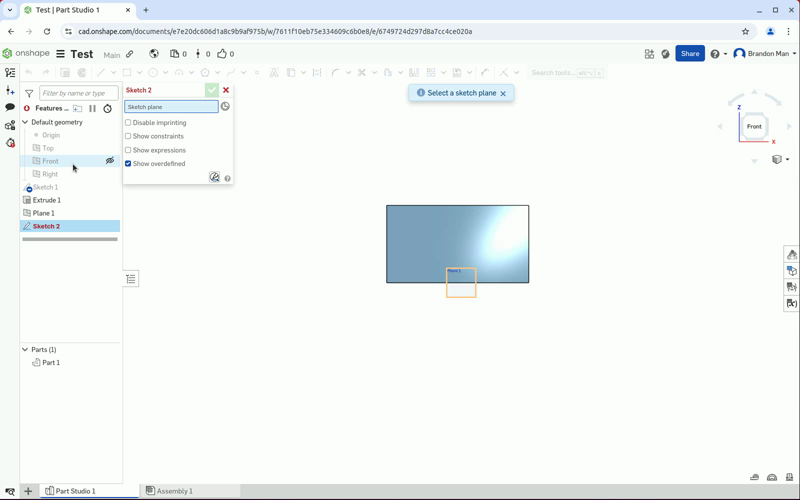
mouse_move(73, 215)
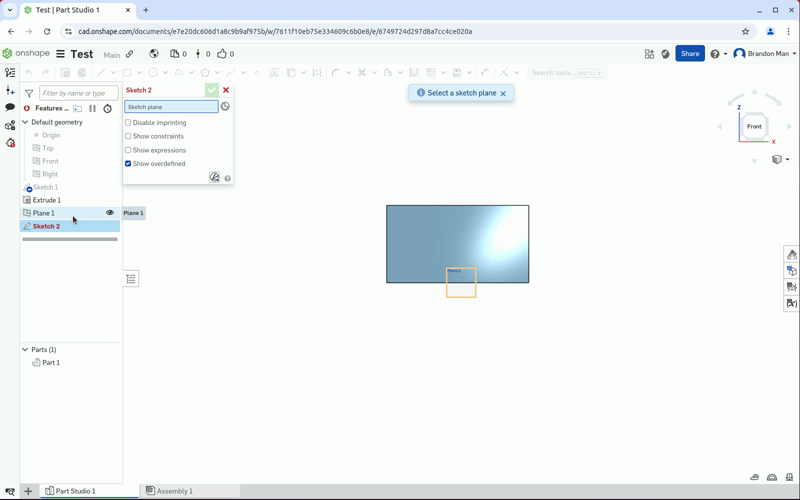
click(73, 215)
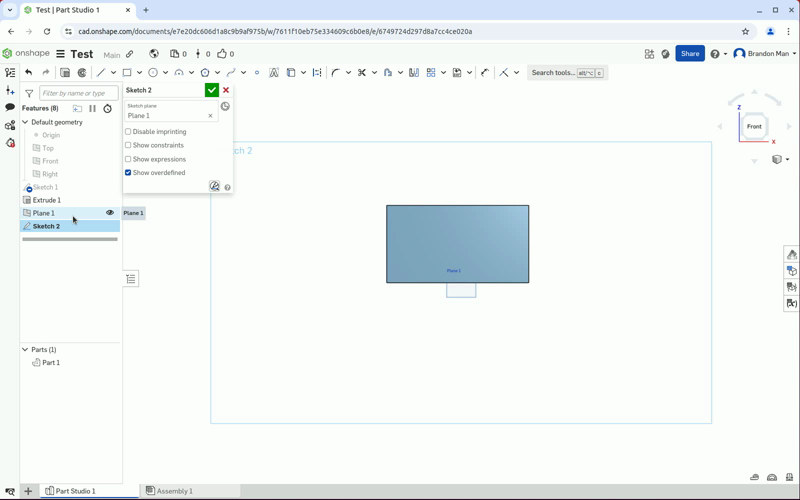
mouse_move(73, 352)
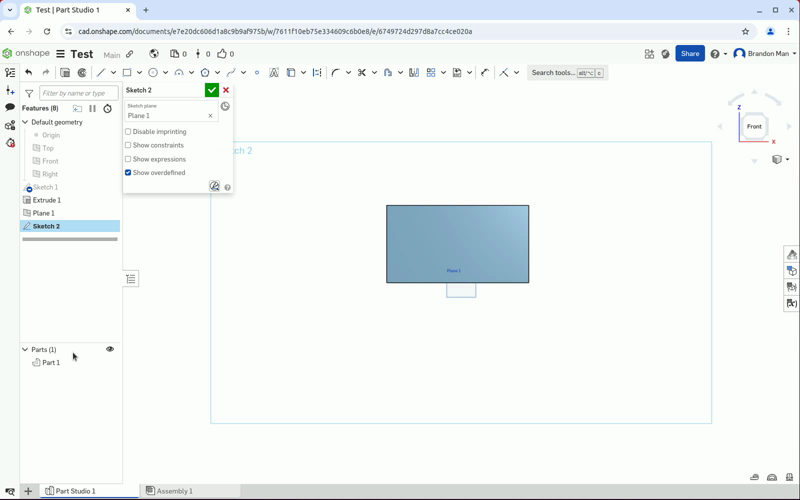
key(y)
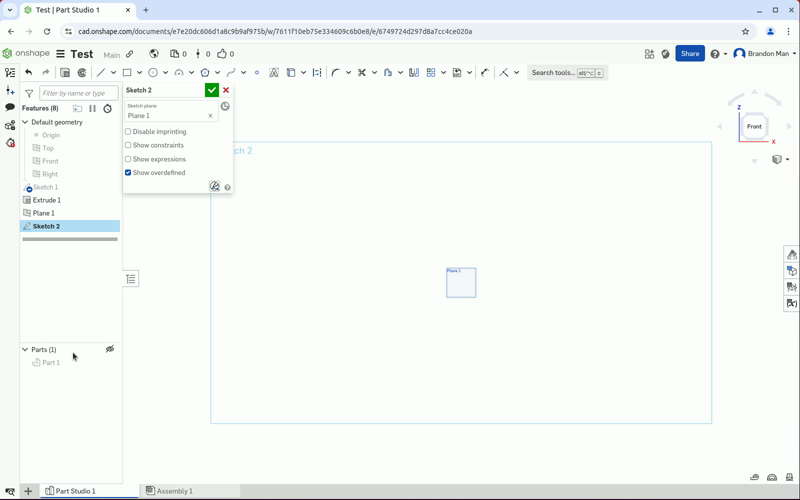
key(l)
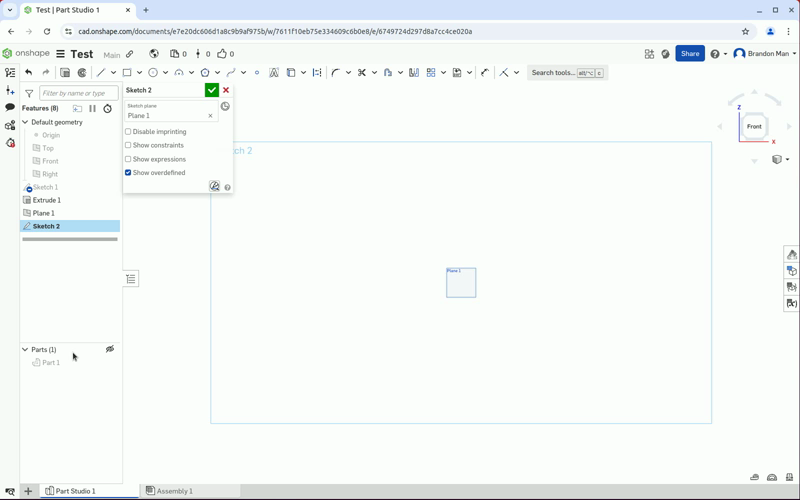
key_down(shift)
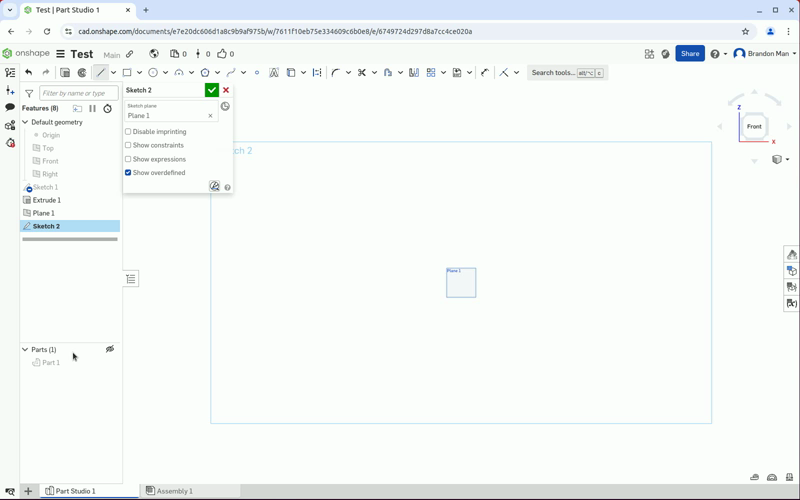
mouse_move(393, 278)
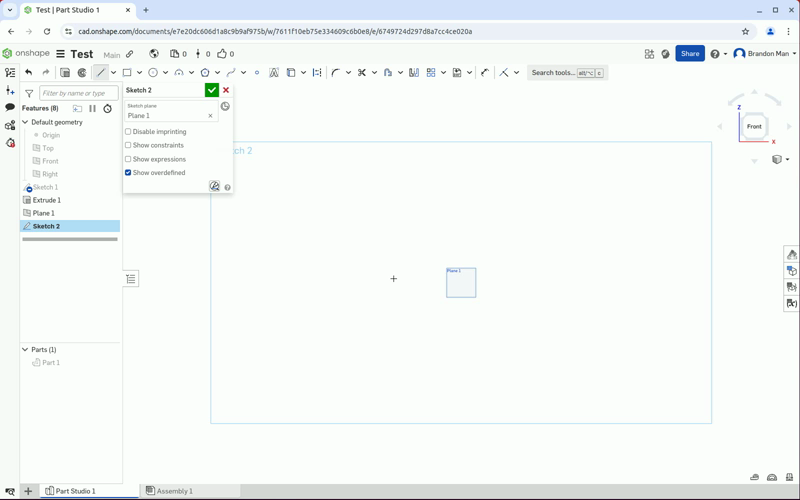
click(393, 278)
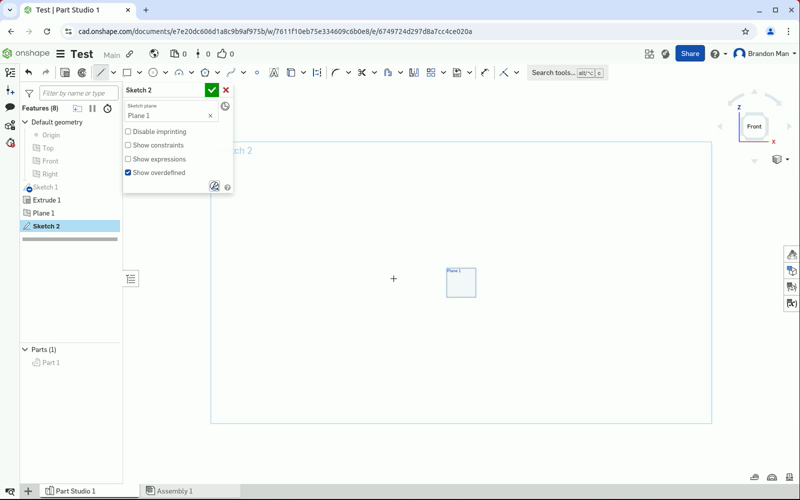
key_up(shift)
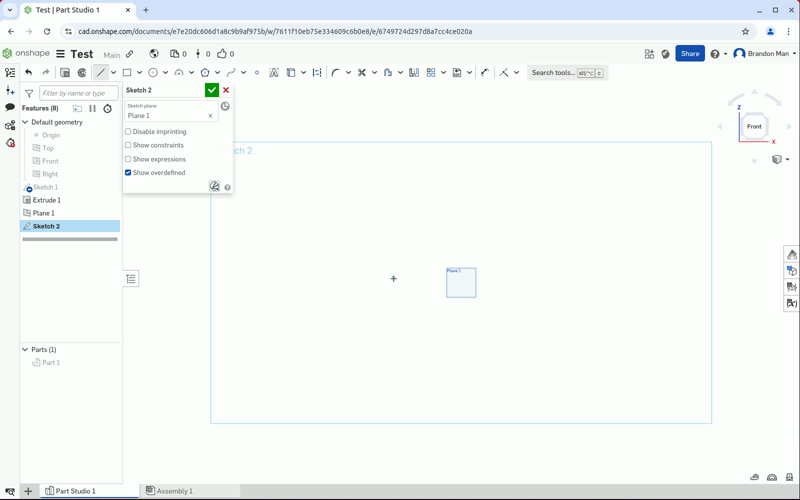
key_down(shift)
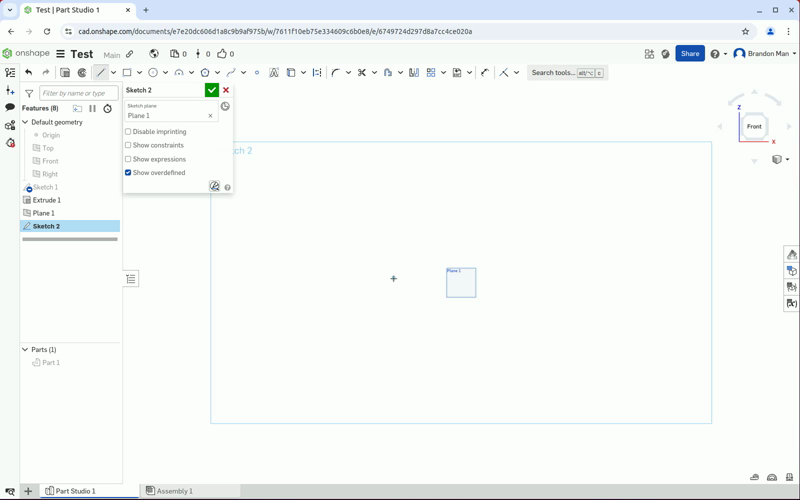
mouse_move(519, 278)
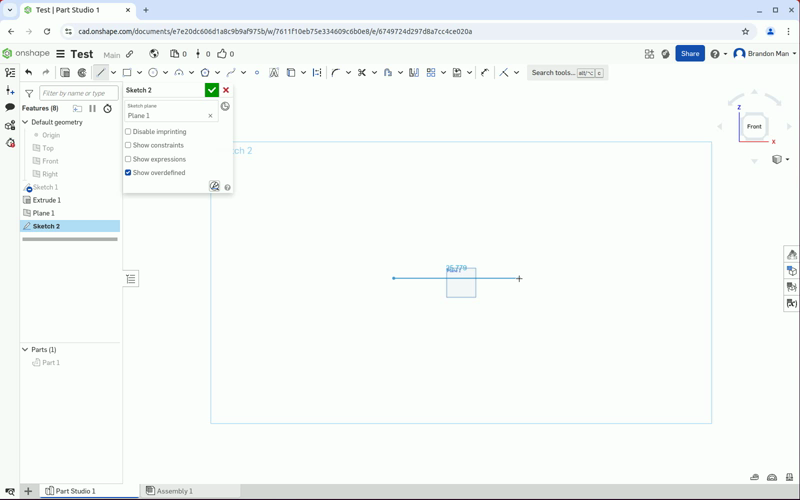
click(519, 278)
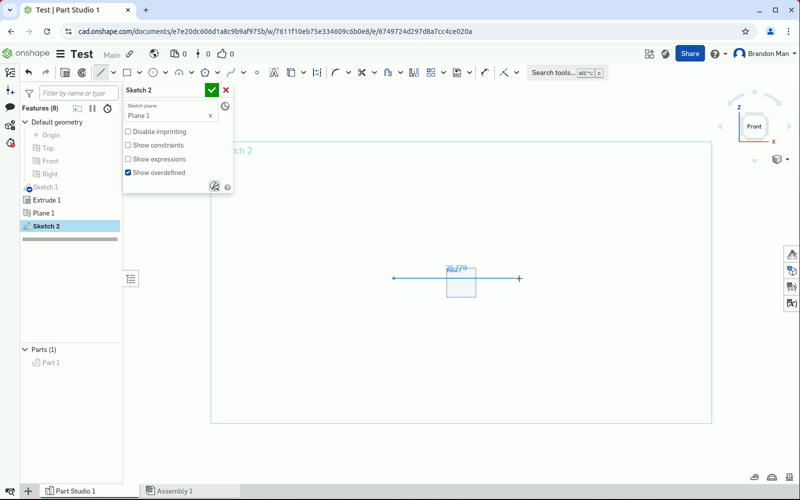
key_up(shift)
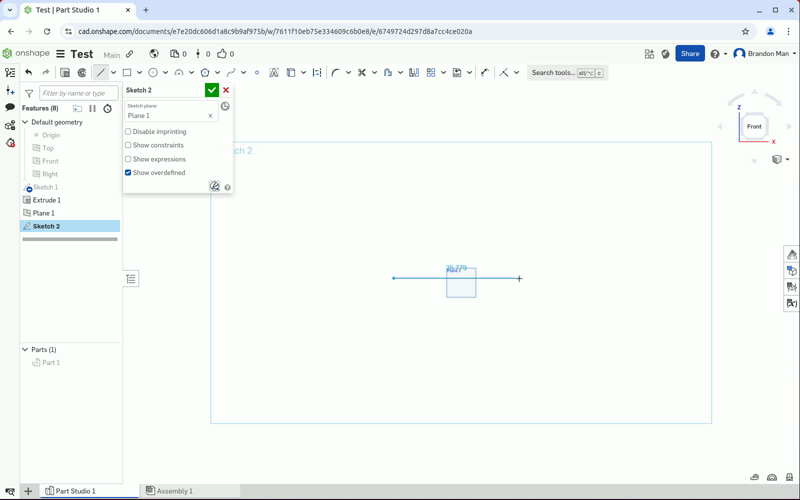
key_down(shift)
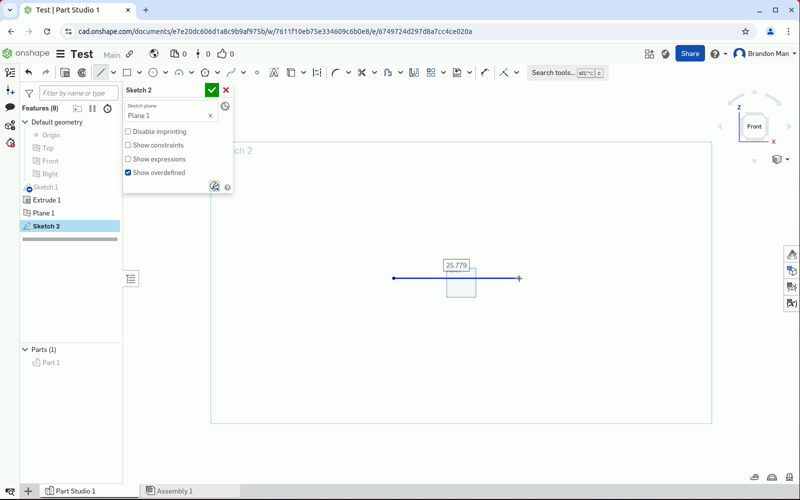
mouse_move(519, 216)
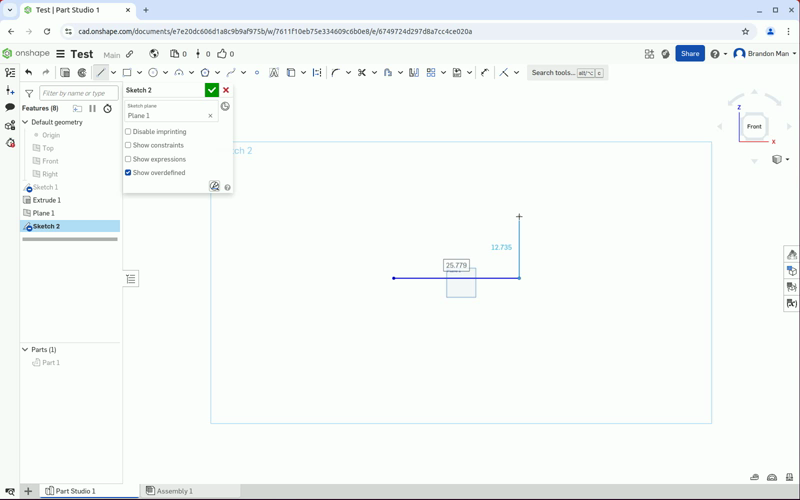
click(519, 216)
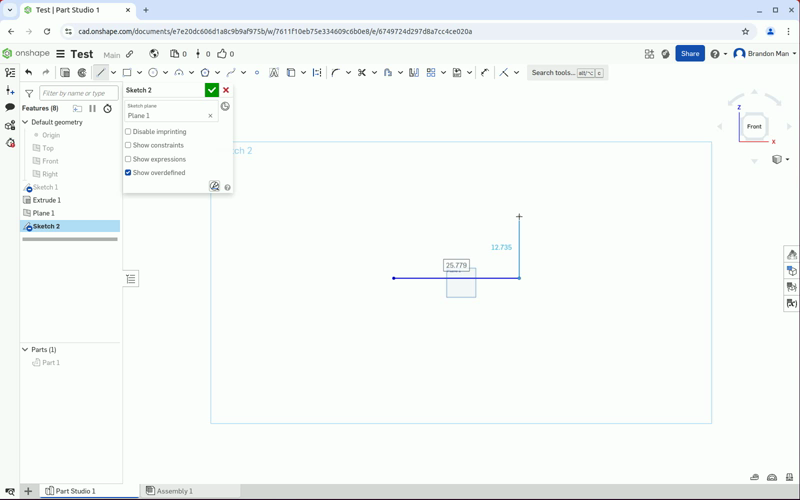
key_up(shift)
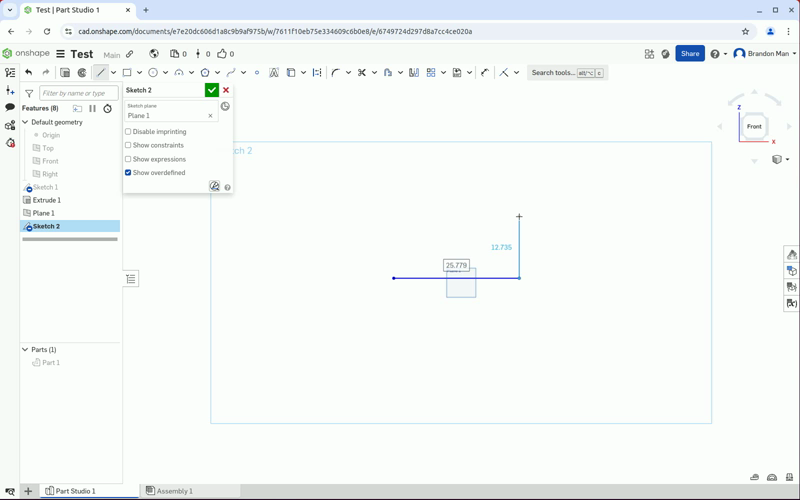
key_down(shift)
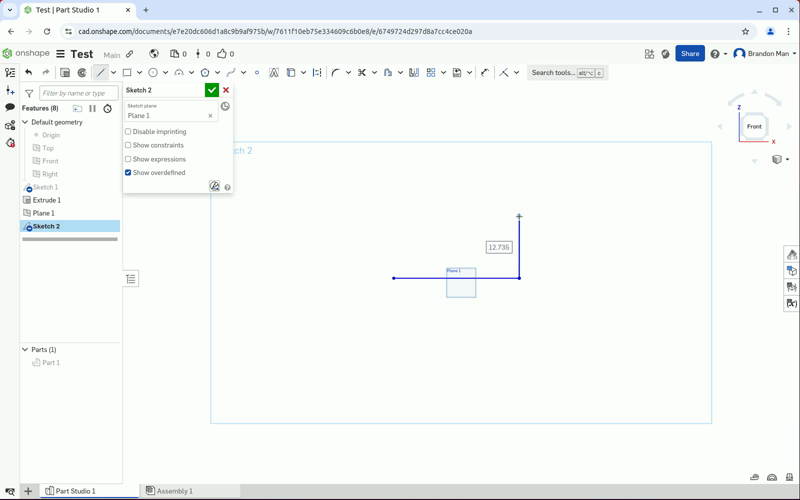
mouse_move(393, 216)
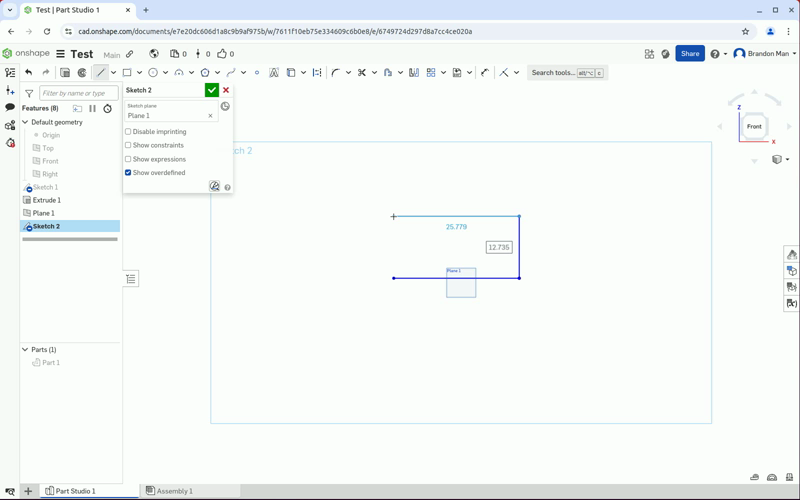
click(393, 216)
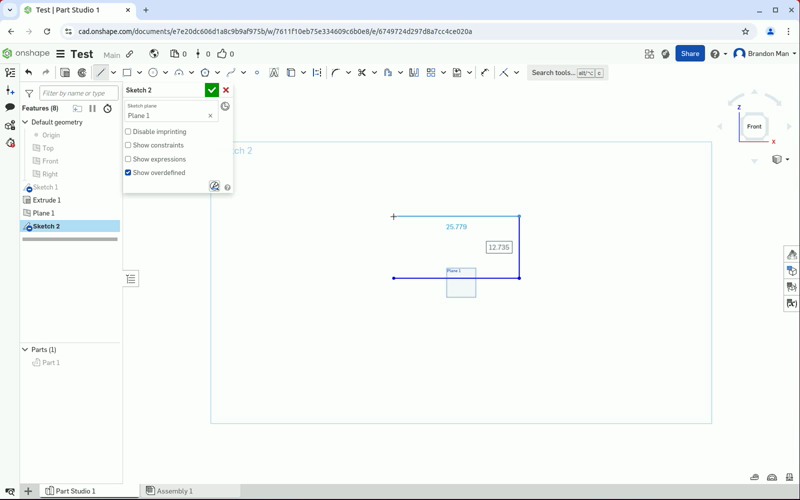
key_up(shift)
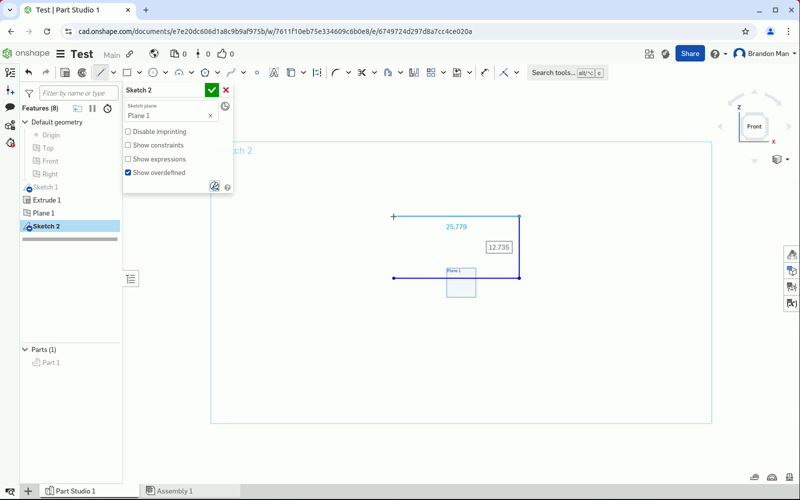
key_down(shift)
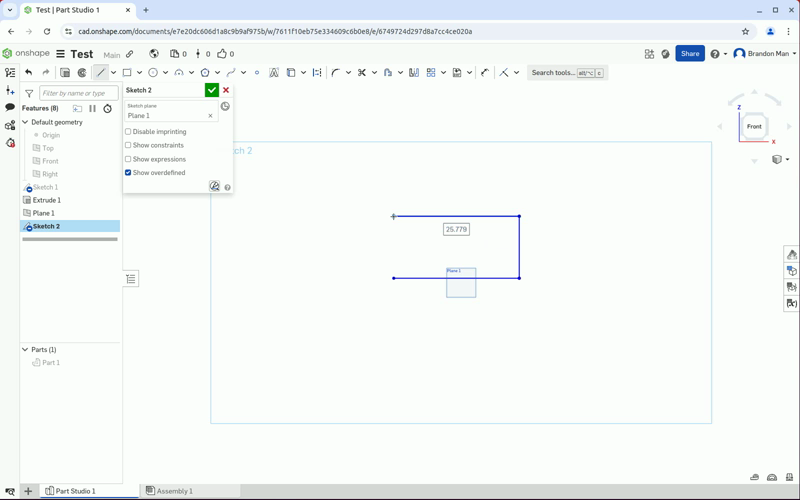
mouse_move(393, 278)
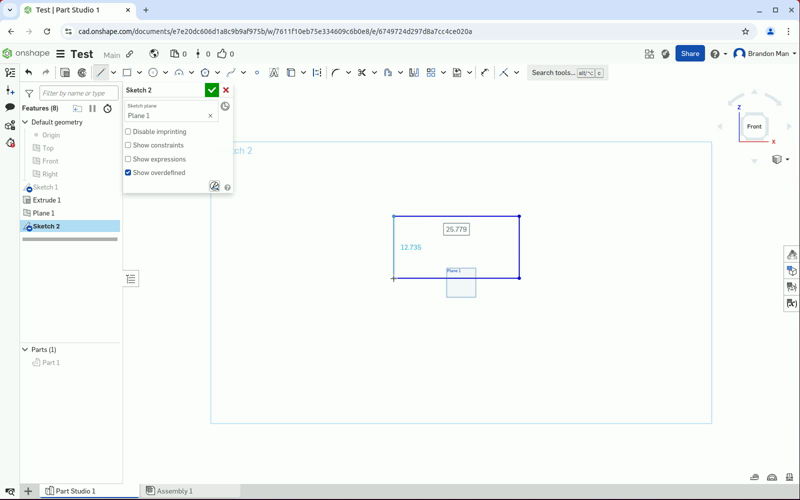
key_up(shift)
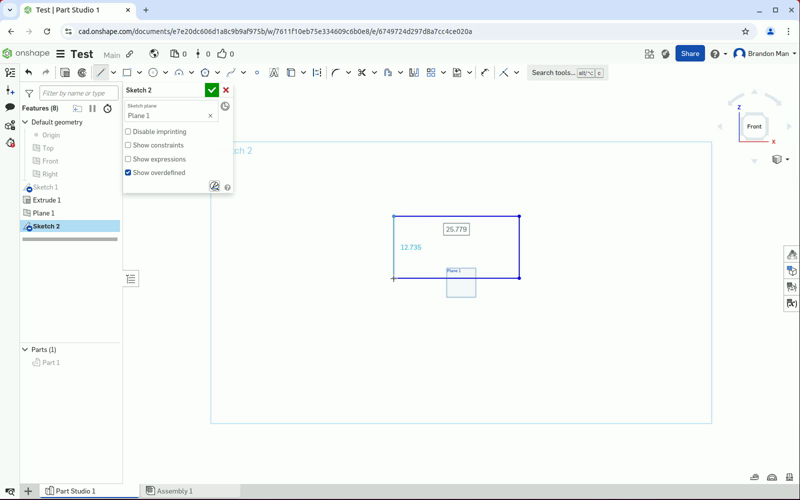
click(393, 278)
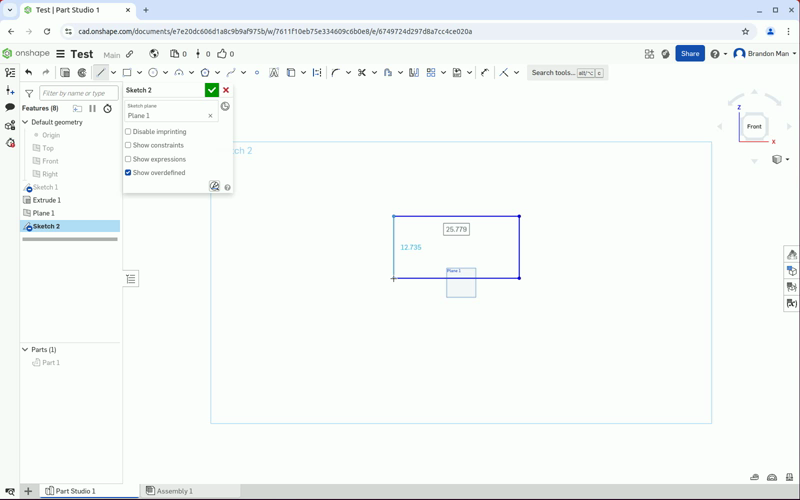
key(esc)
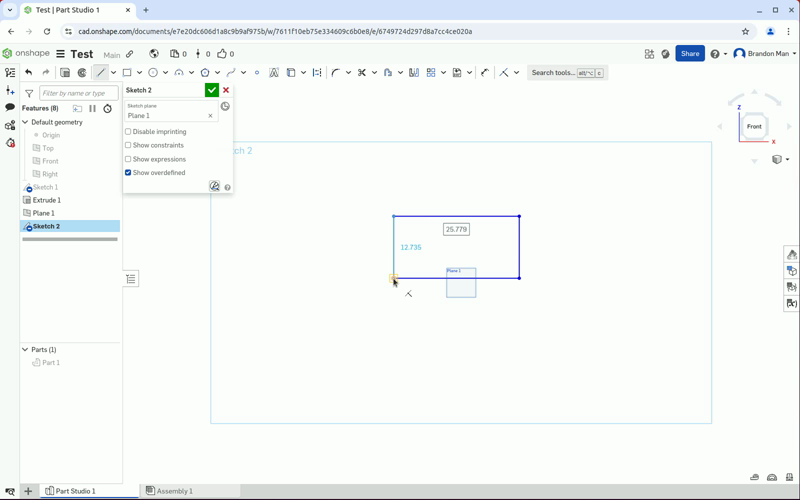
mouse_move(480, 230)
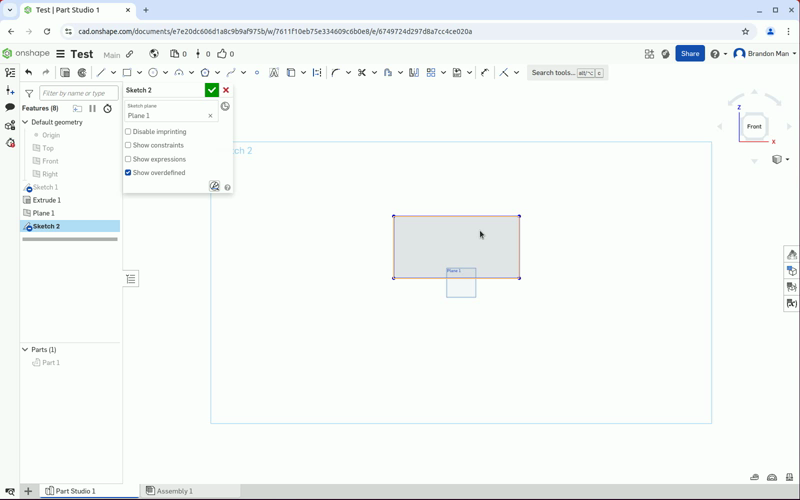
click(480, 230)
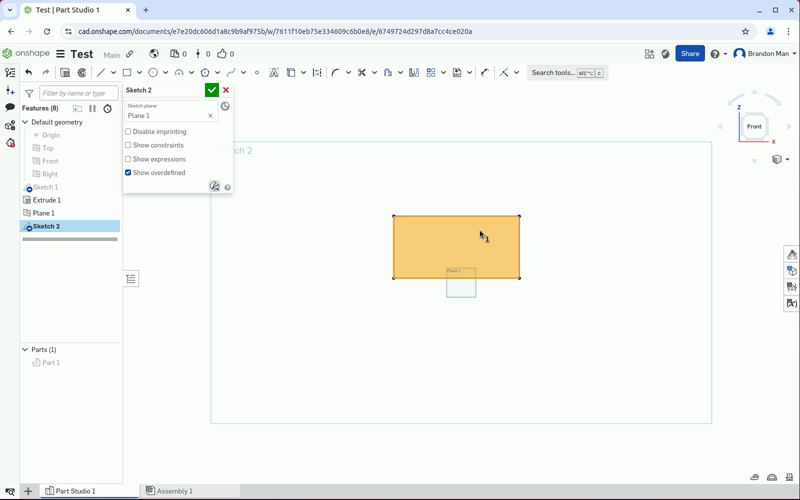
mouse_move(73, 352)
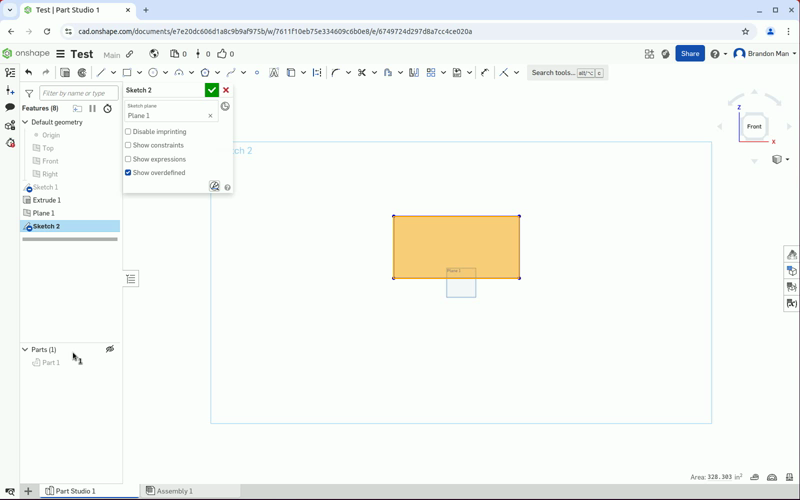
key(shift+y)
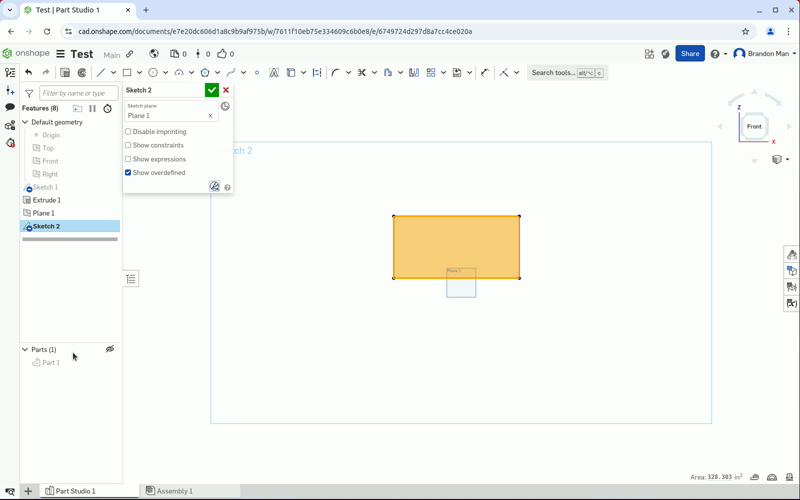
key(shift+e)
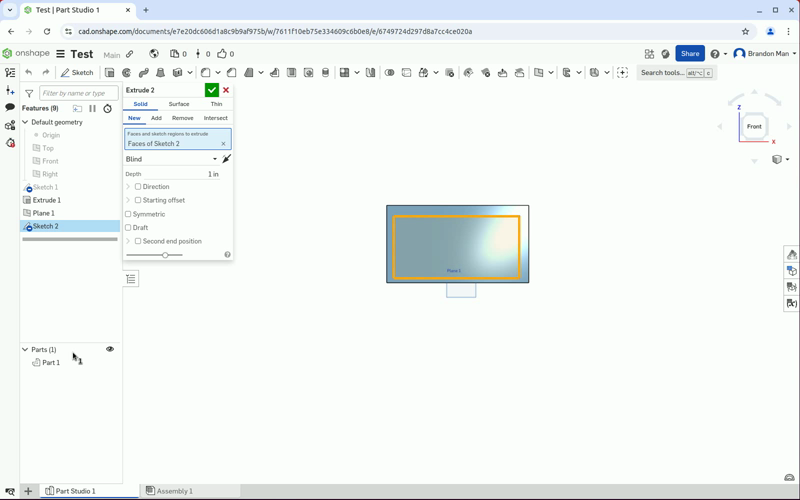
mouse_move(143, 106)
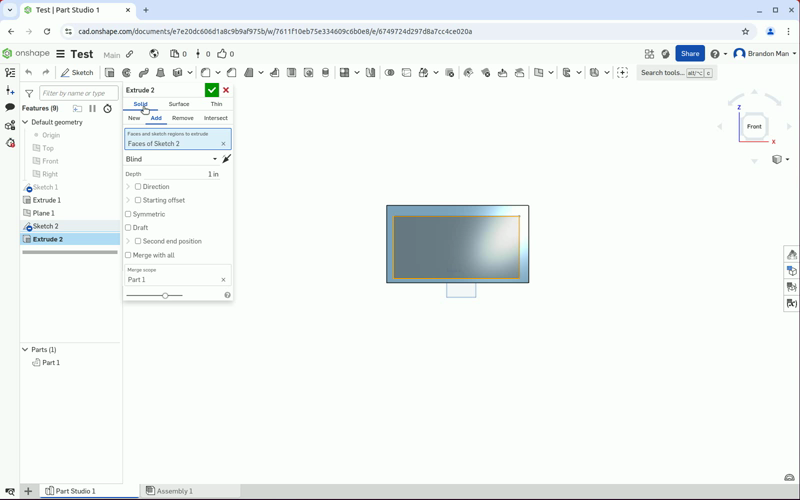
click(143, 106)
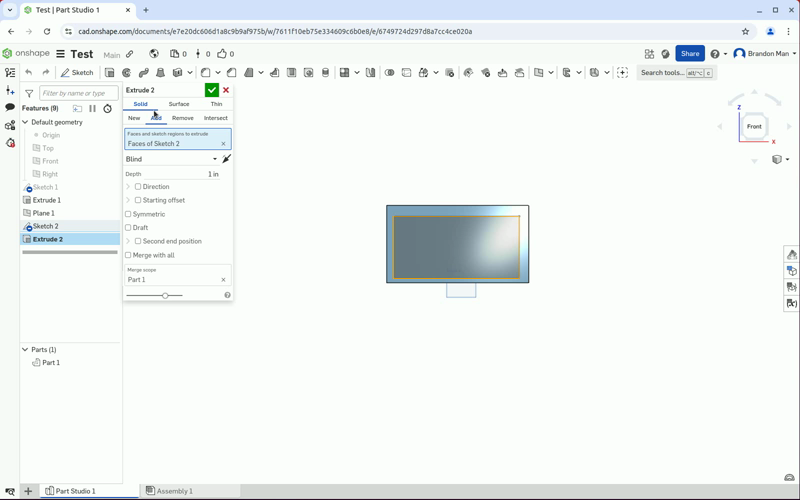
mouse_move(186, 120)
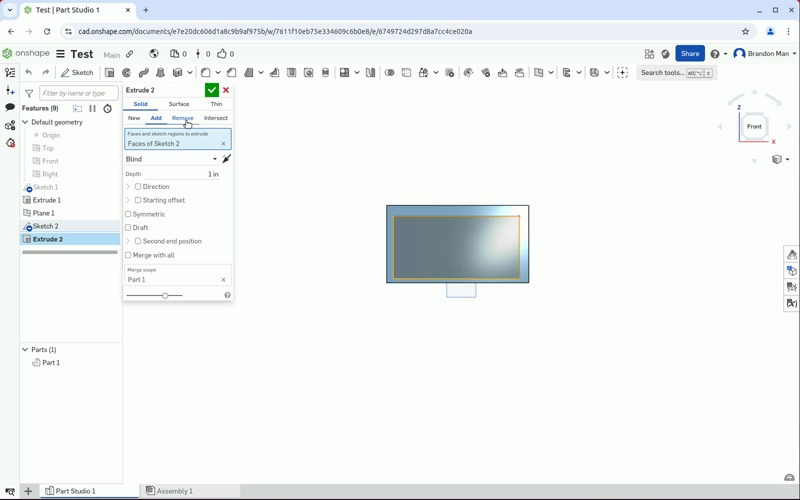
click(186, 120)
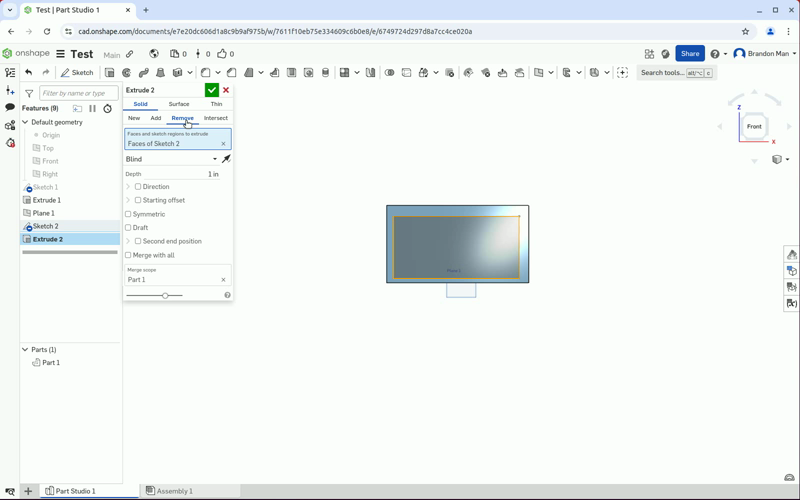
key(tab, 4)
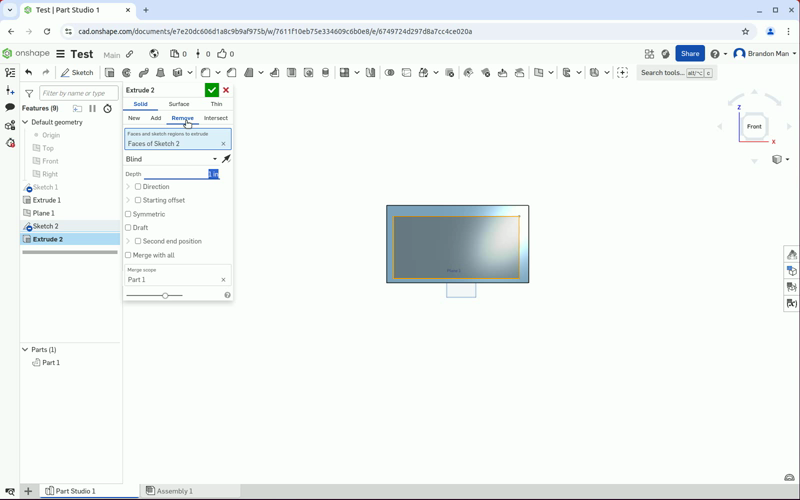
text(30.811)
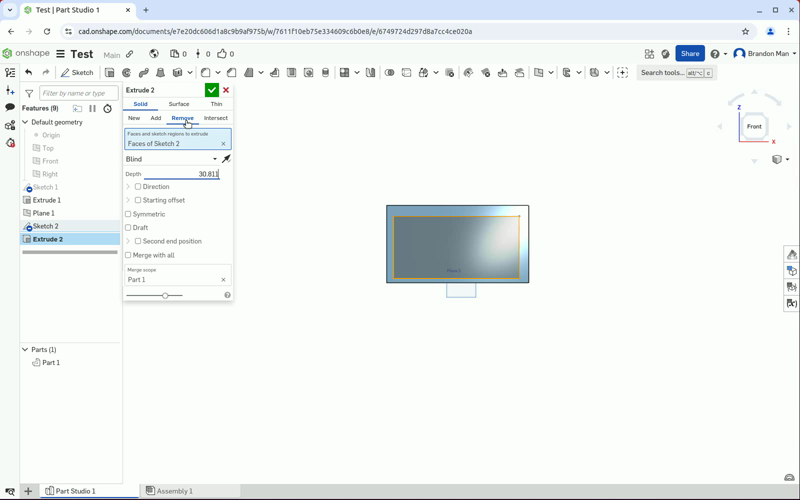
key(tab, 6)
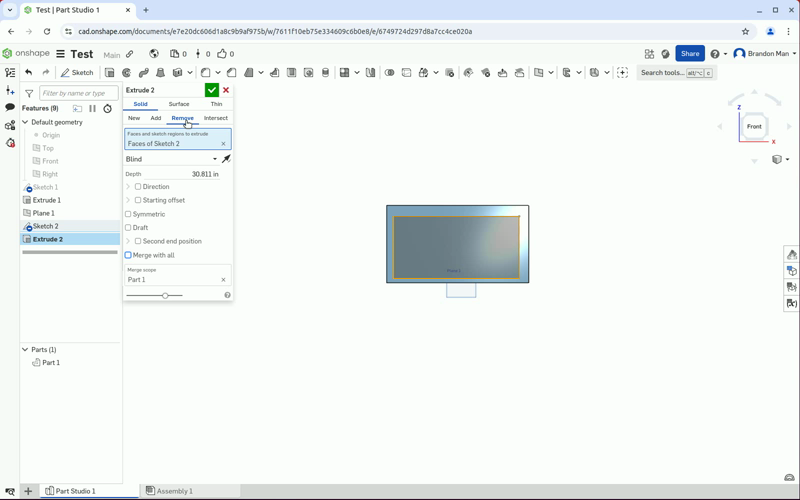
key(space)
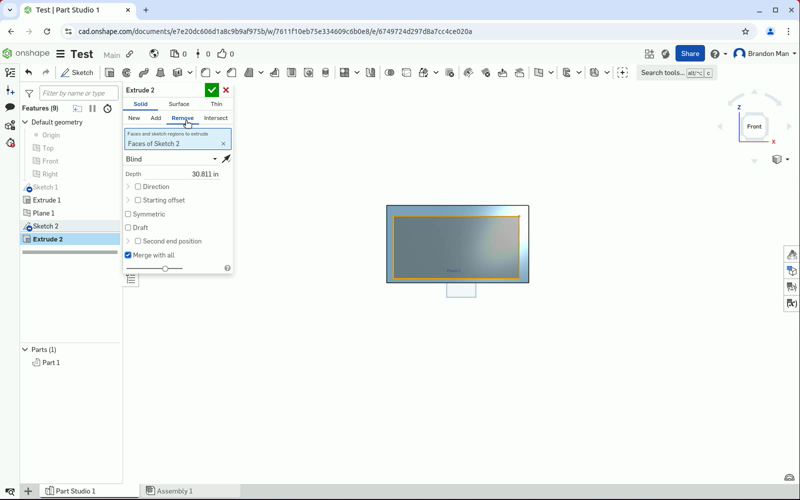
key(enter)
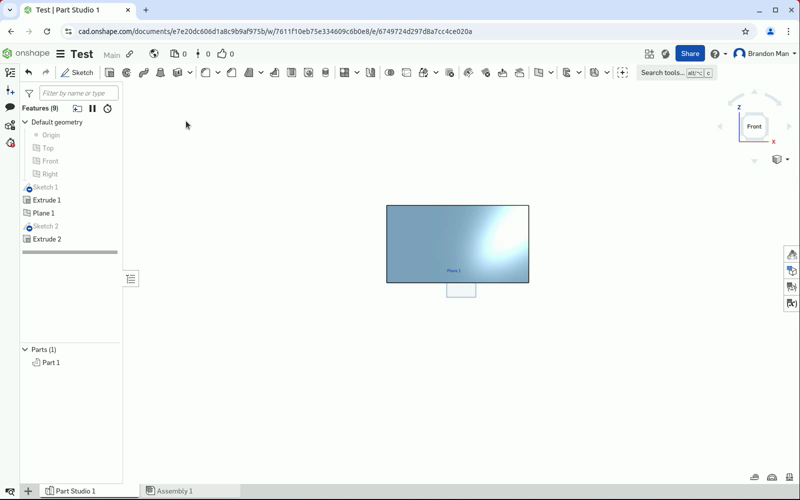
key(shift+h)
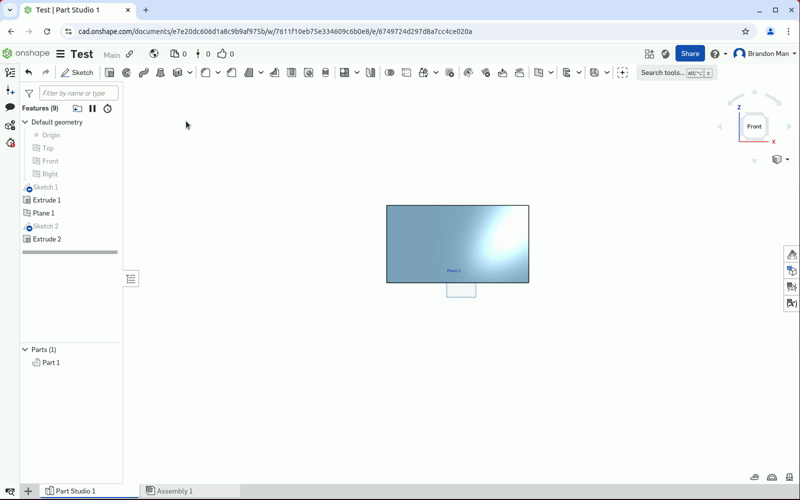
key(shift+h)
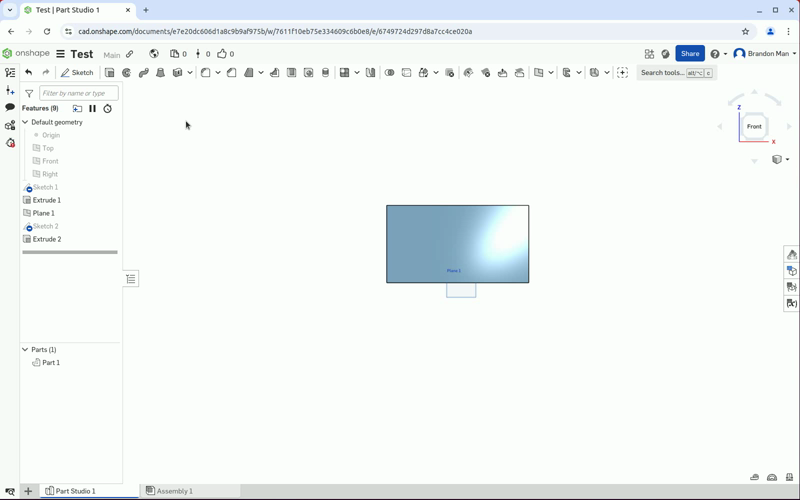
mouse_move(73, 189)
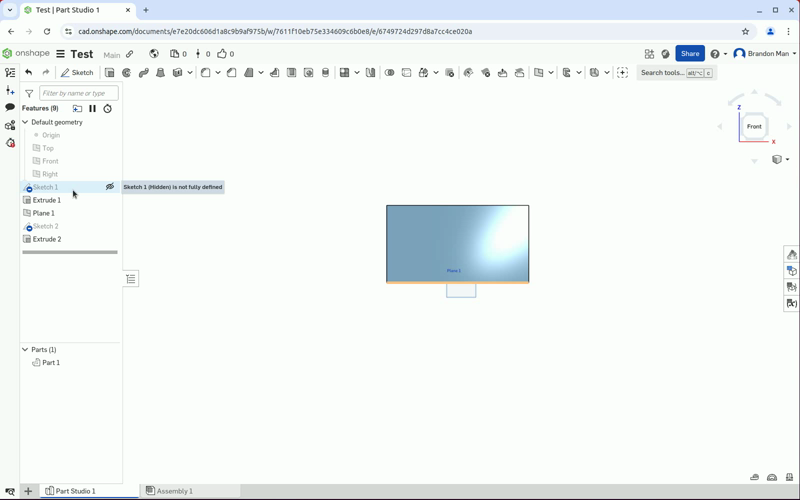
click(73, 189)
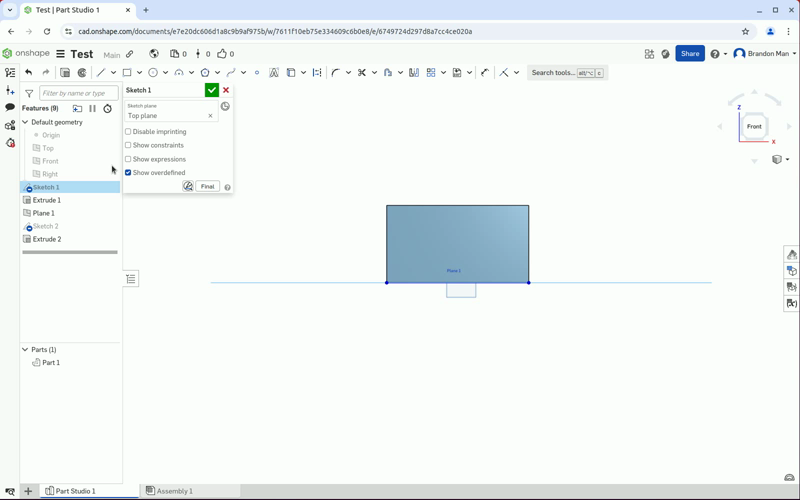
mouse_move(229, 92)
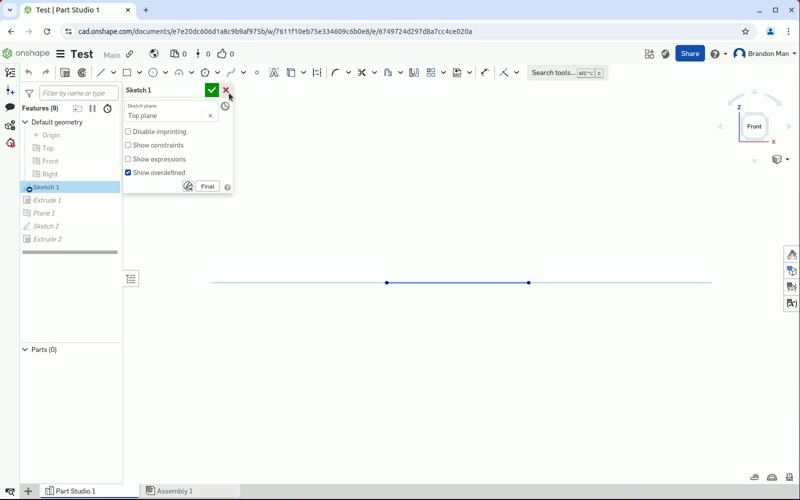
click(229, 92)
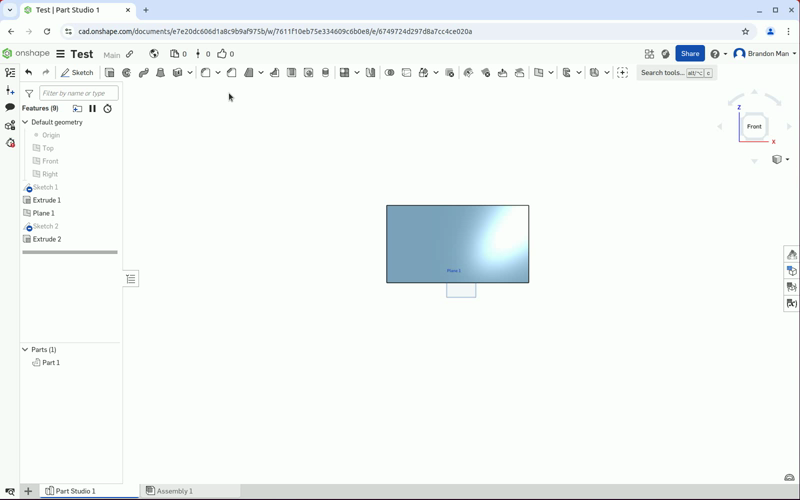
mouse_move(73, 352)
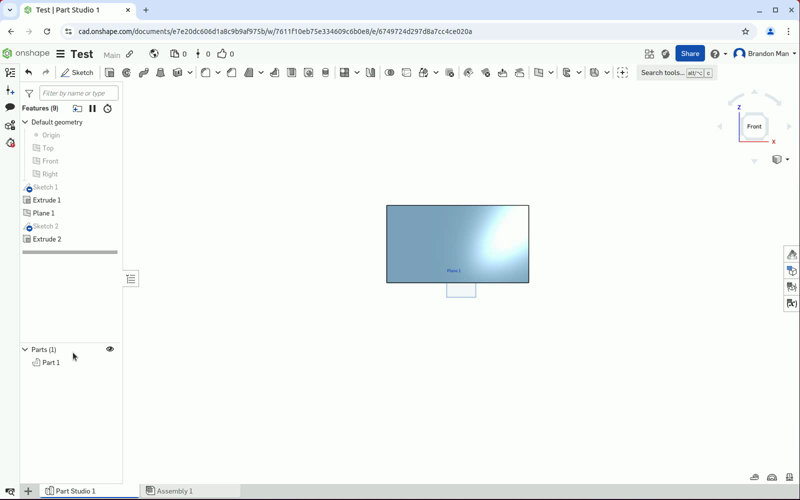
key(y)
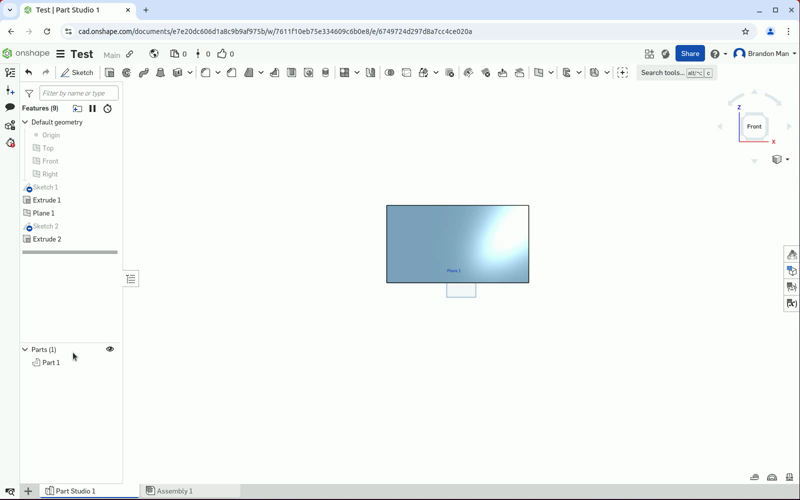
key(shift+p)
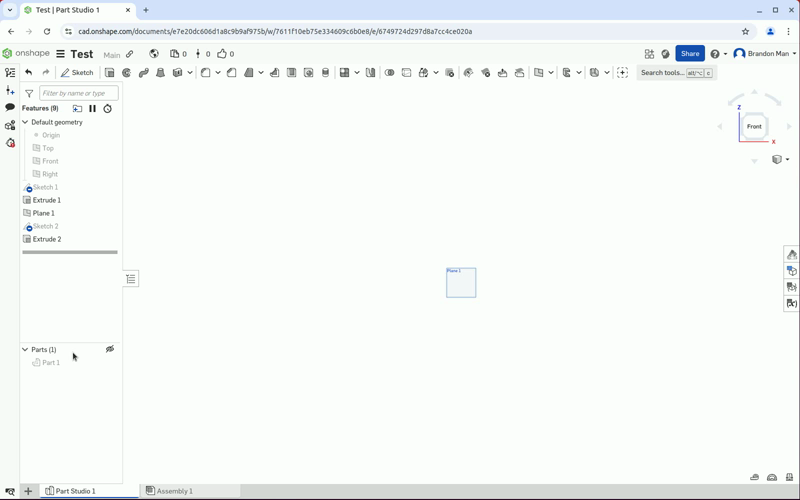
key(space)
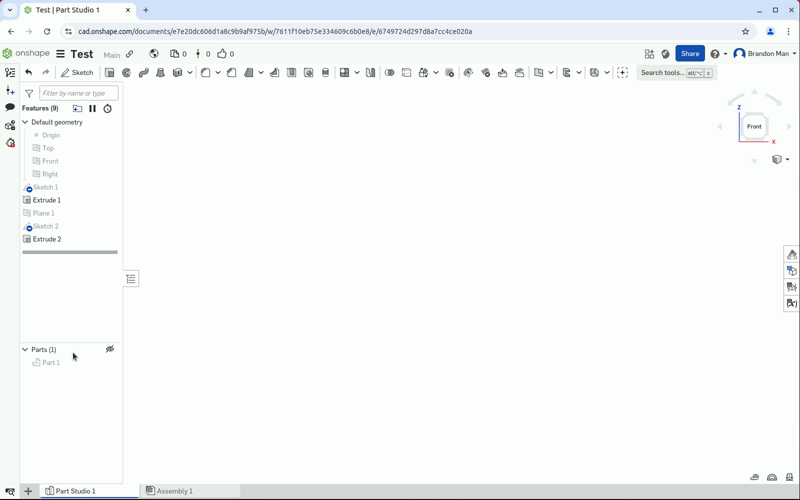
key_down(shift)
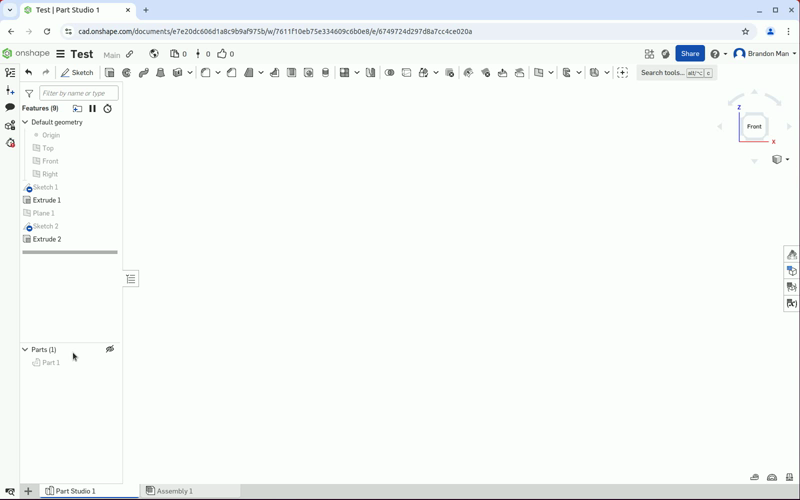
key(left)
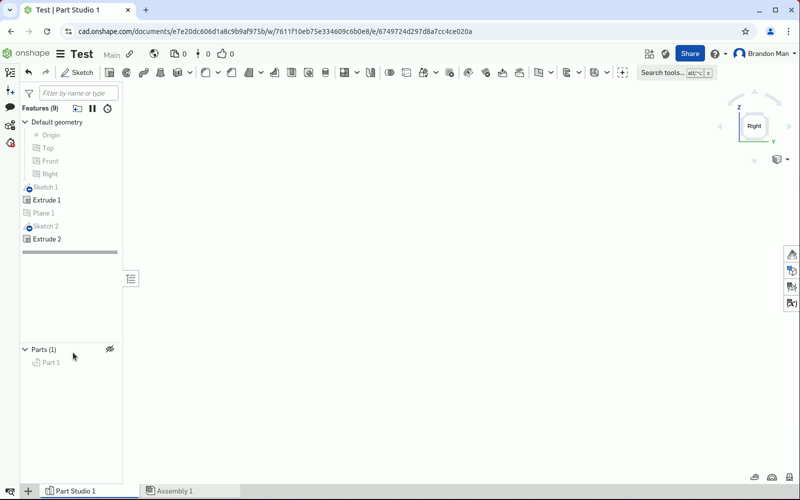
key_up(shift)
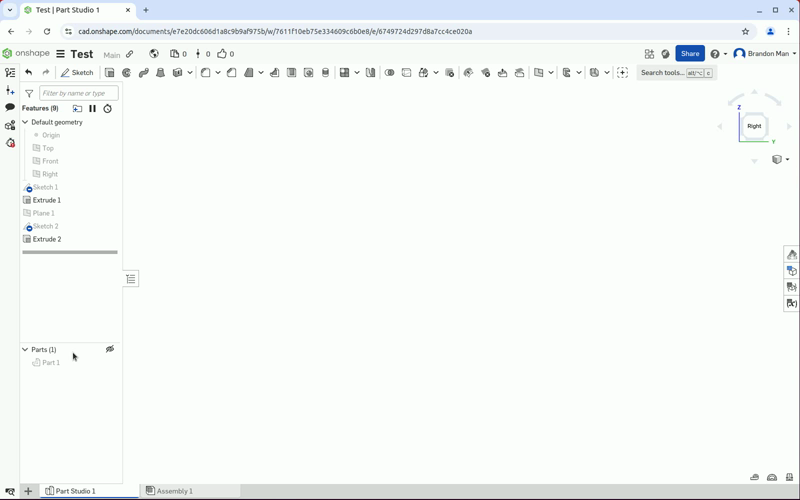
mouse_move(73, 352)
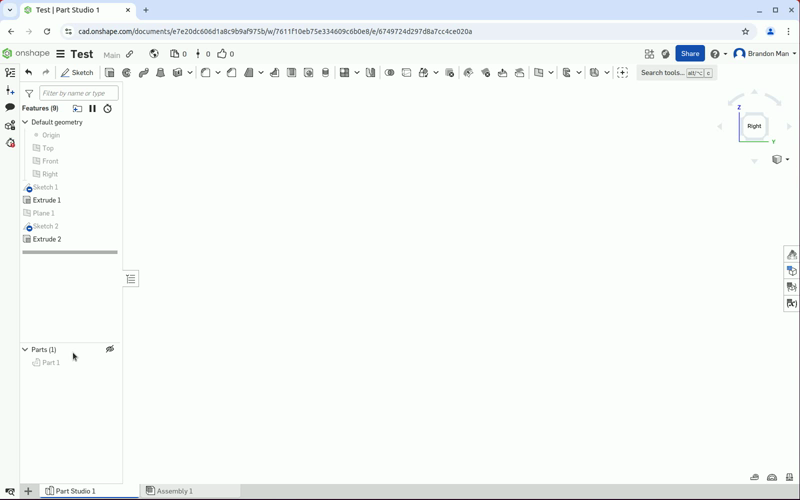
key(shift+y)
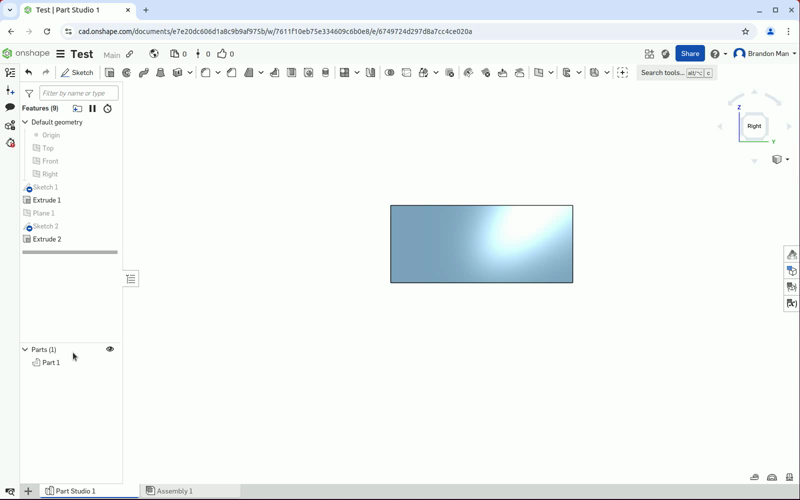
mouse_move(541, 75)
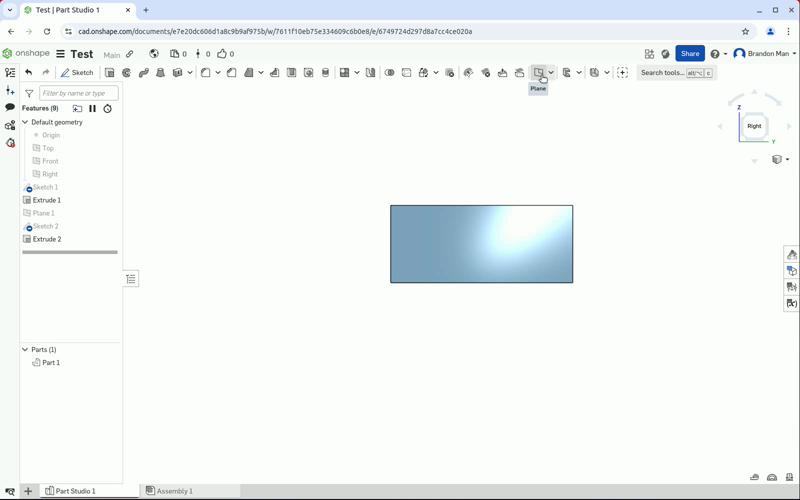
click(541, 75)
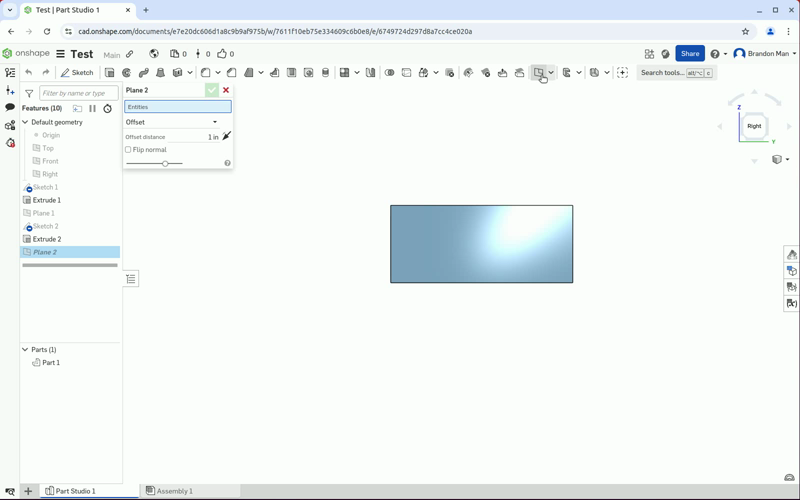
mouse_move(73, 176)
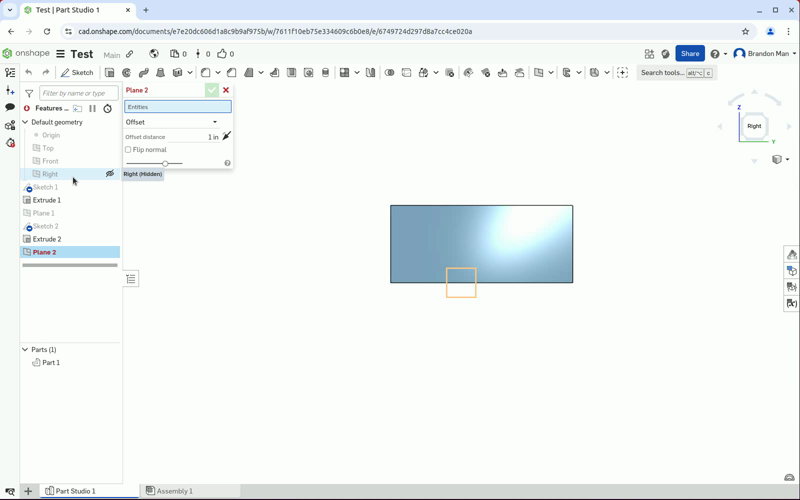
click(73, 176)
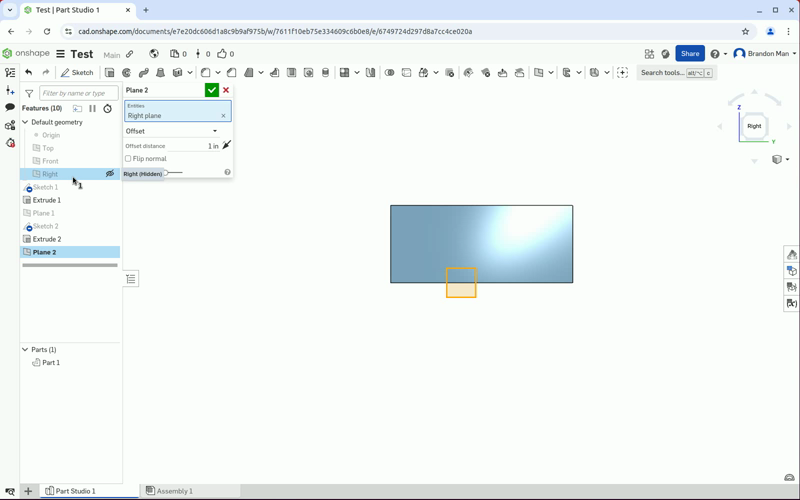
key(tab, 2)
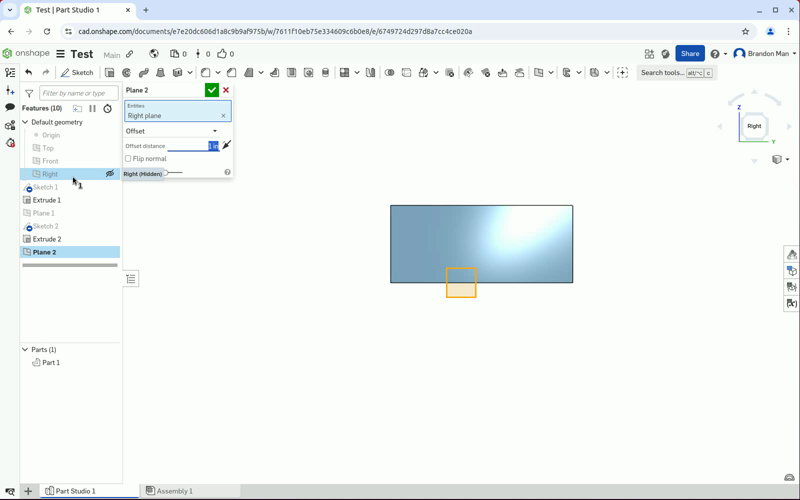
text(15.159)
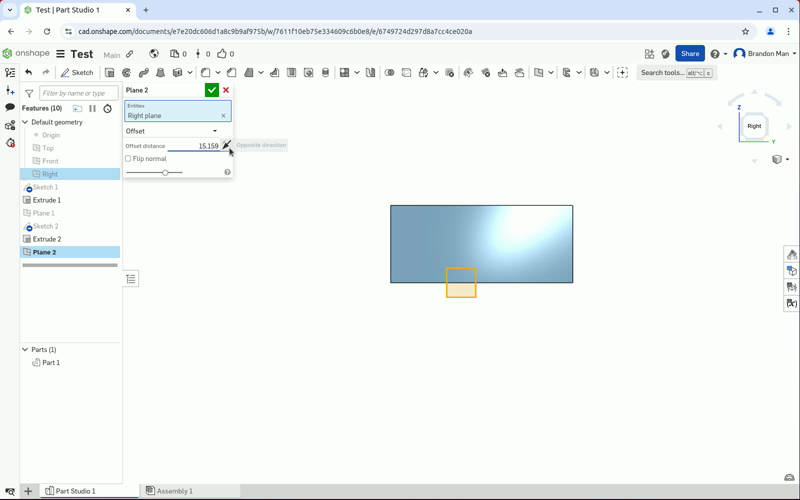
mouse_move(229, 147)
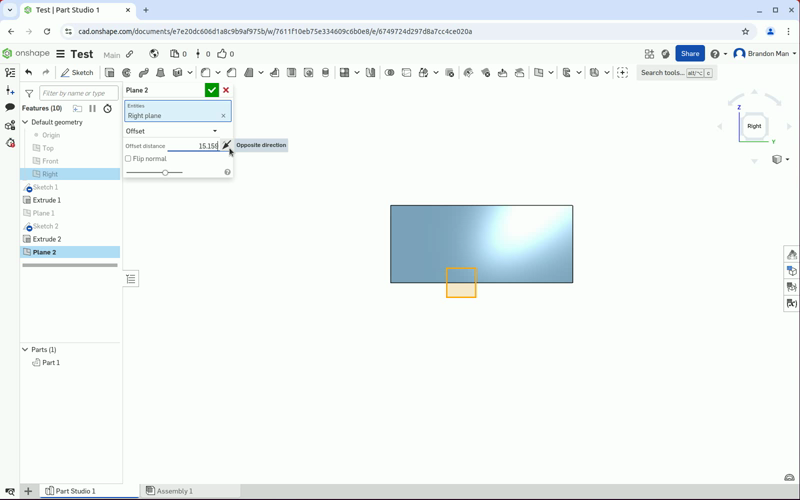
click(229, 147)
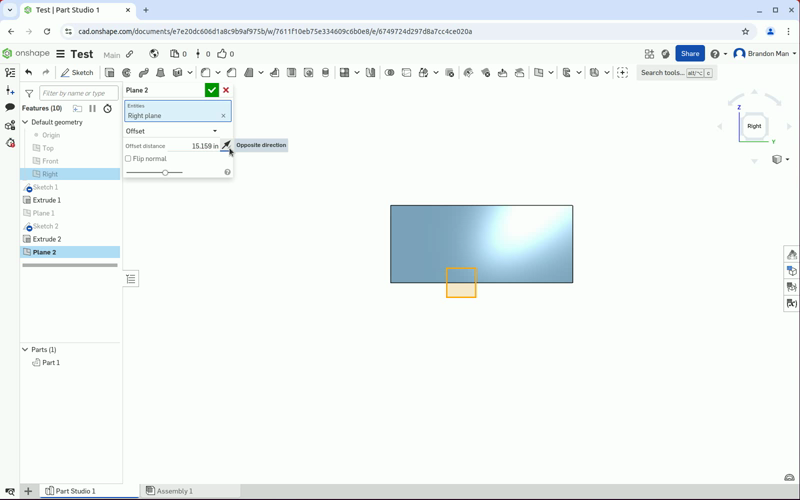
key(enter, 2)
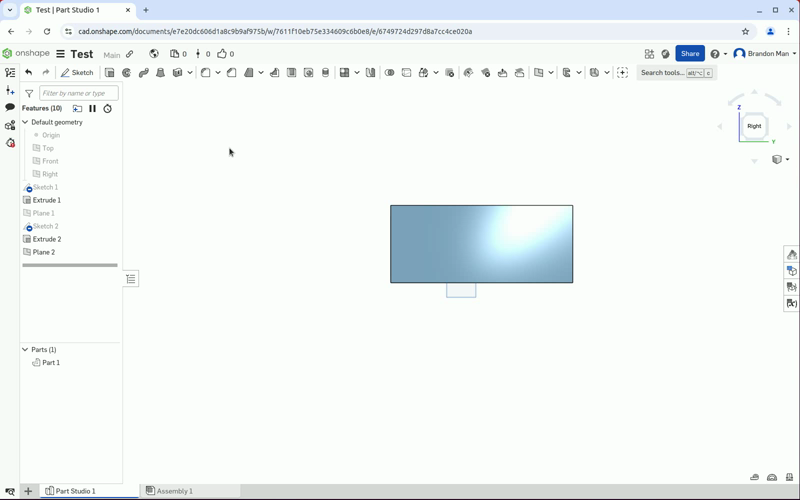
key(shift+s)
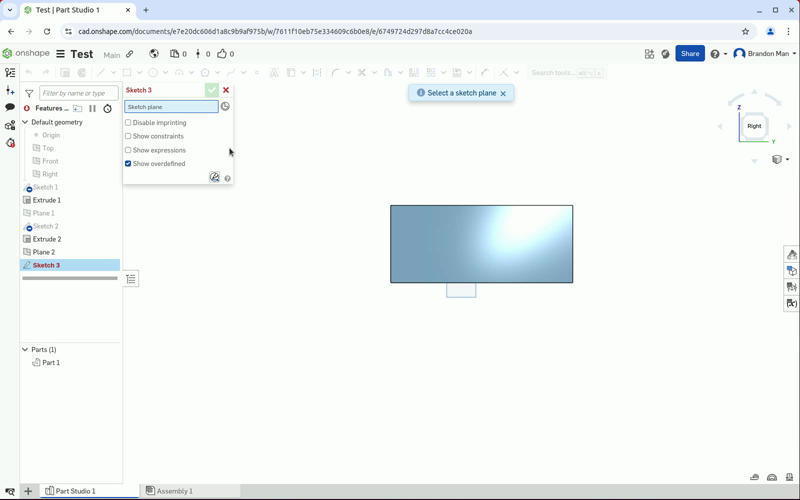
mouse_move(73, 254)
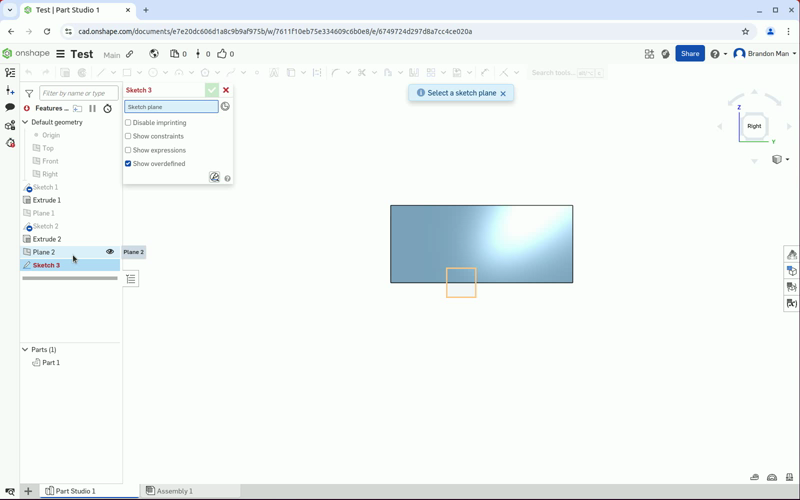
click(73, 254)
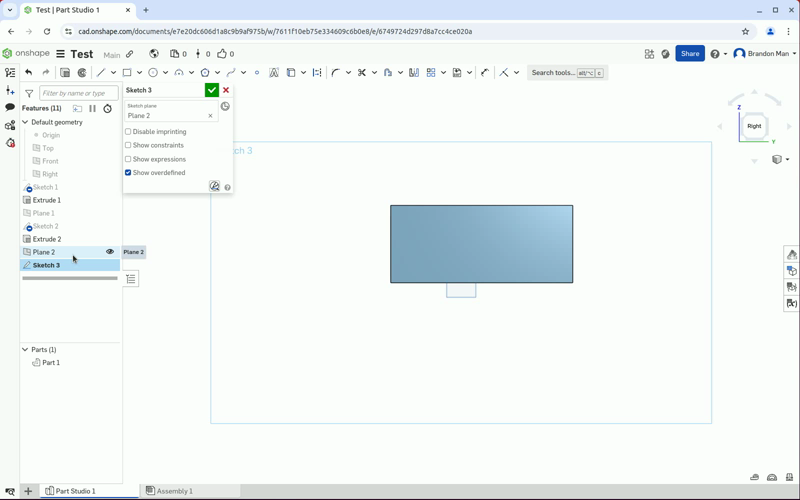
mouse_move(73, 352)
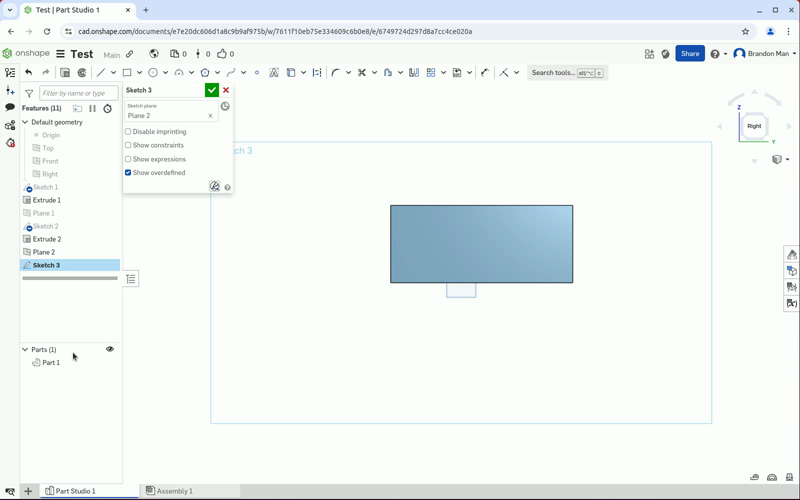
key(y)
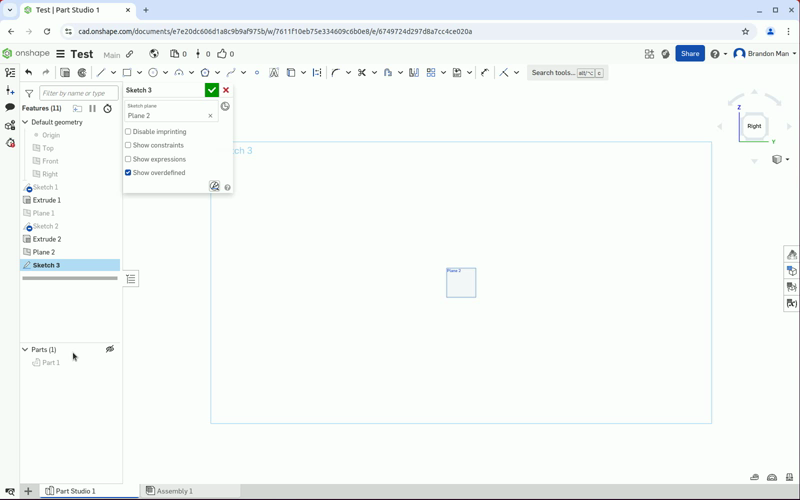
key(l)
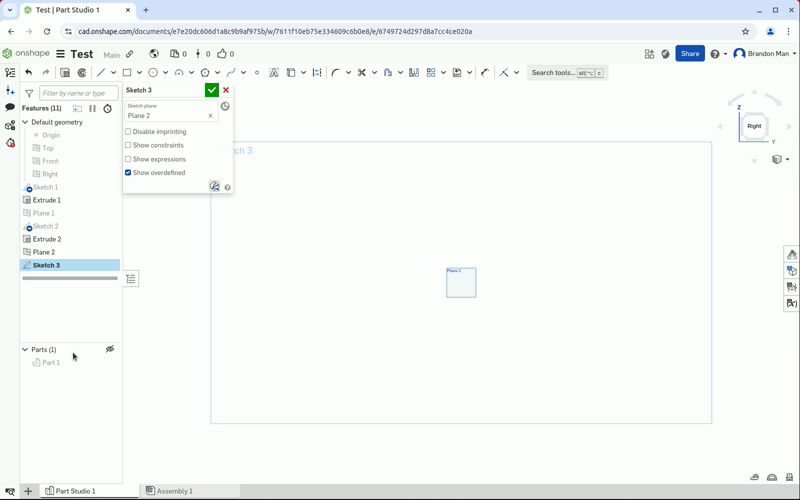
key_down(shift)
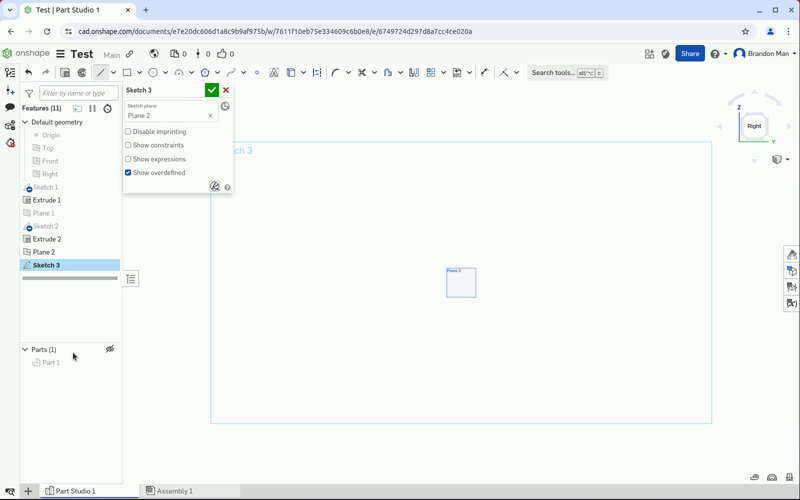
mouse_move(433, 276)
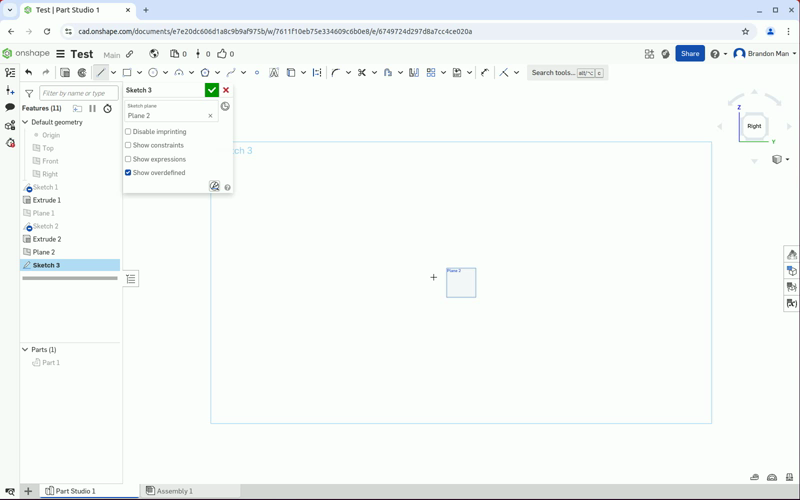
click(433, 276)
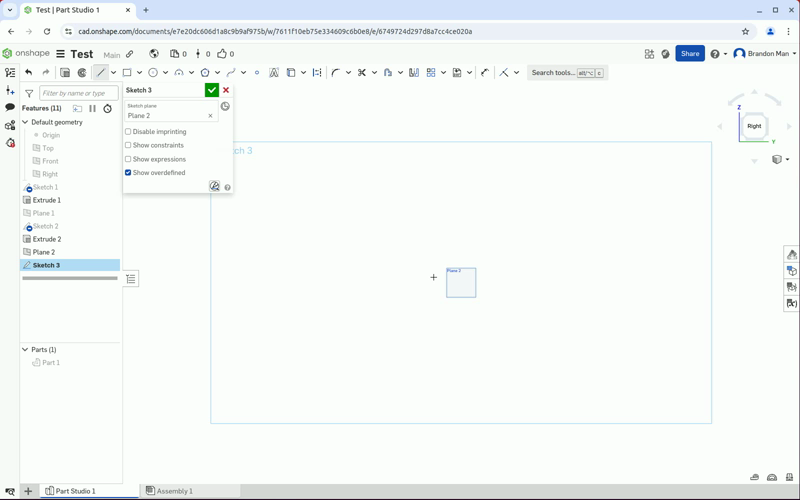
key_up(shift)
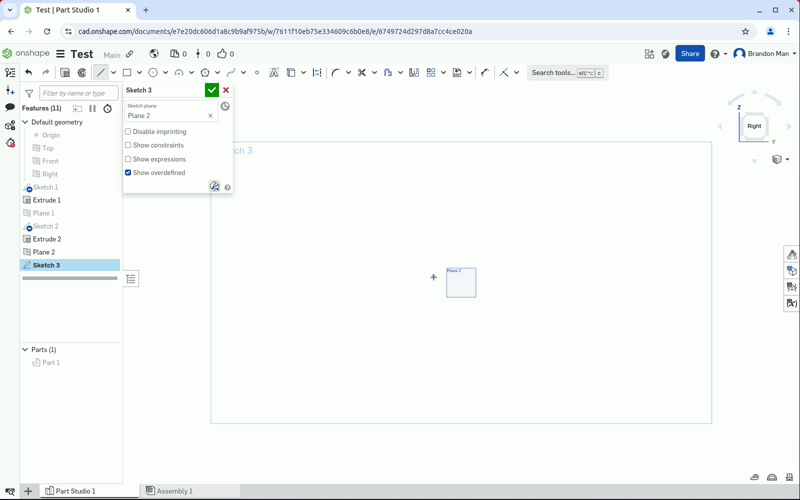
key_down(shift)
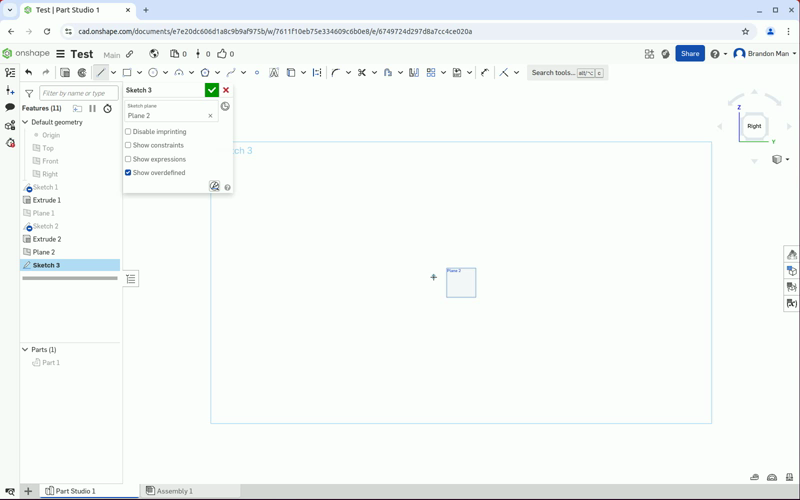
mouse_move(567, 277)
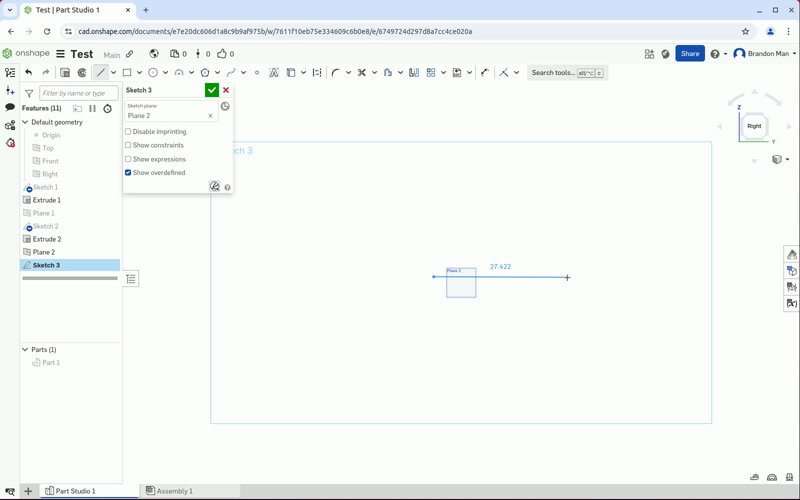
click(567, 277)
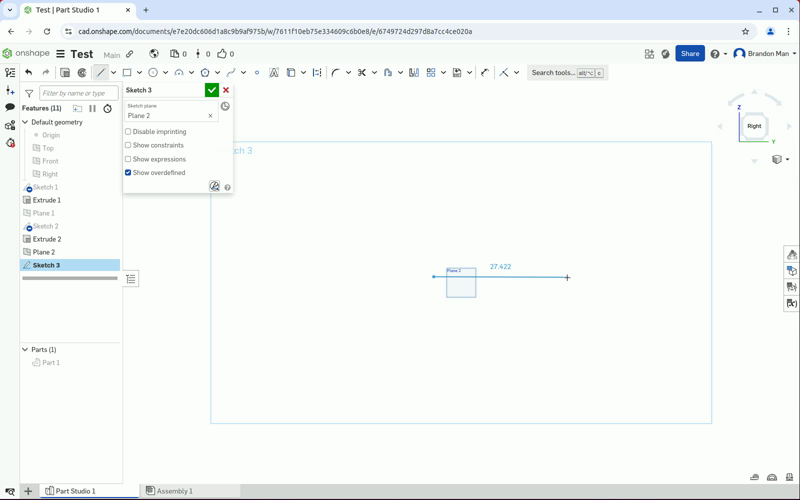
key_up(shift)
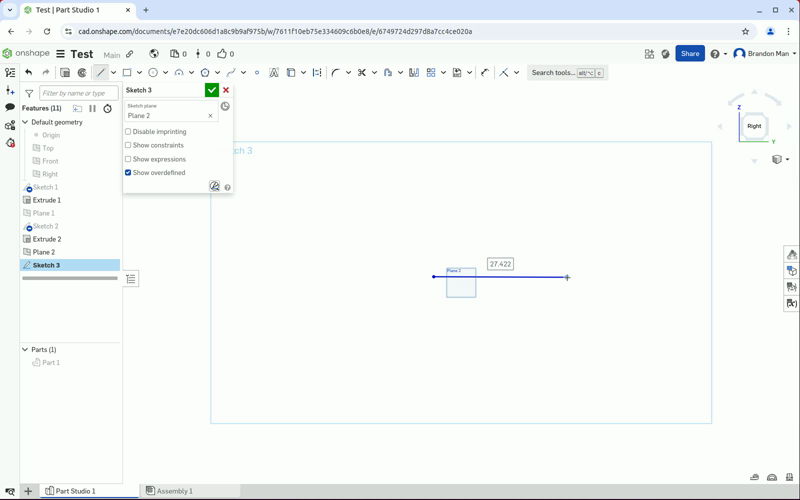
key_down(shift)
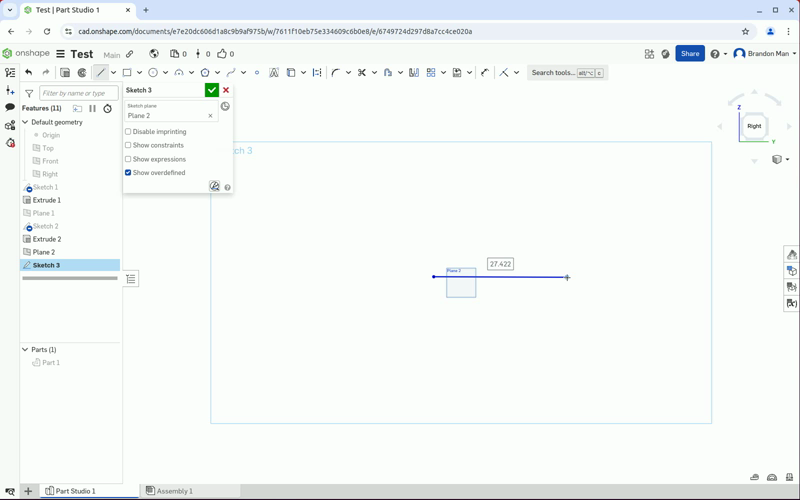
mouse_move(567, 215)
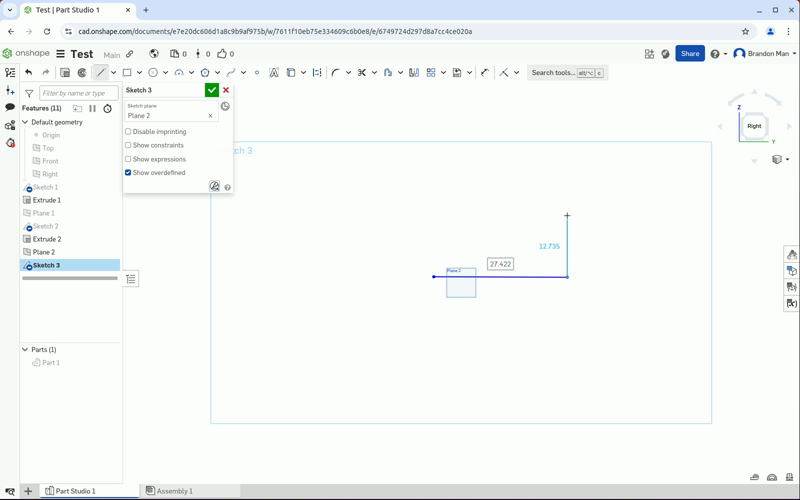
click(567, 215)
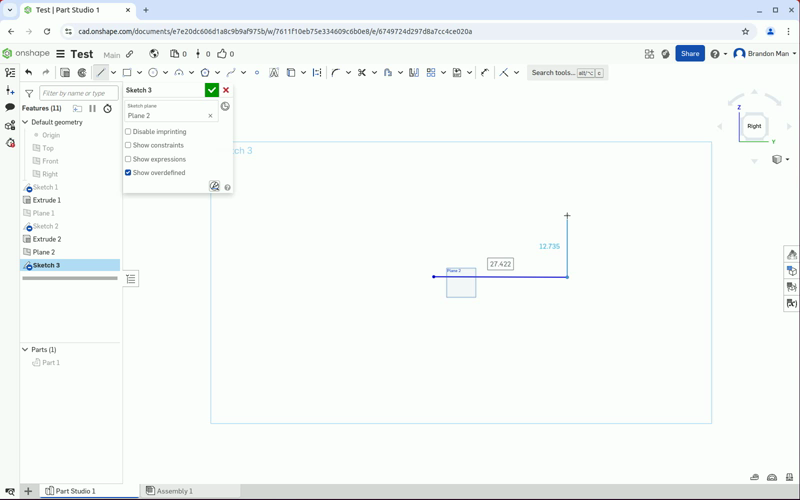
key_up(shift)
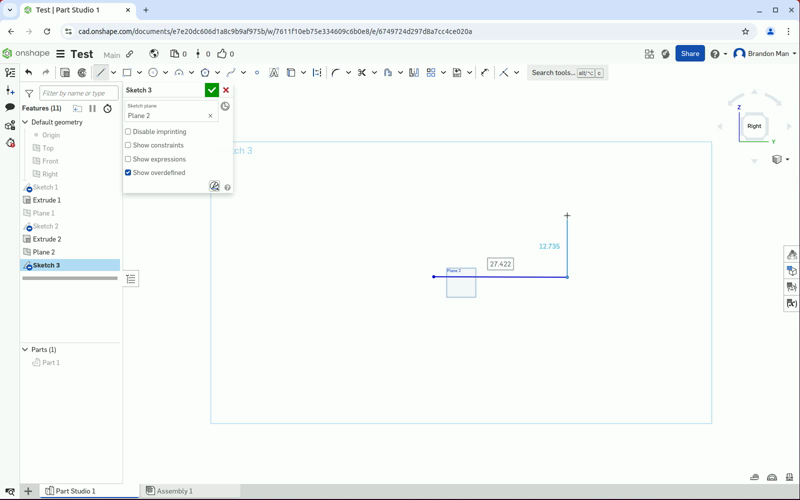
key_down(shift)
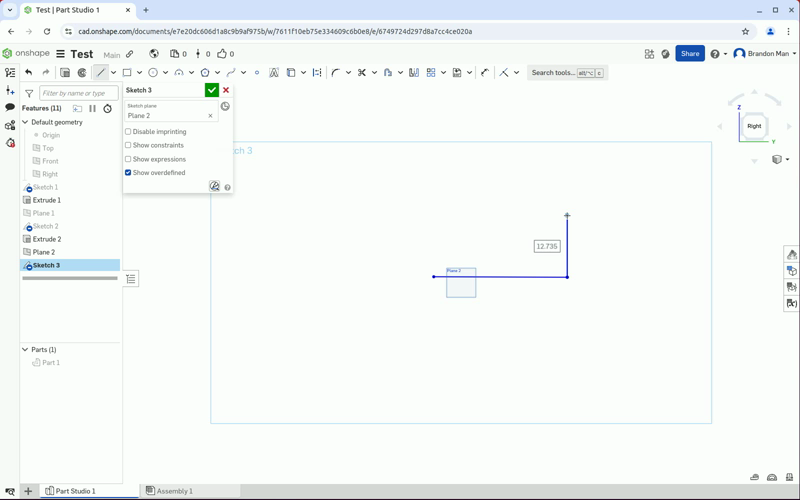
mouse_move(433, 215)
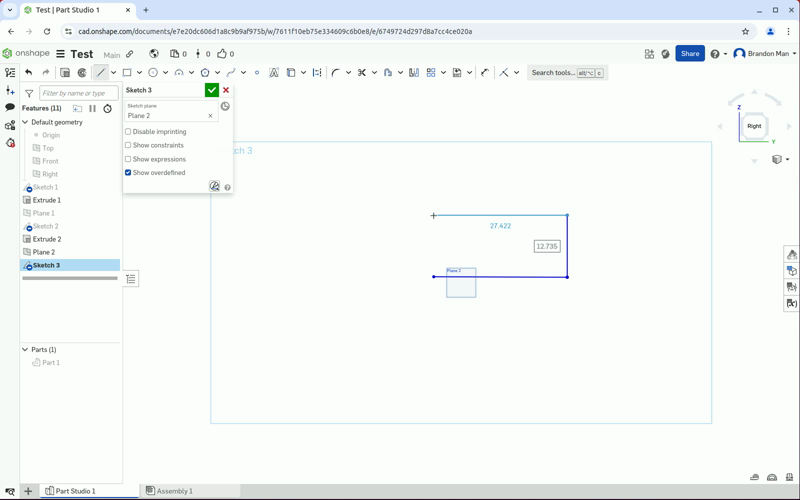
click(433, 215)
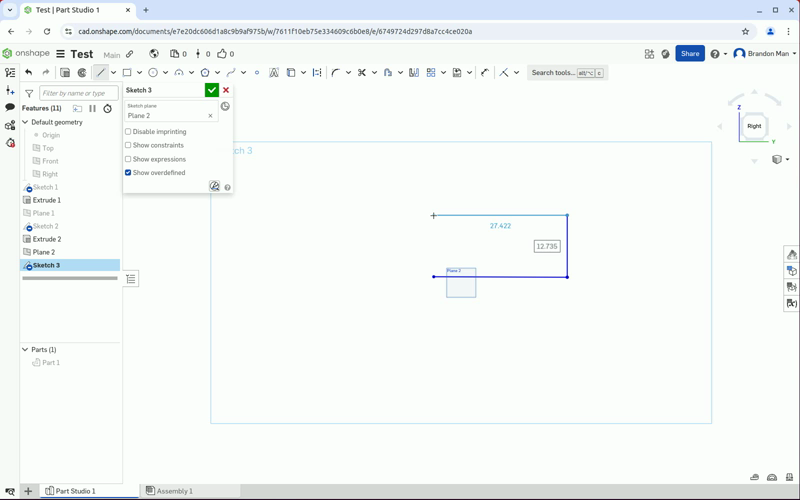
key_up(shift)
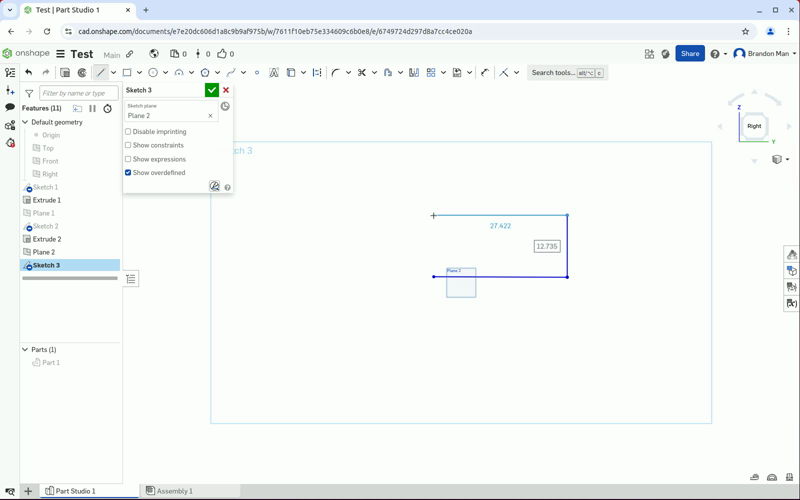
key_down(shift)
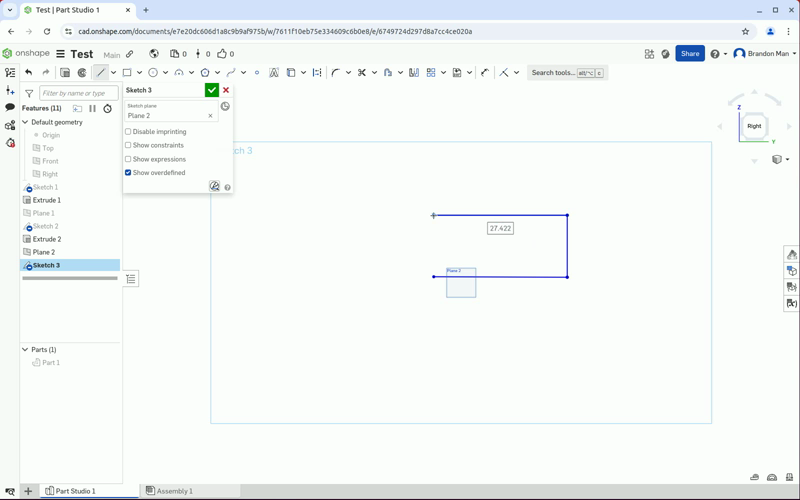
mouse_move(433, 276)
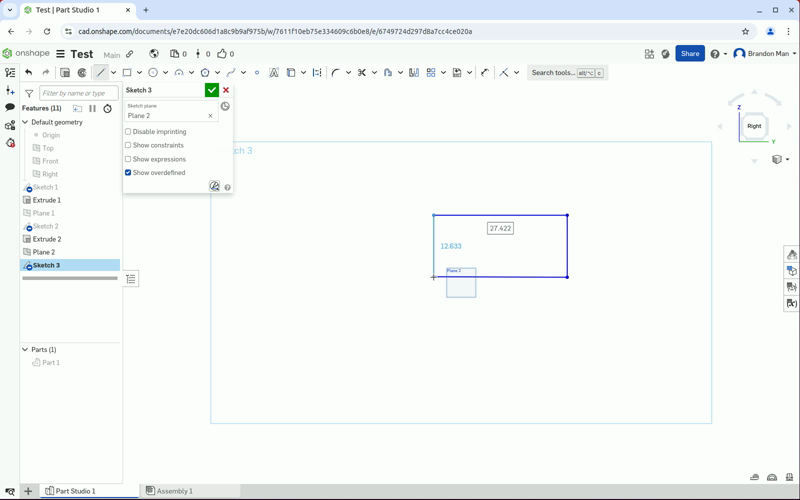
key_up(shift)
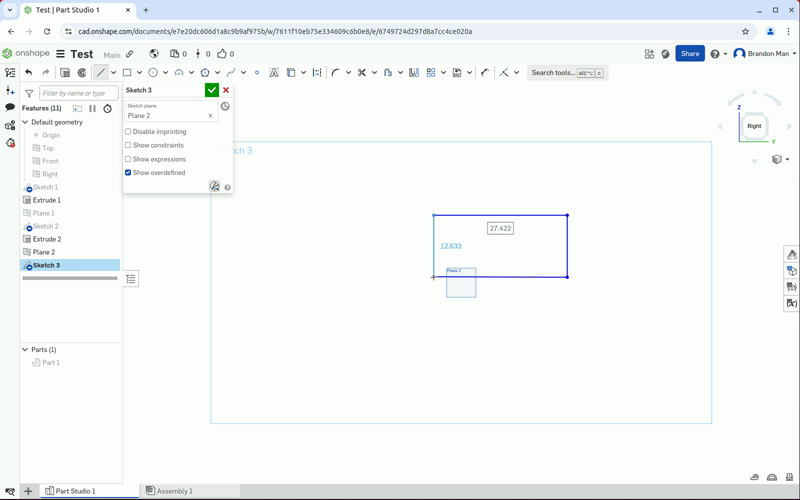
click(433, 276)
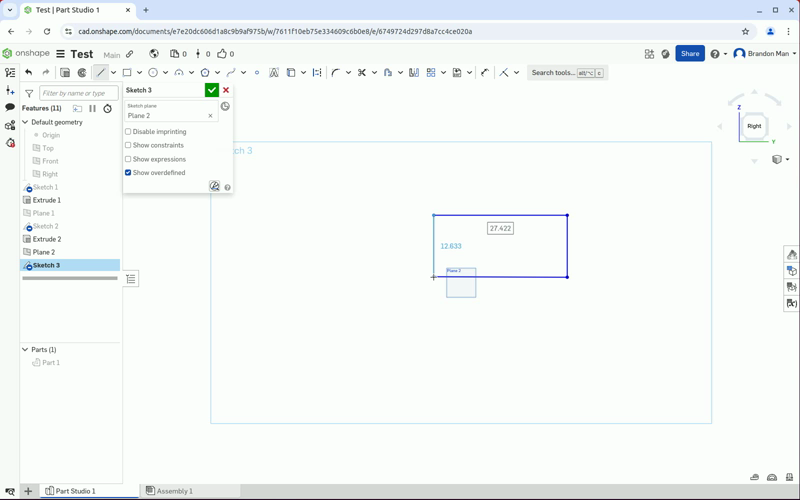
key(esc)
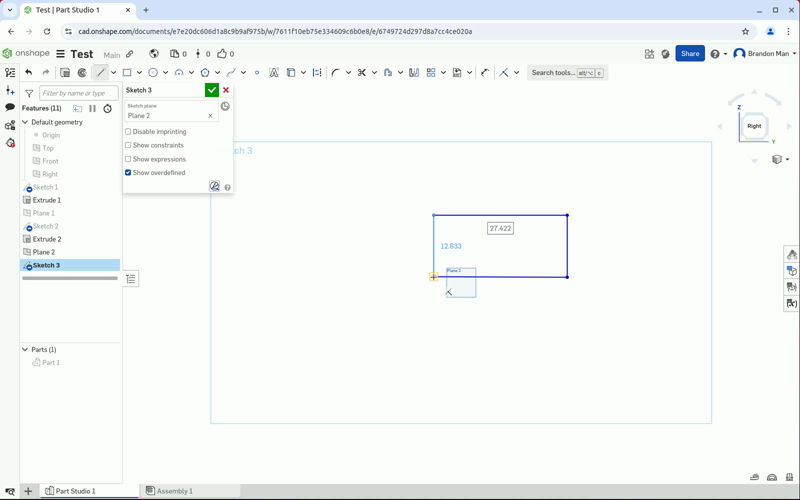
mouse_move(534, 239)
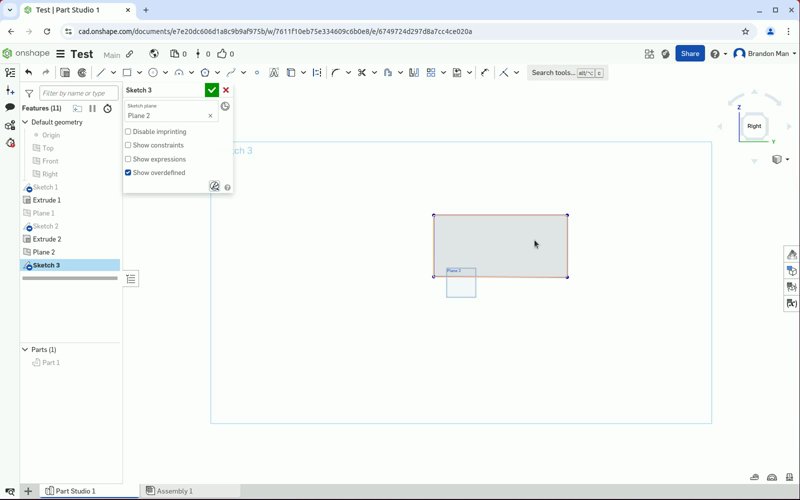
click(534, 239)
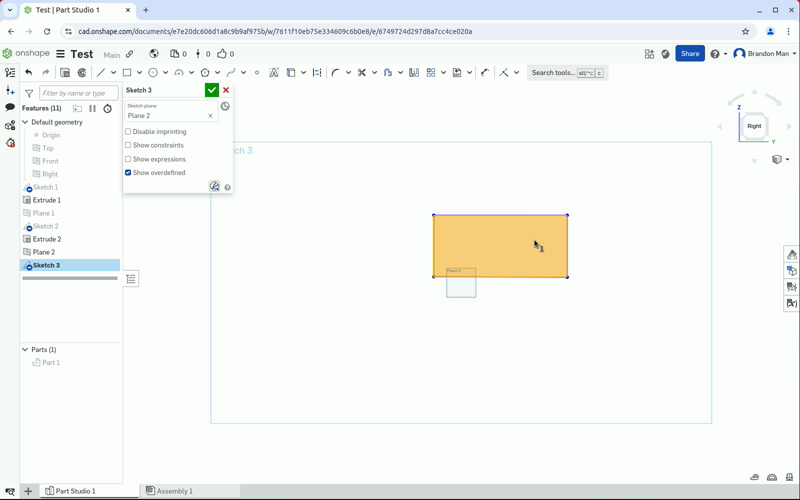
mouse_move(73, 352)
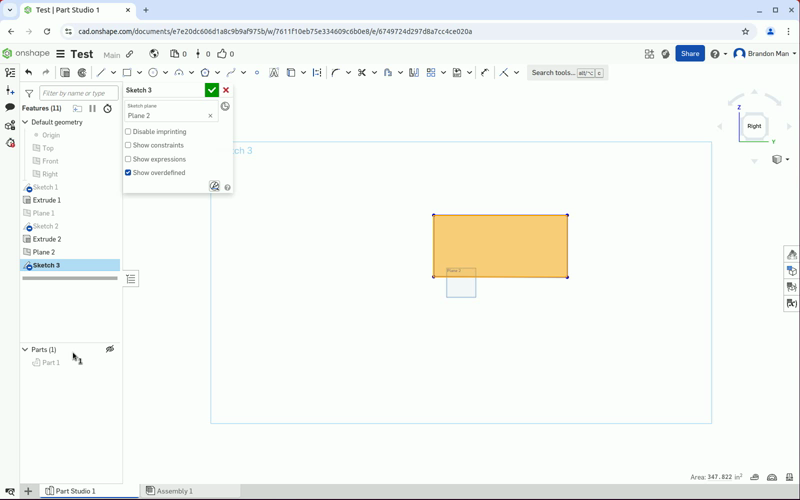
key(shift+y)
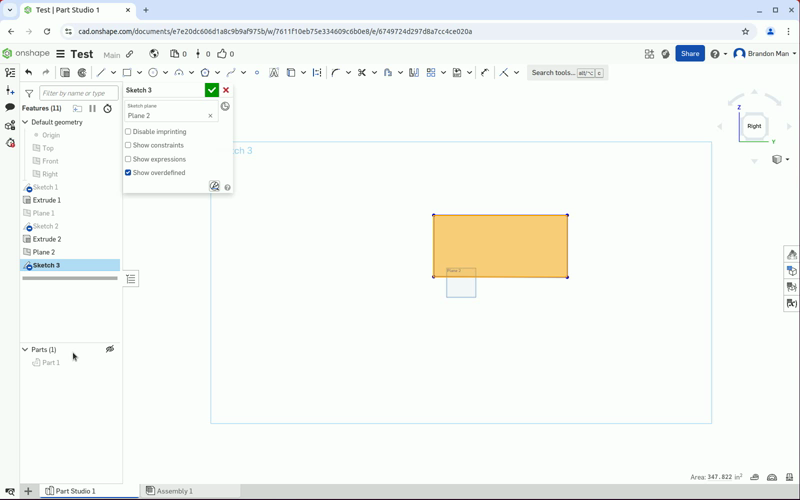
key(shift+e)
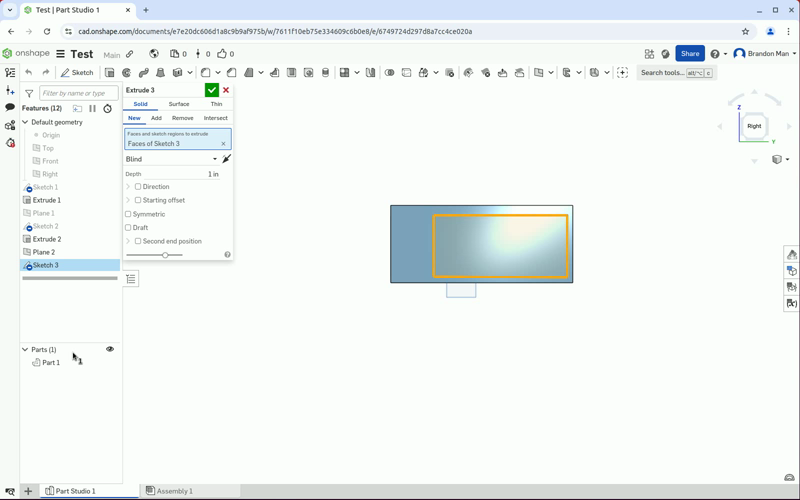
mouse_move(143, 106)
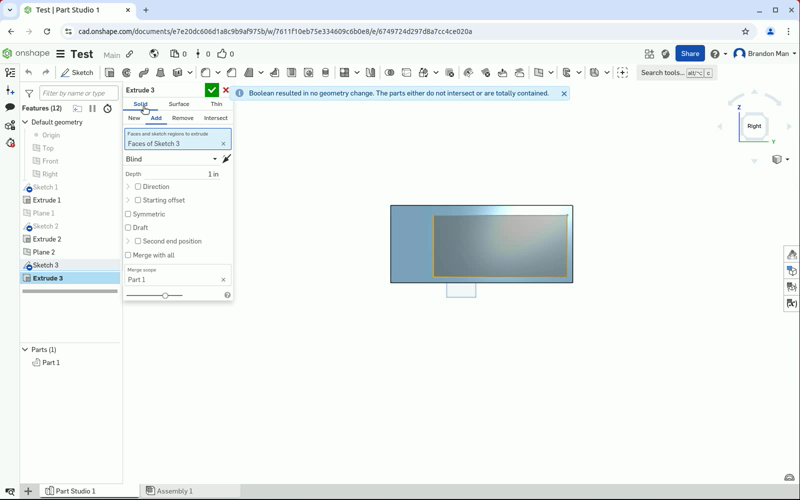
click(143, 106)
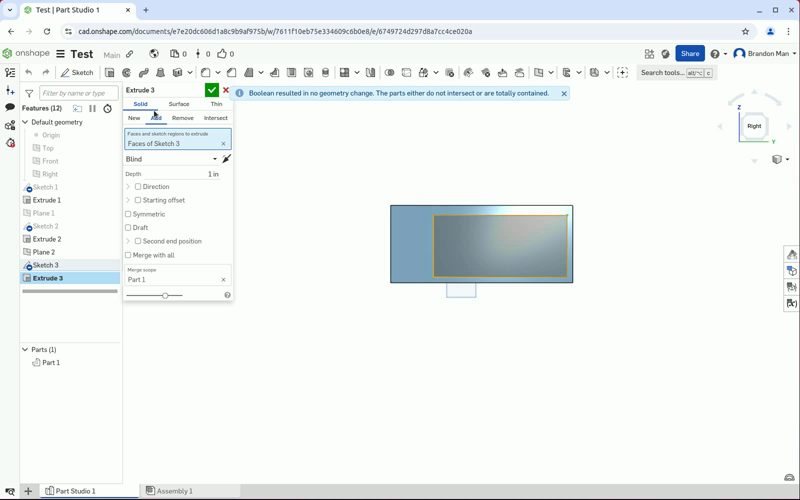
mouse_move(186, 120)
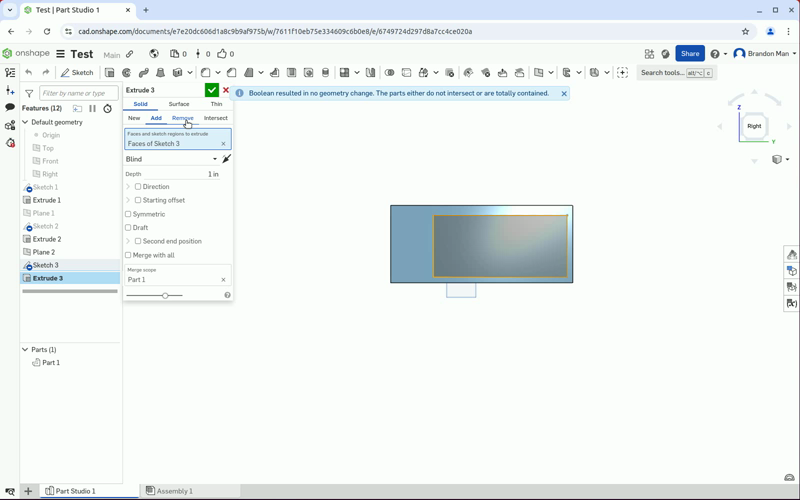
click(186, 120)
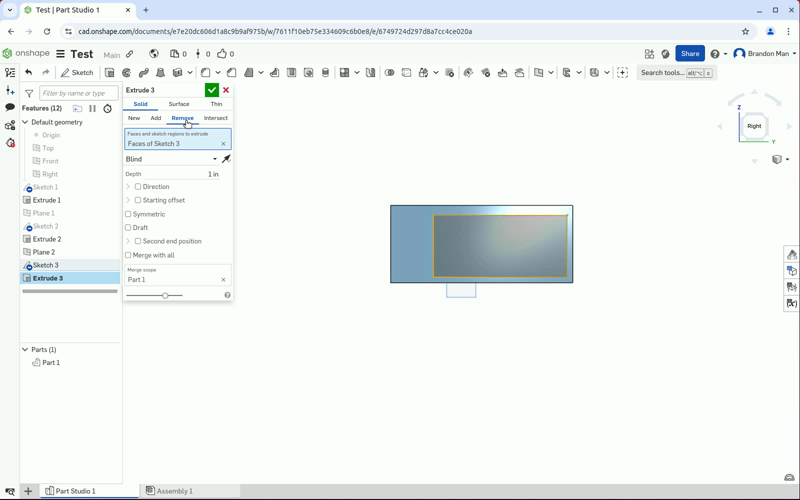
key(tab, 4)
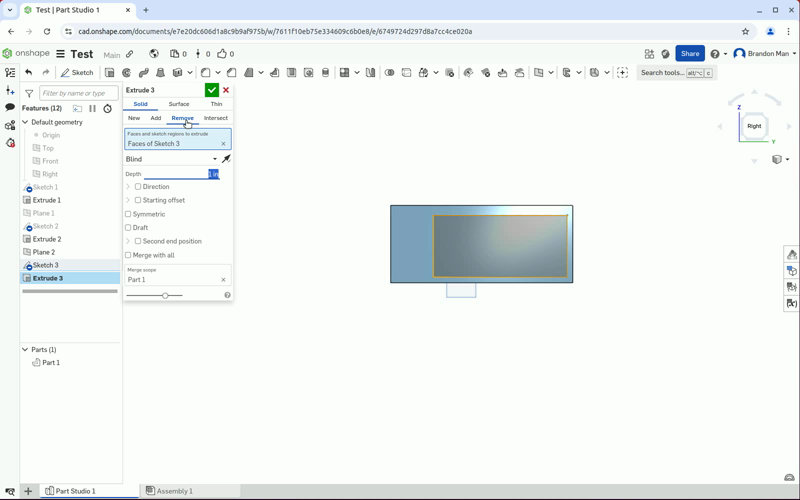
text(5.296)
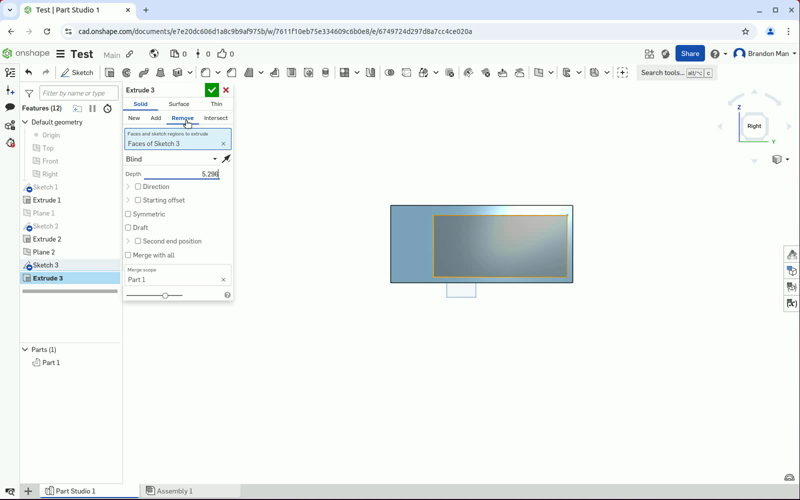
key(tab, 6)
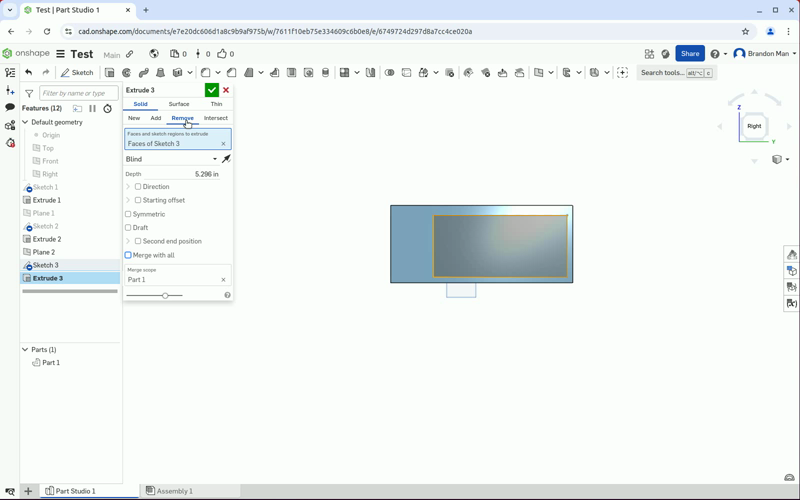
key(space)
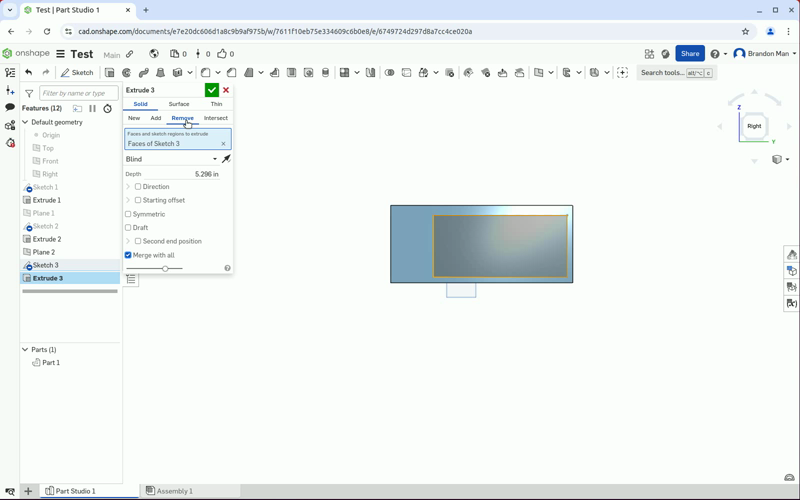
key(enter)
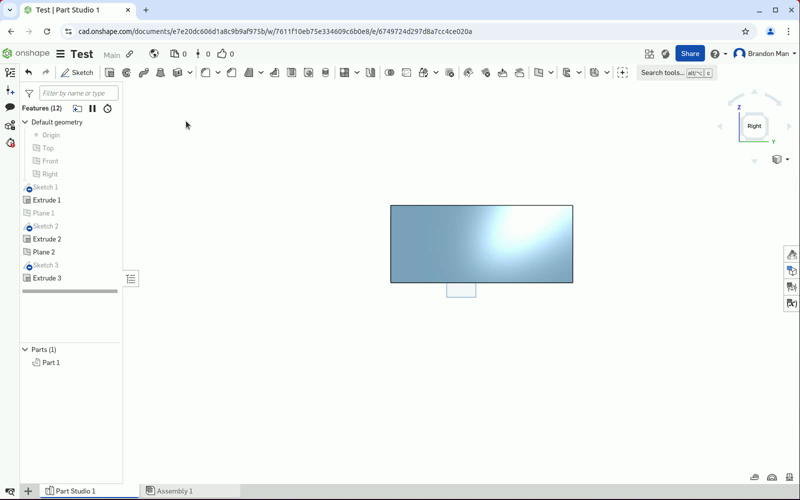
key(shift+h)
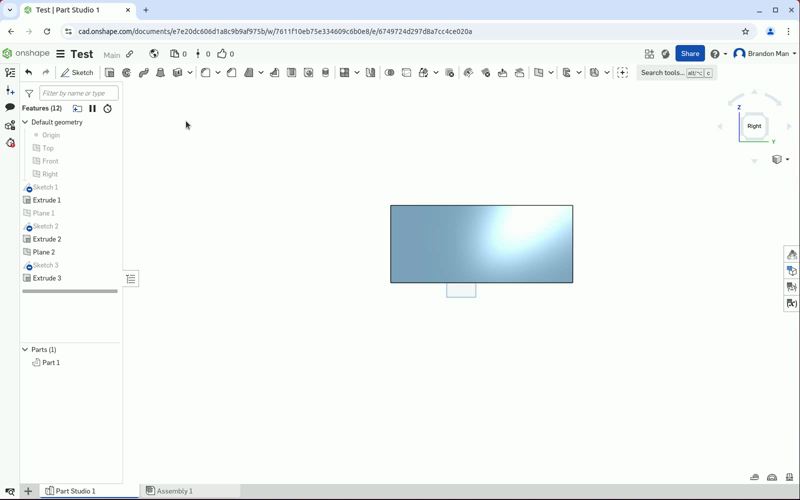
key(shift+h)
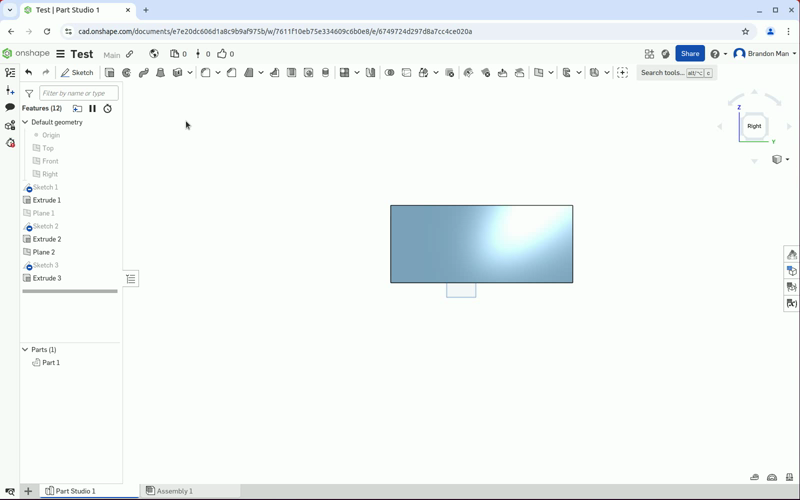
mouse_move(73, 189)
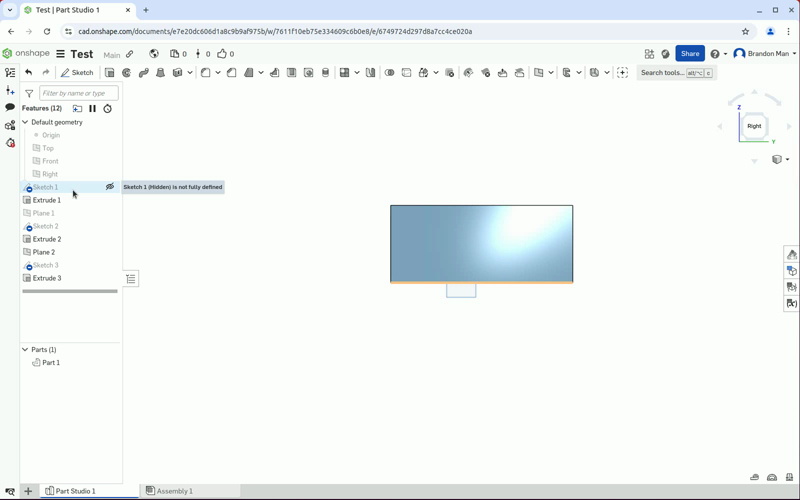
click(73, 189)
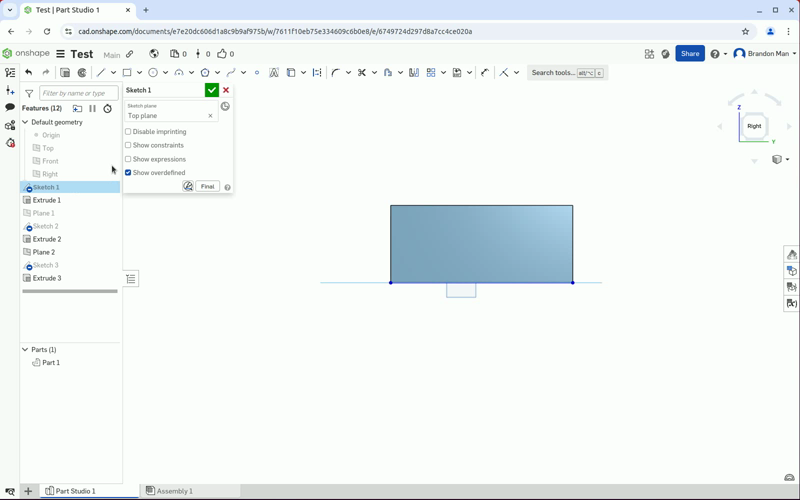
mouse_move(229, 92)
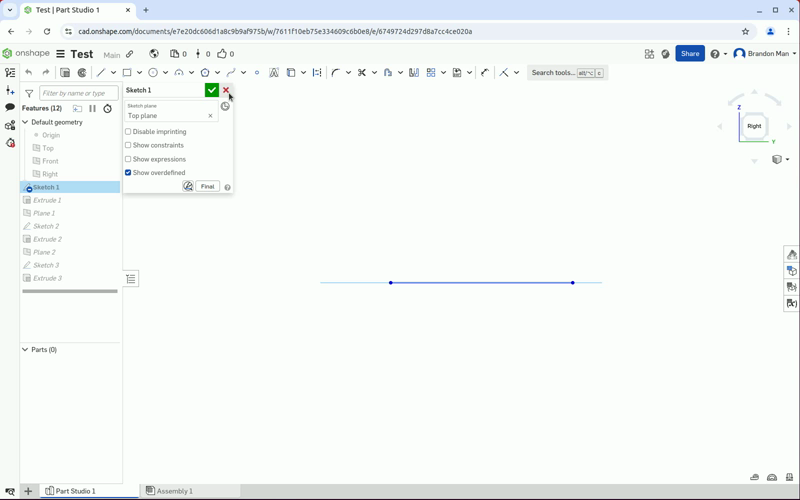
click(229, 92)
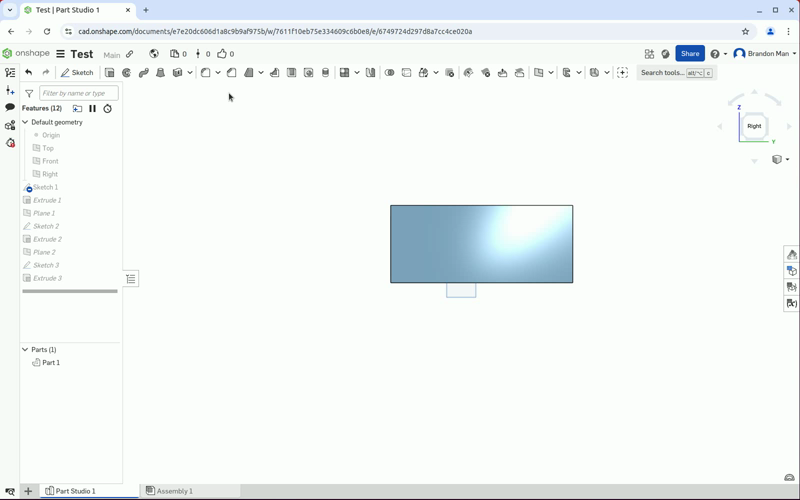
mouse_move(73, 352)
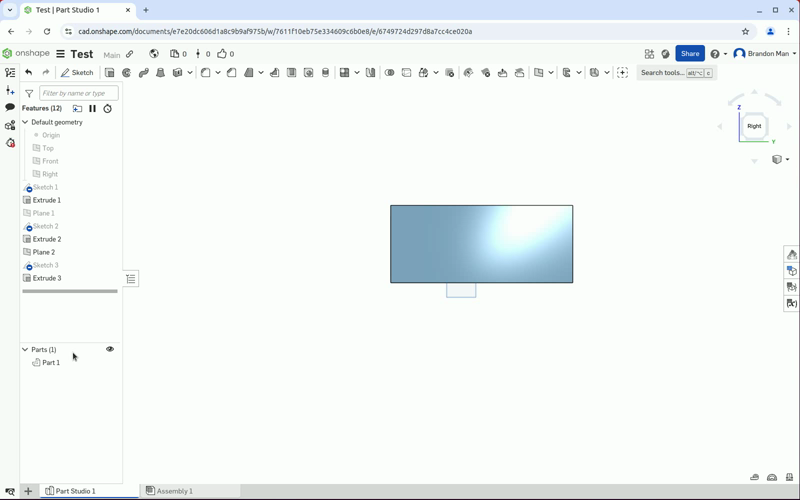
key(y)
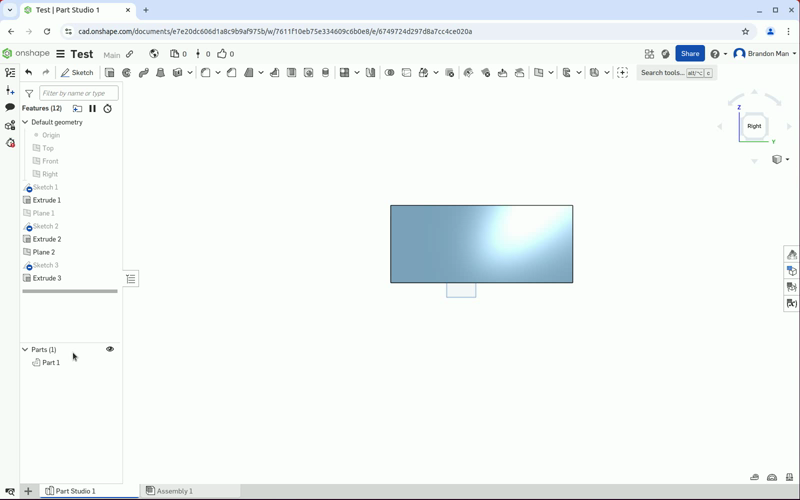
key(shift+p)
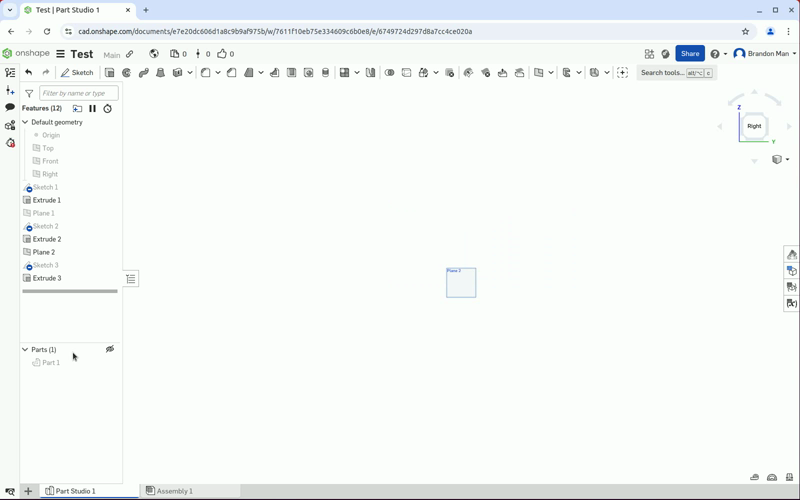
key(space)
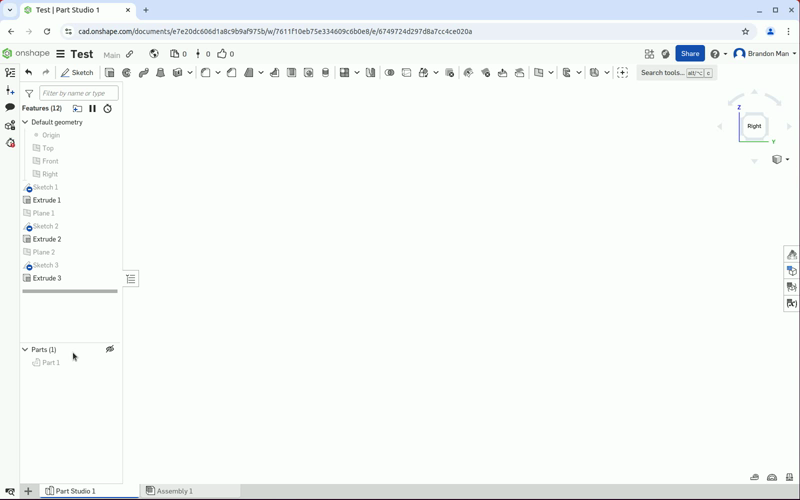
key_down(shift)
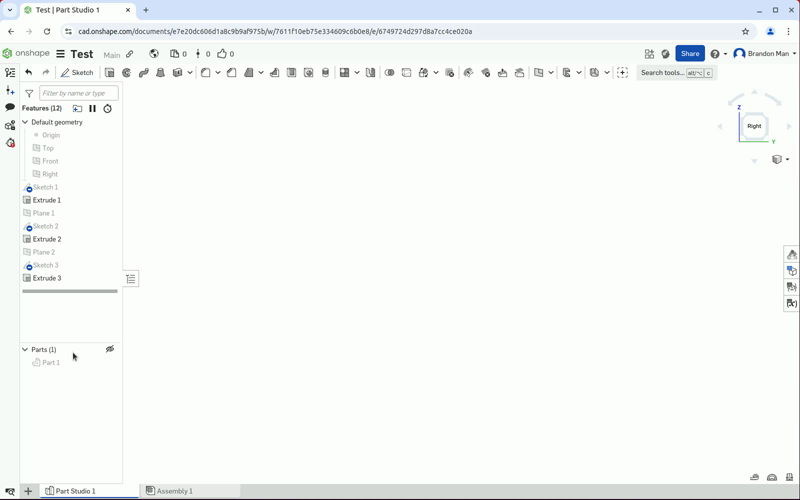
key(right)
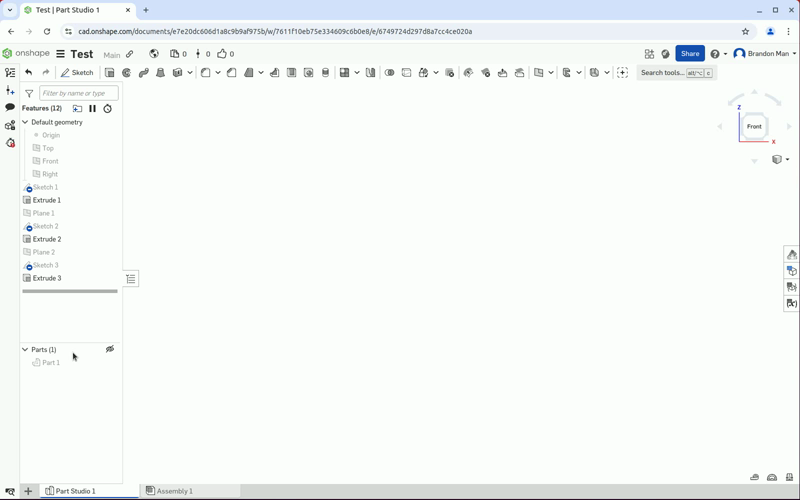
key_up(shift)
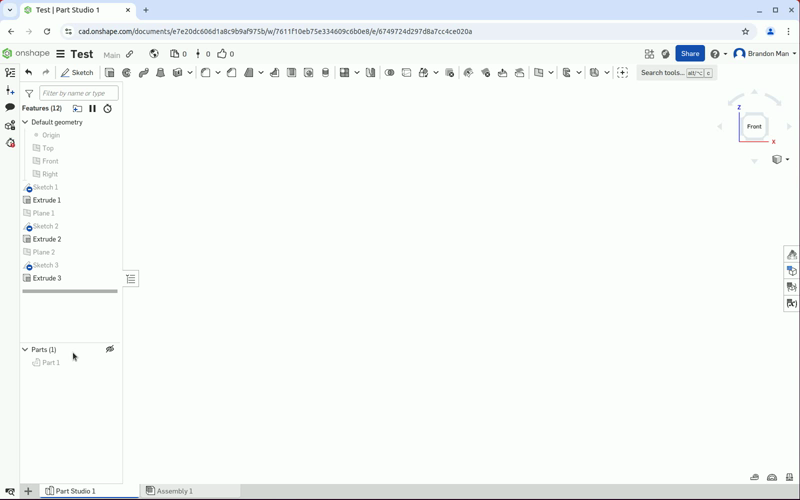
key(space)
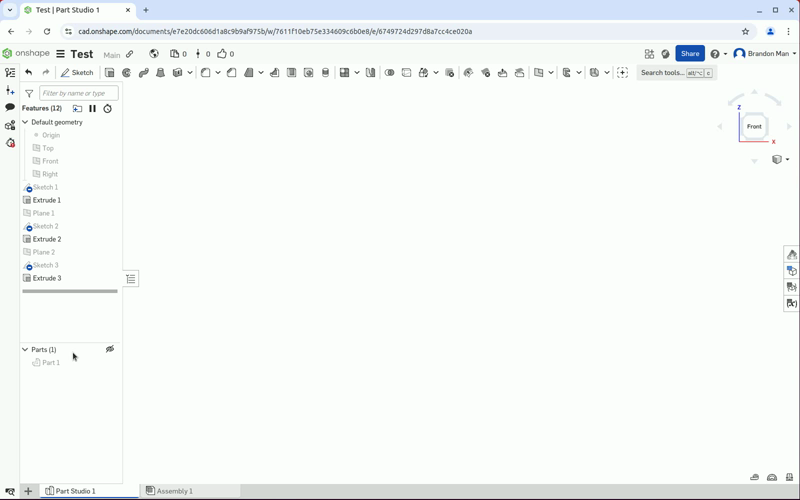
key_down(shift)
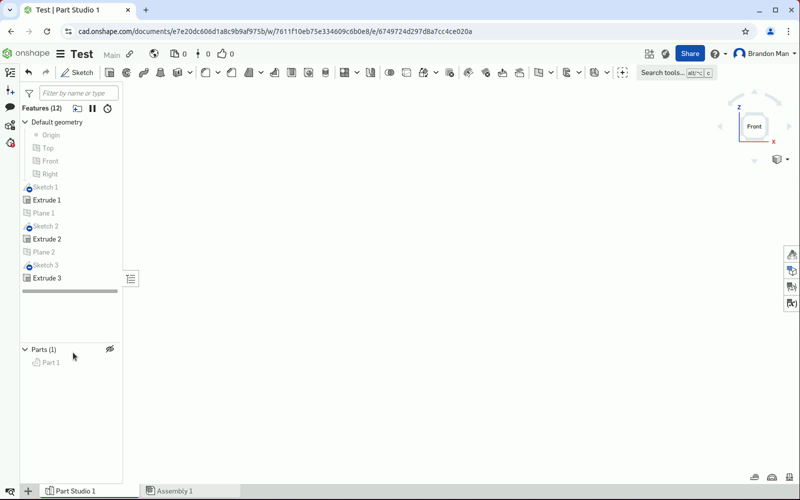
key(down)
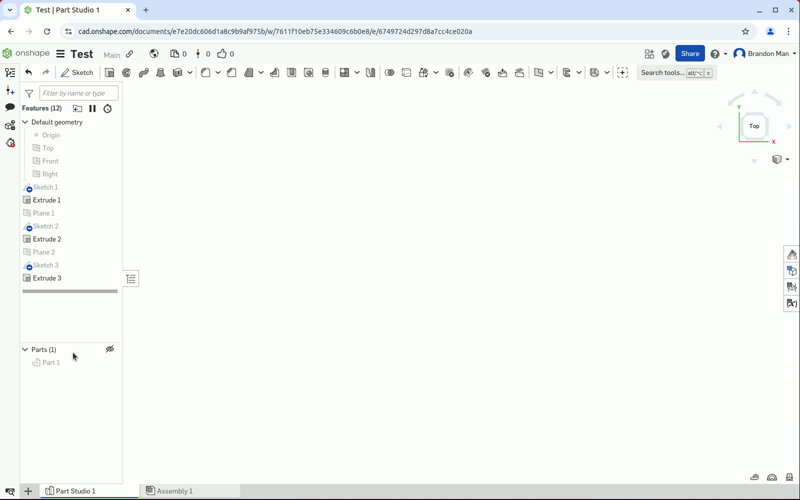
key_up(shift)
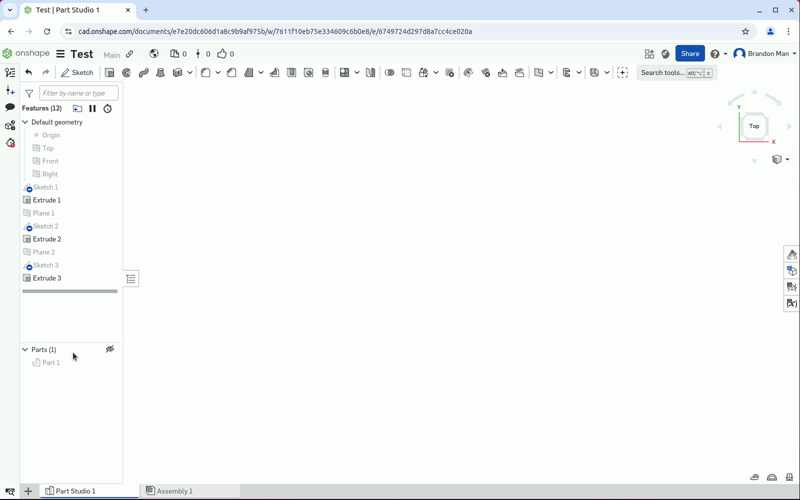
mouse_move(73, 352)
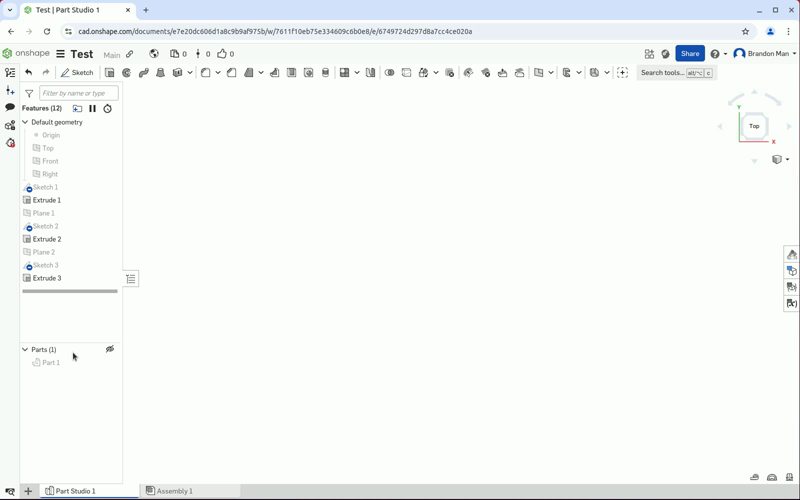
key(shift+y)
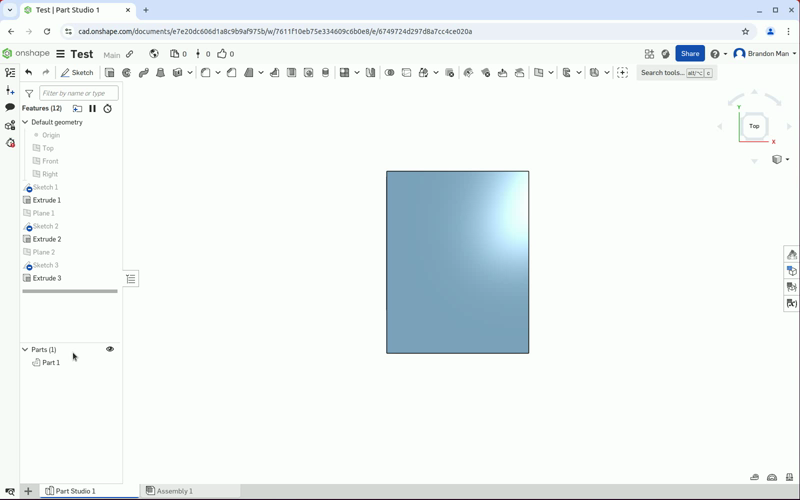
mouse_move(541, 75)
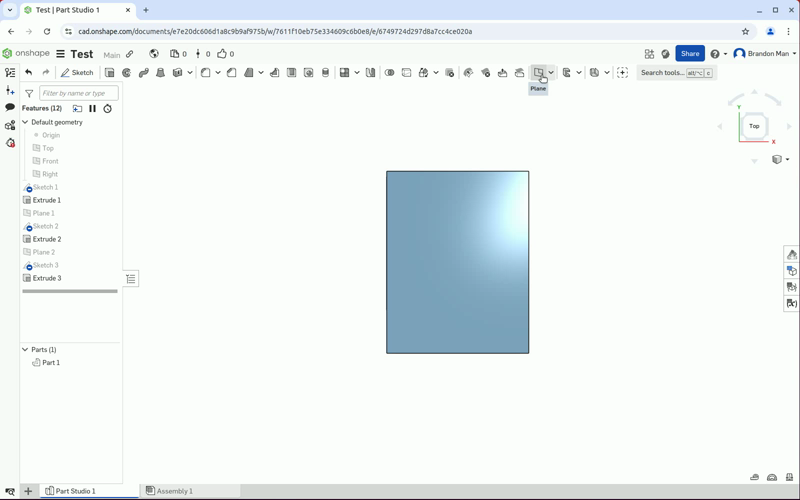
click(541, 75)
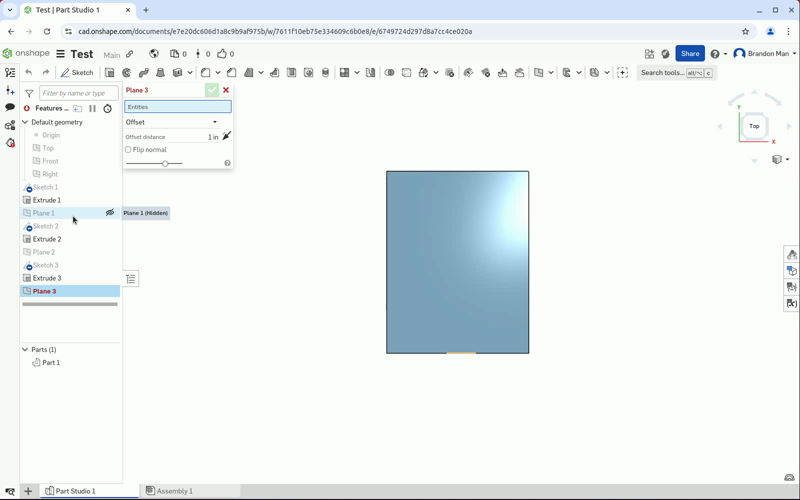
scroll(3)
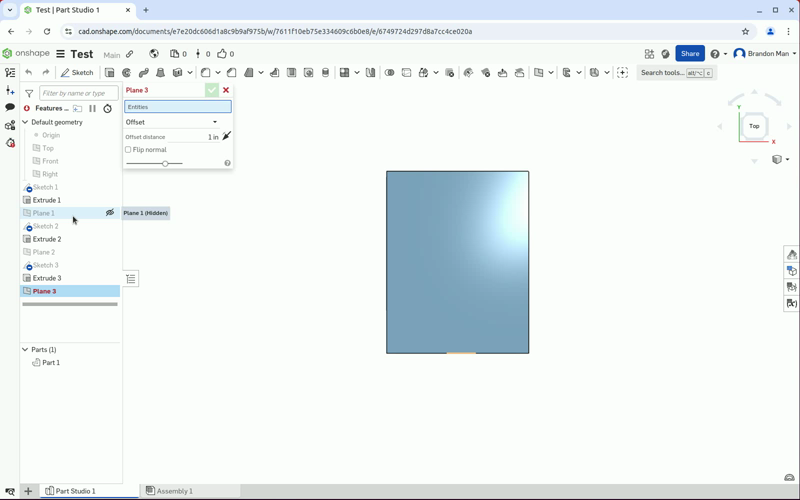
mouse_move(73, 150)
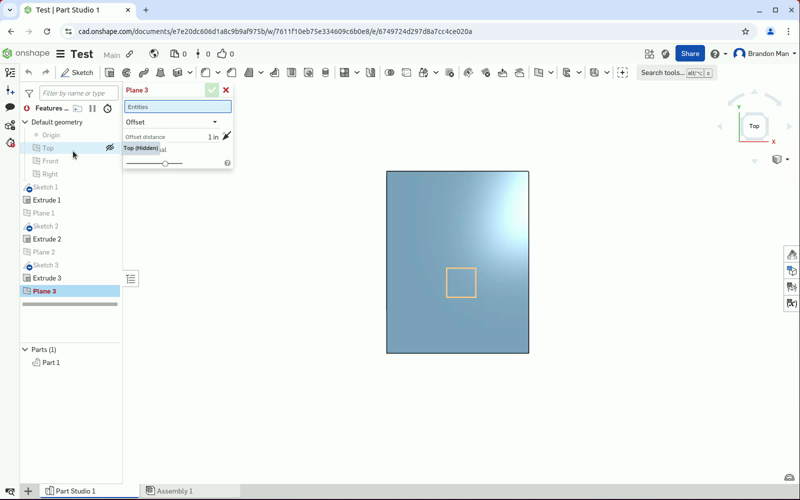
click(73, 150)
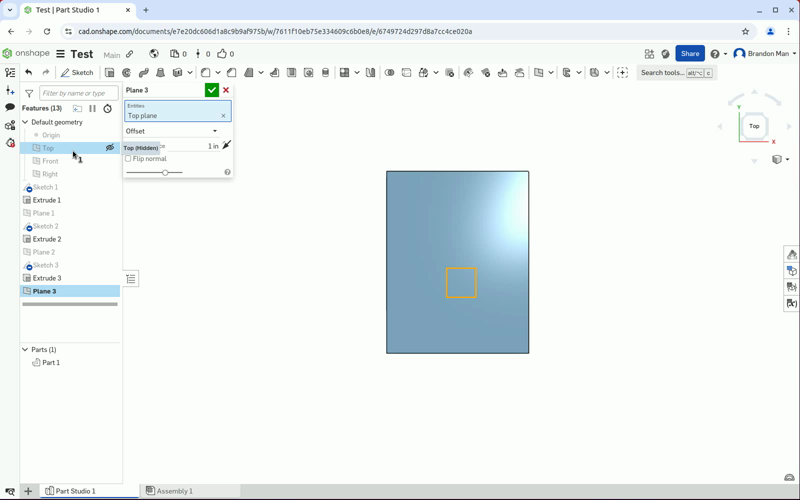
key(tab, 2)
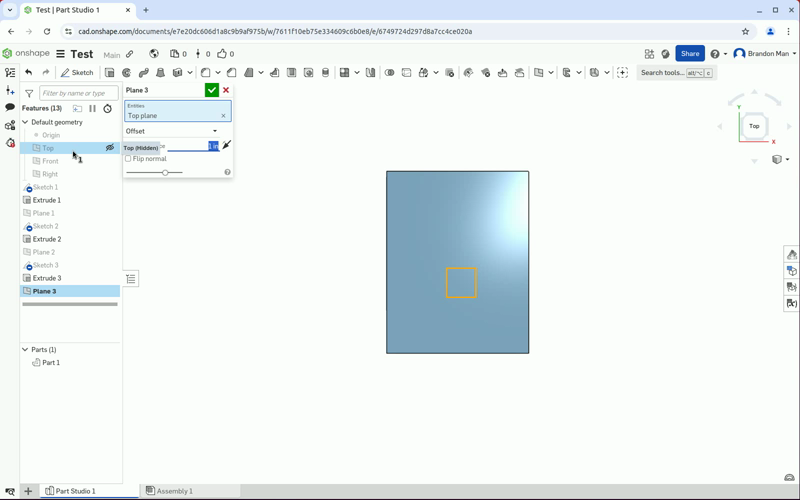
text(0.955)
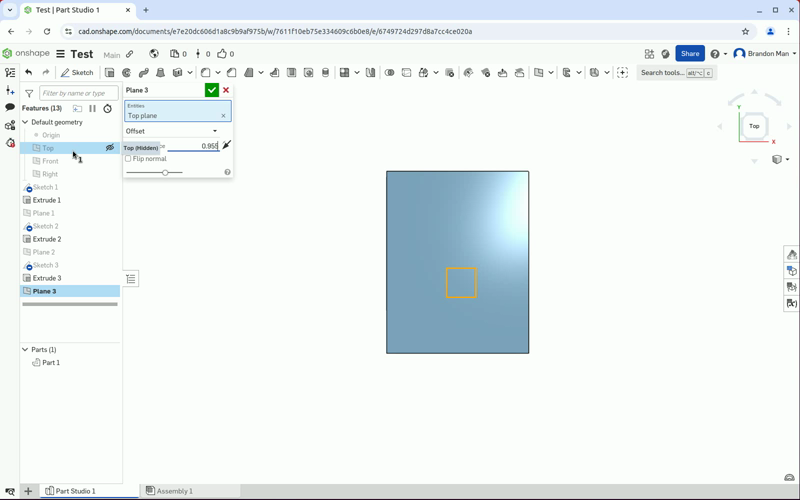
key(enter, 2)
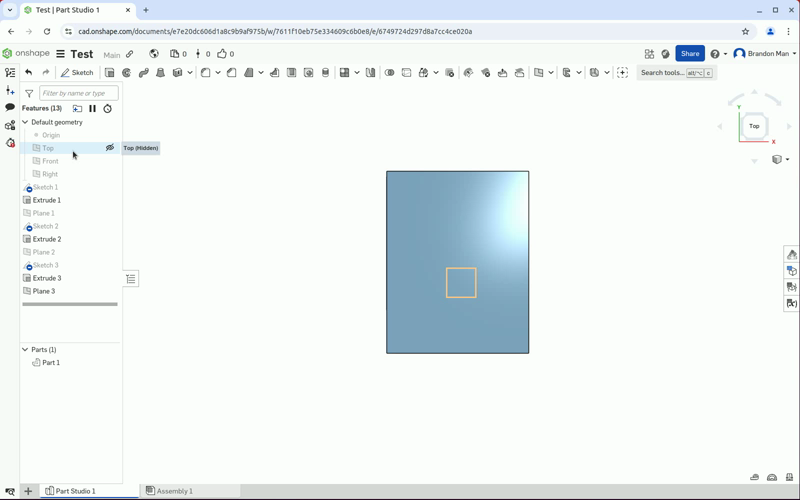
key(shift+s)
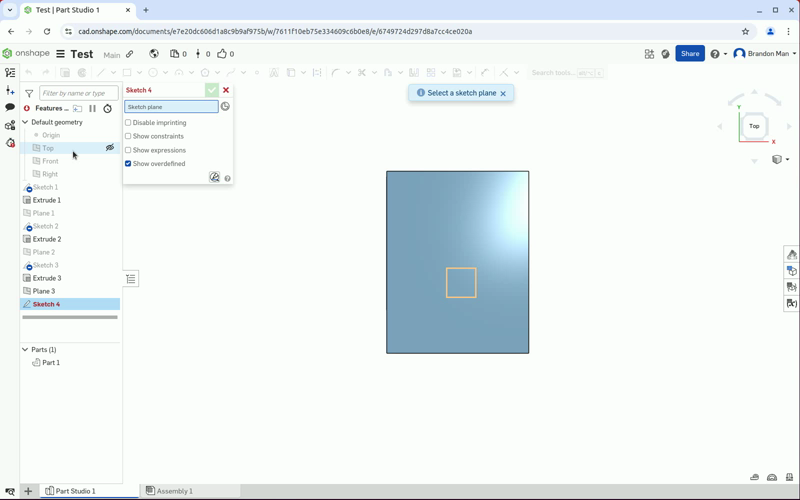
mouse_move(73, 293)
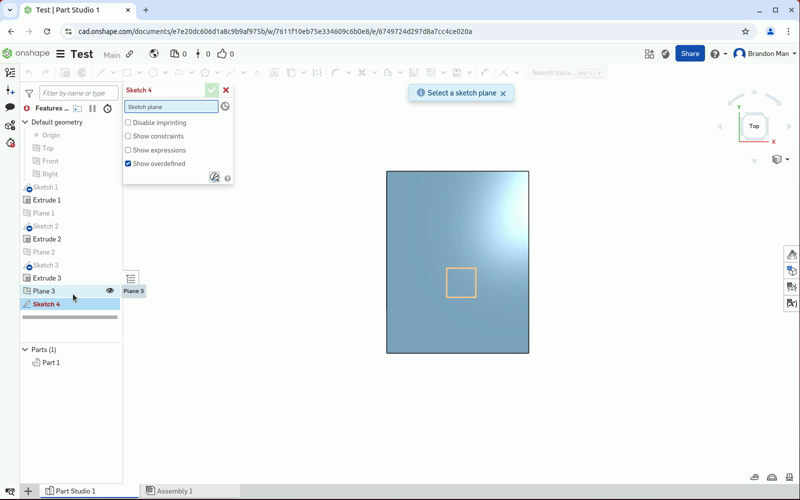
click(73, 293)
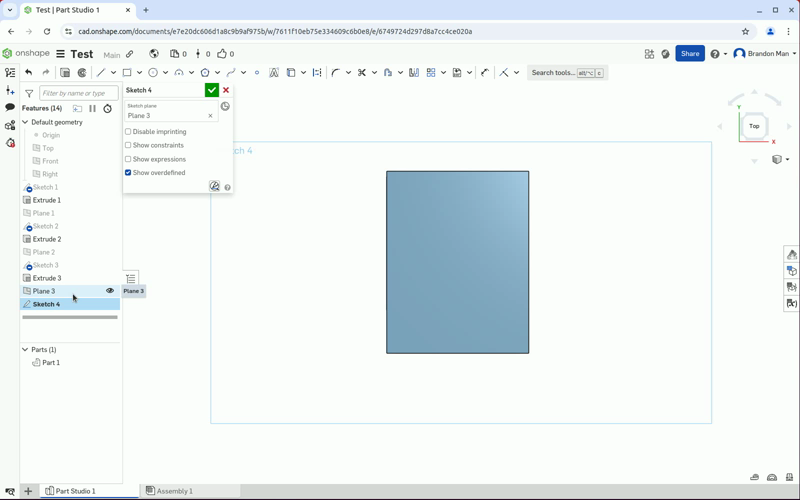
mouse_move(73, 352)
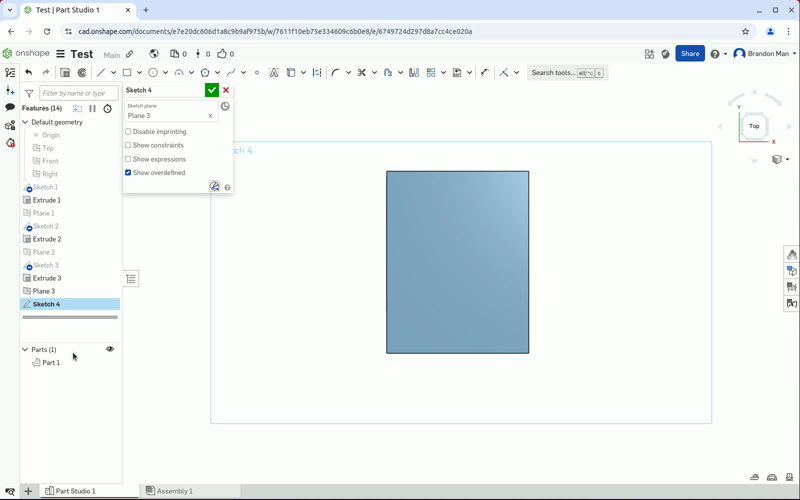
key(y)
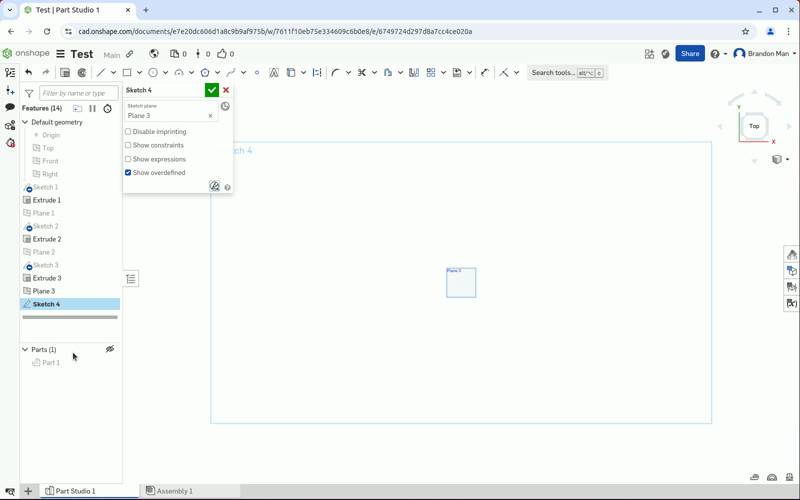
key(l)
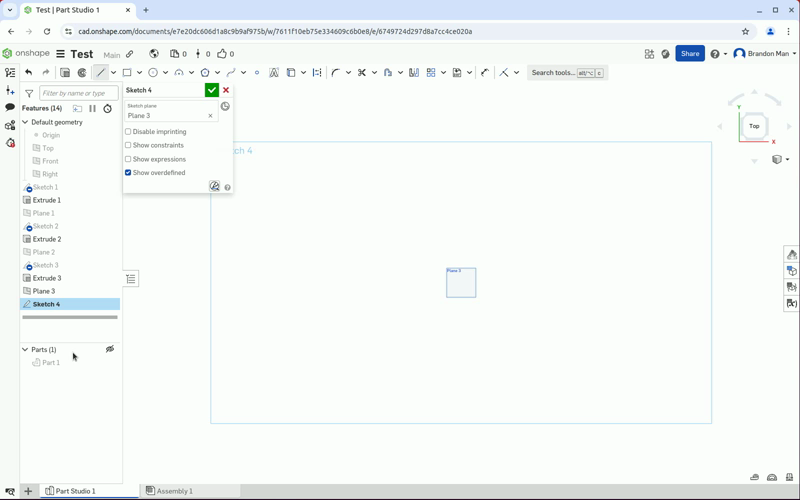
key_down(shift)
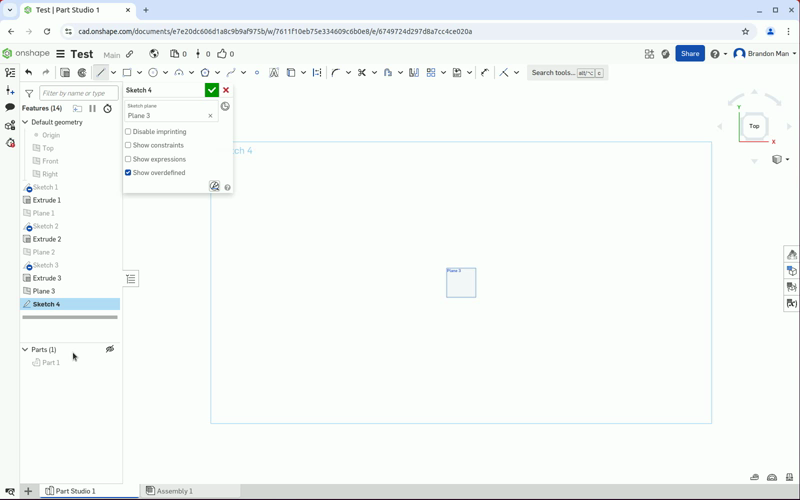
mouse_move(412, 197)
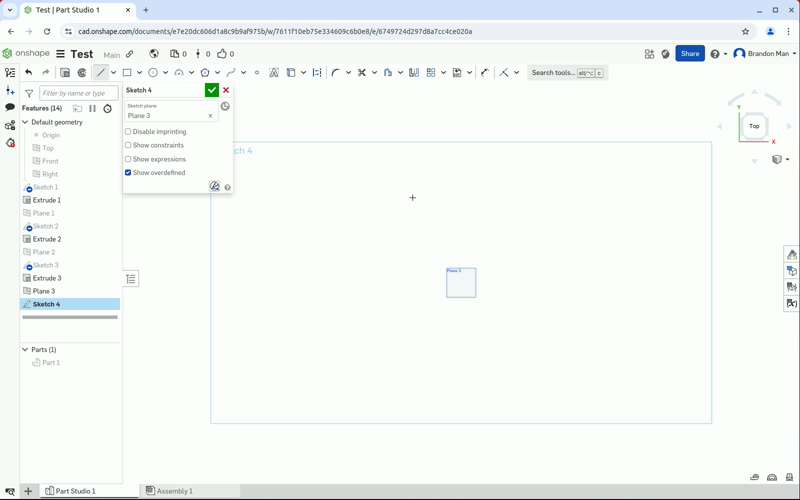
click(412, 197)
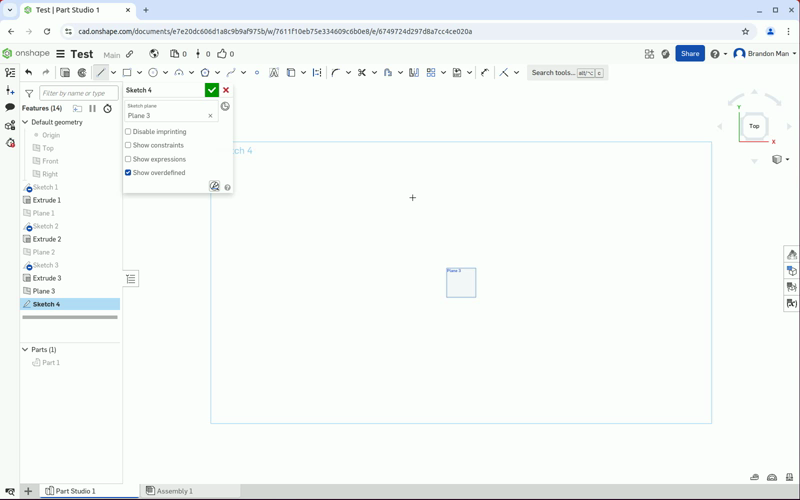
key_up(shift)
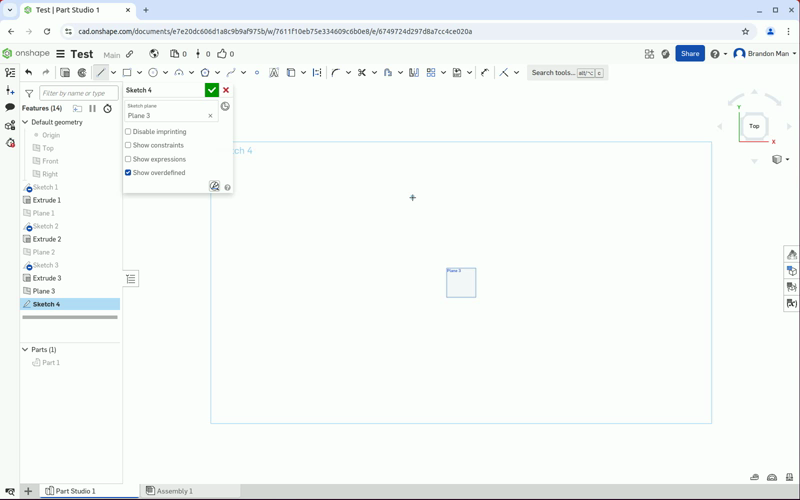
key_down(shift)
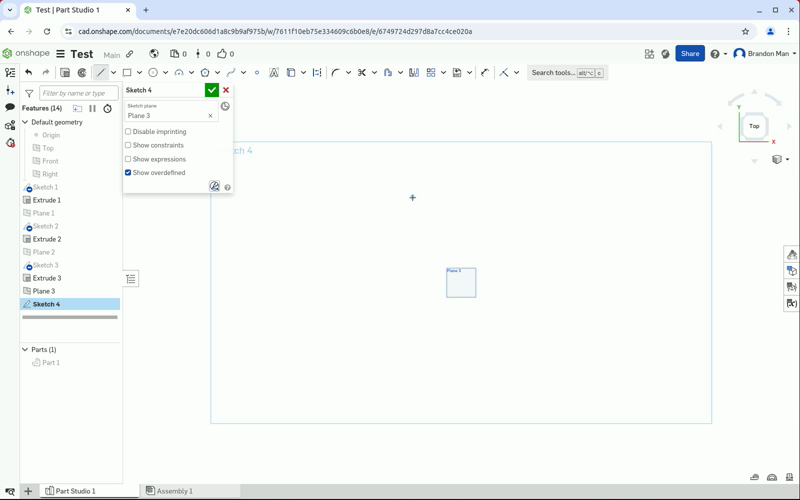
mouse_move(500, 197)
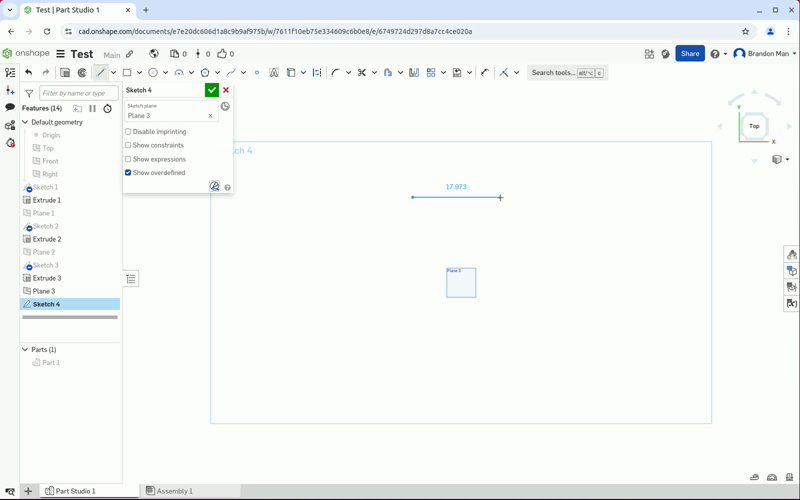
click(500, 197)
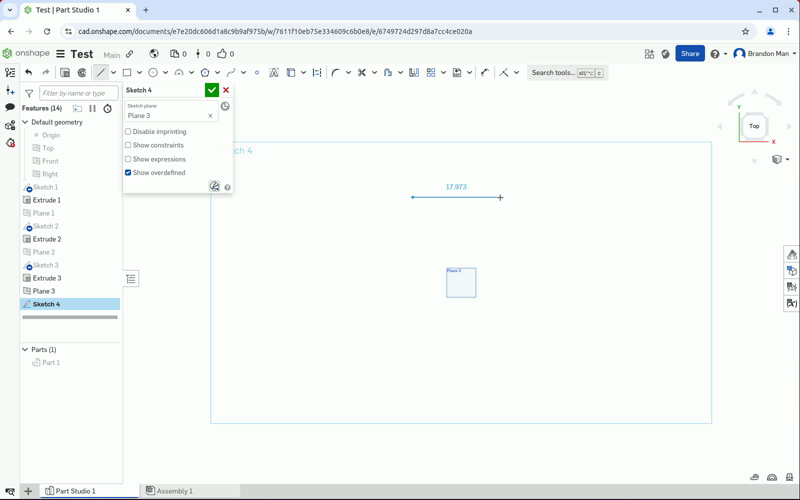
key_up(shift)
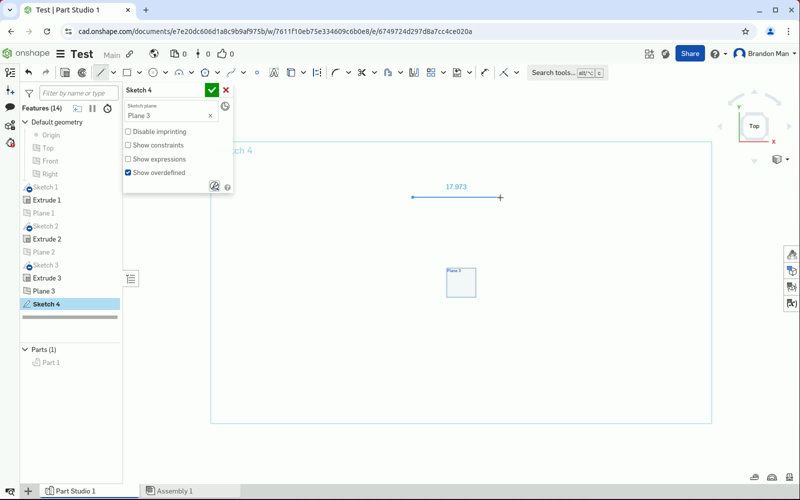
key_down(shift)
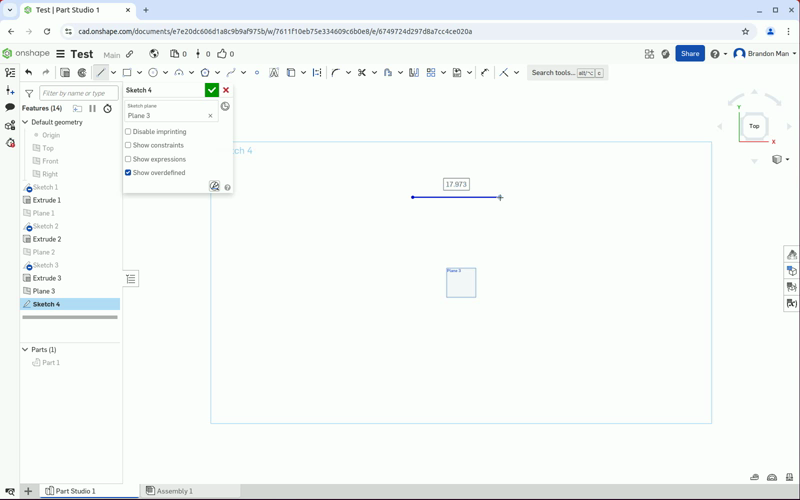
mouse_move(500, 265)
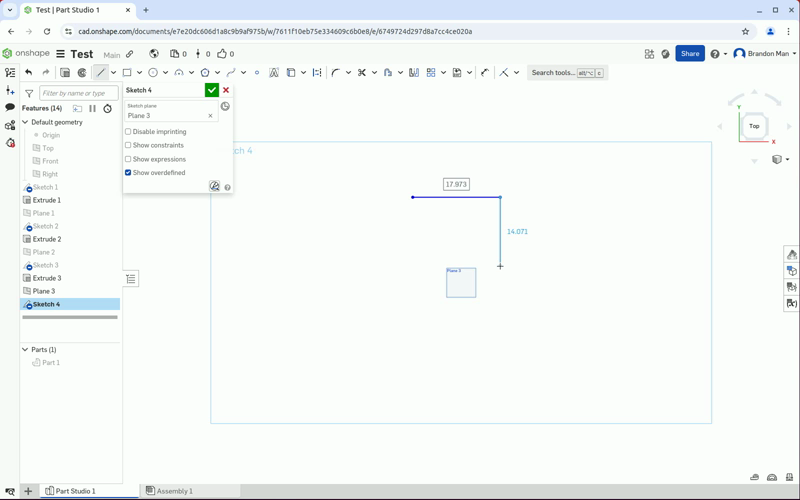
click(500, 265)
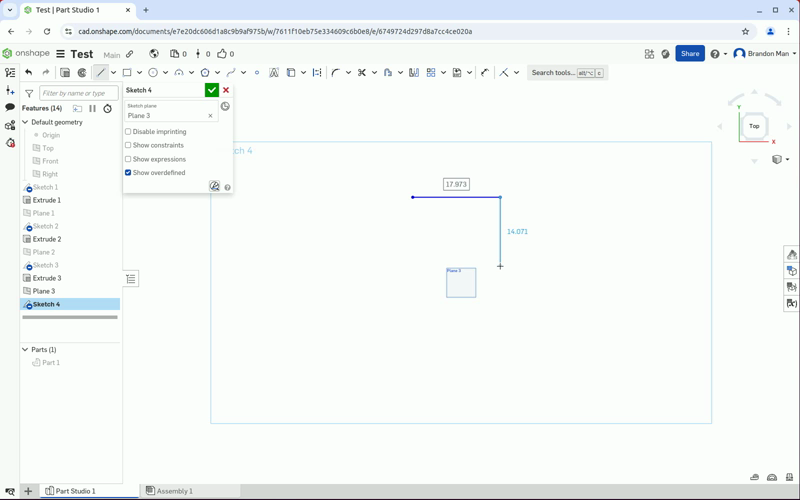
key_up(shift)
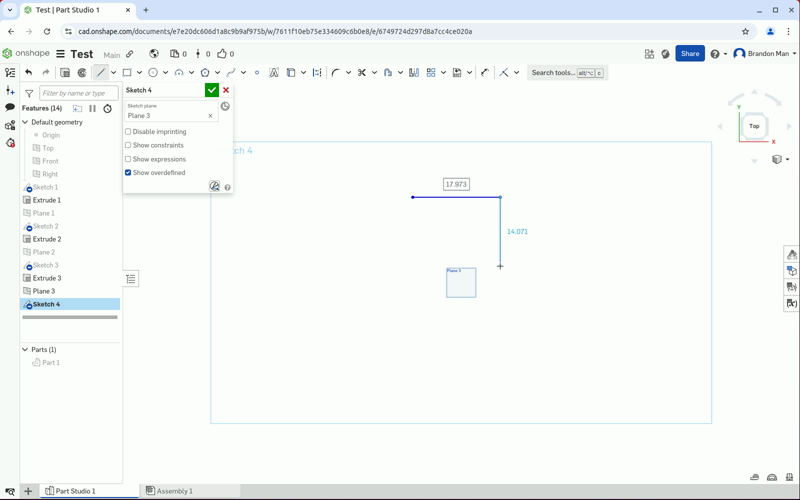
key_down(shift)
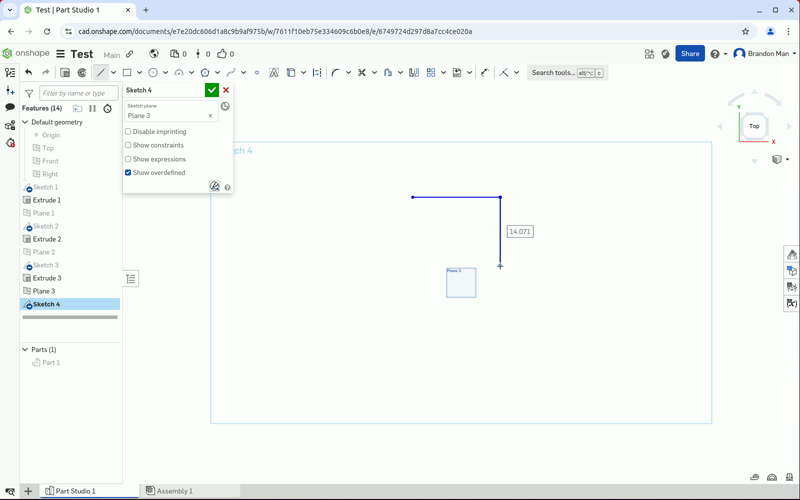
mouse_move(530, 265)
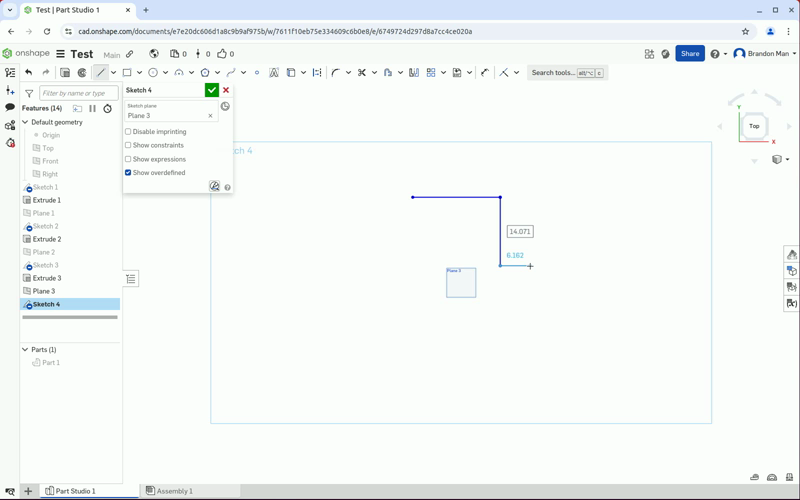
mouse_move(519, 265)
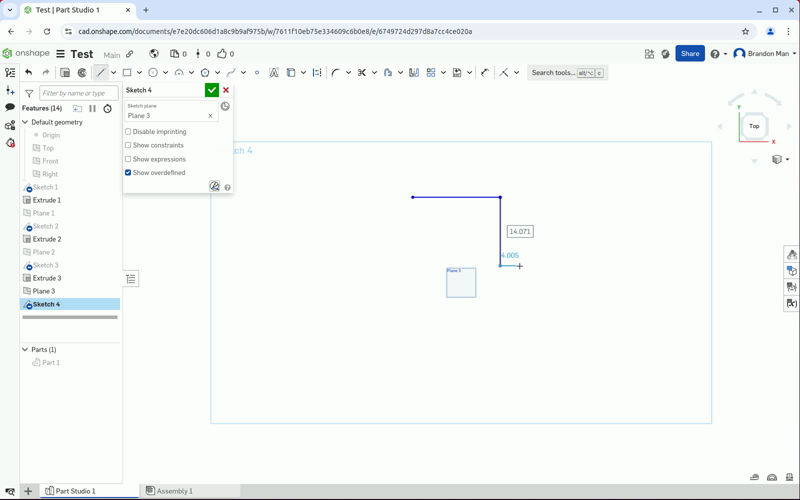
click(519, 265)
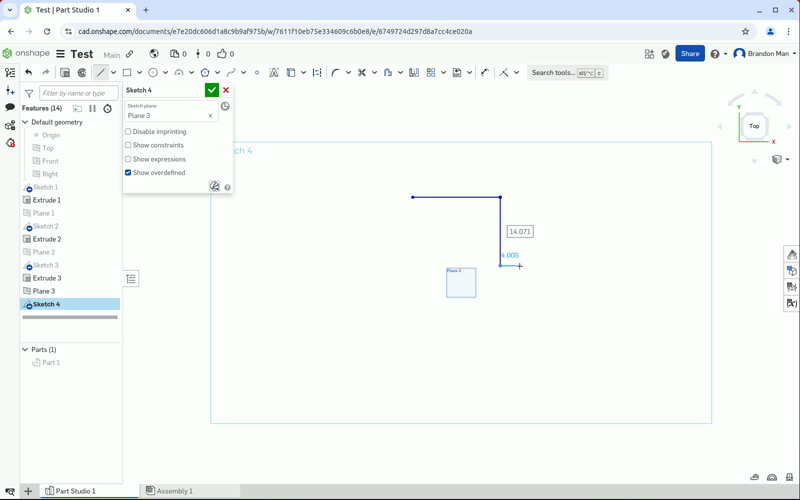
key_up(shift)
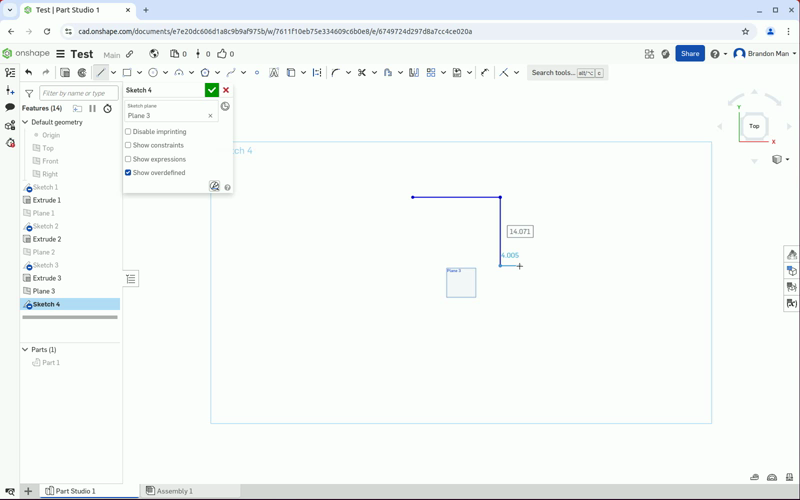
key_down(shift)
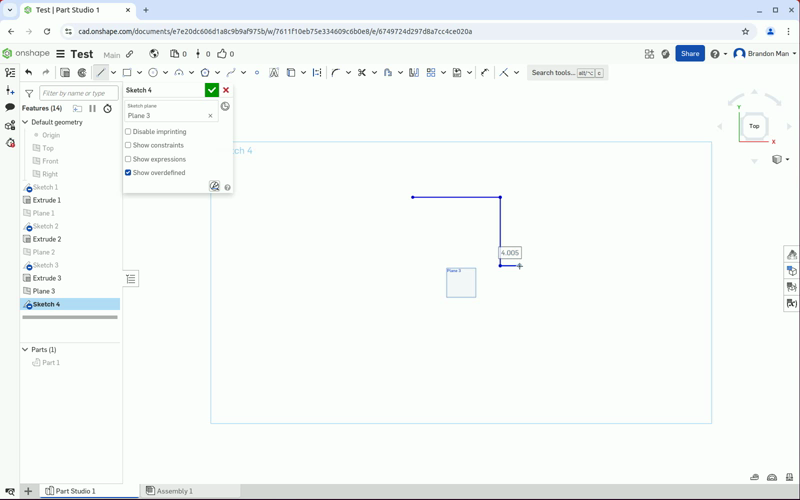
mouse_move(519, 176)
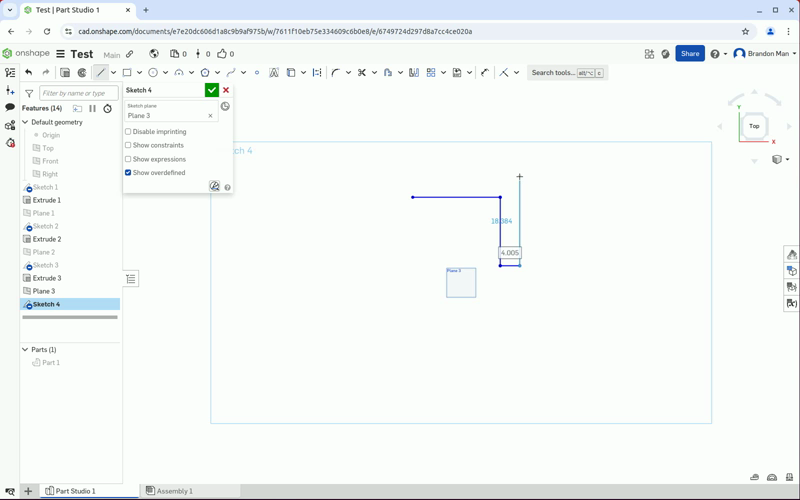
click(519, 176)
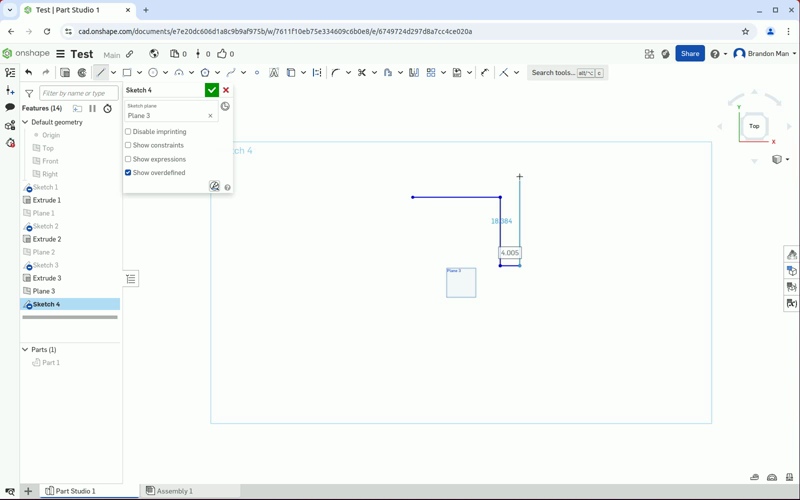
key_up(shift)
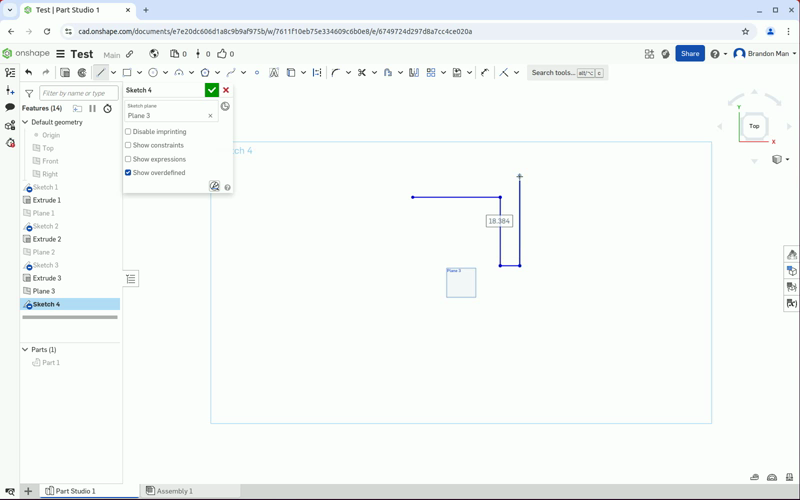
key_down(shift)
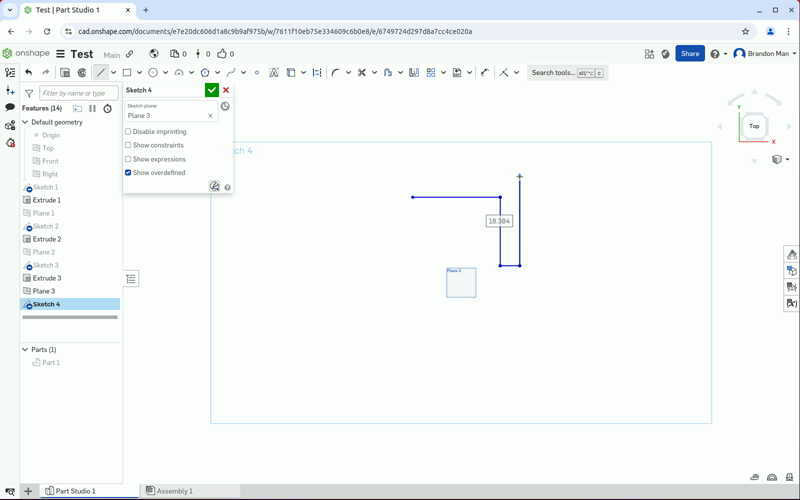
mouse_move(412, 176)
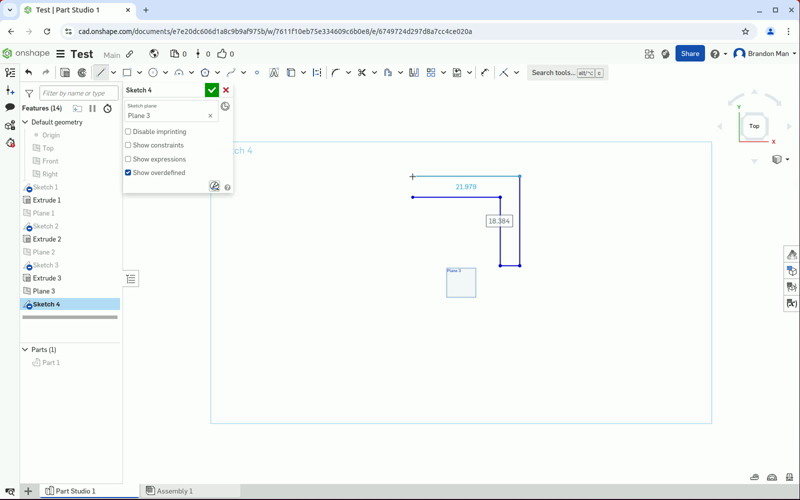
click(412, 176)
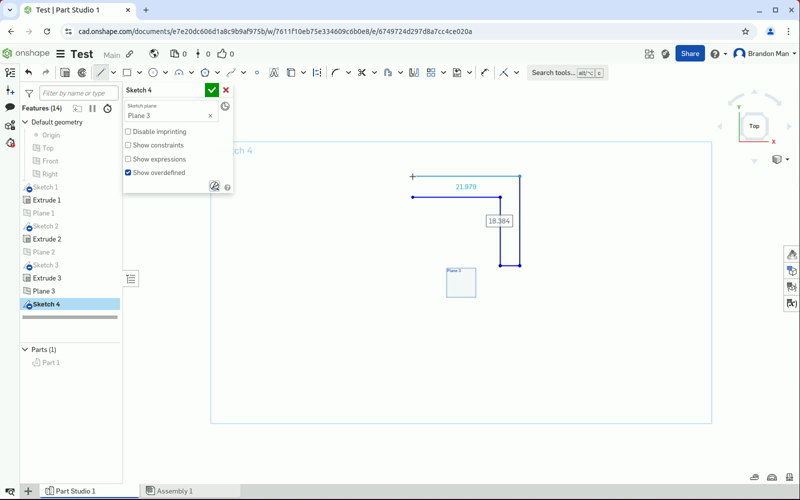
key_up(shift)
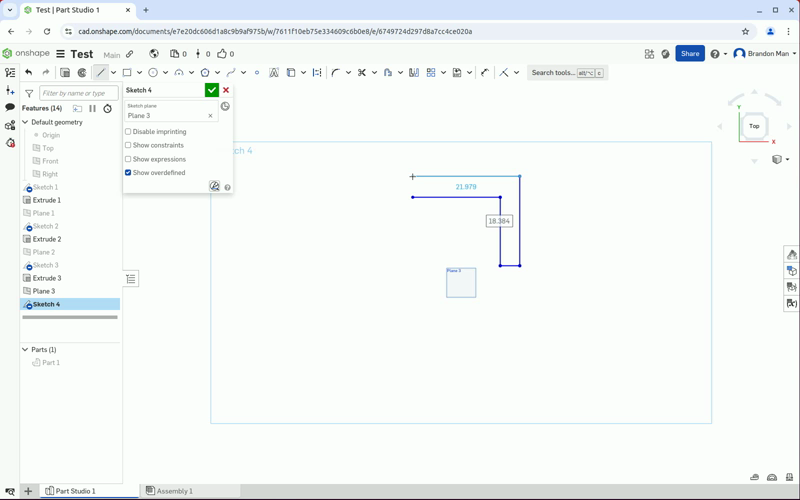
mouse_move(442, 176)
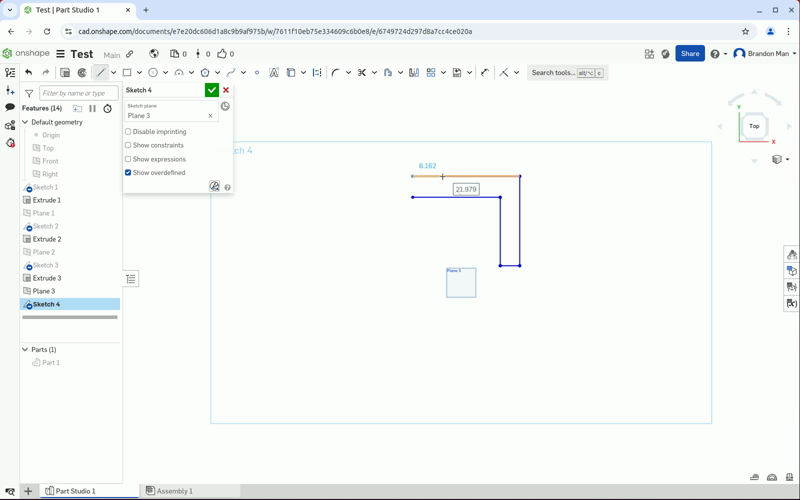
key_down(shift)
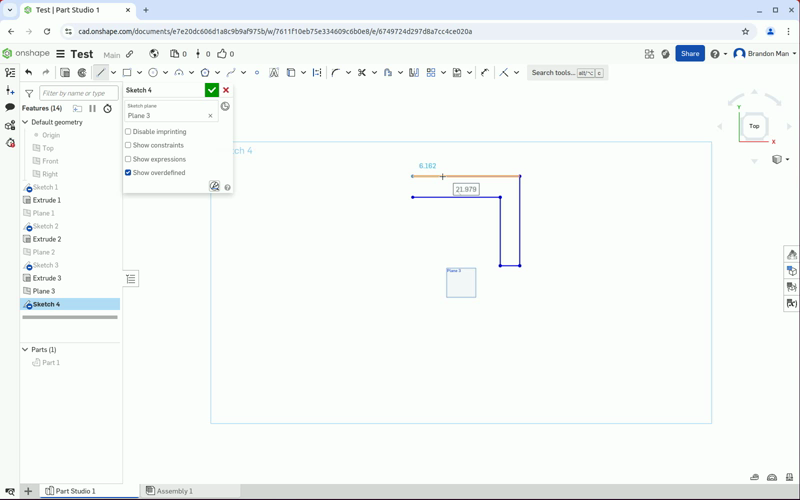
mouse_move(412, 197)
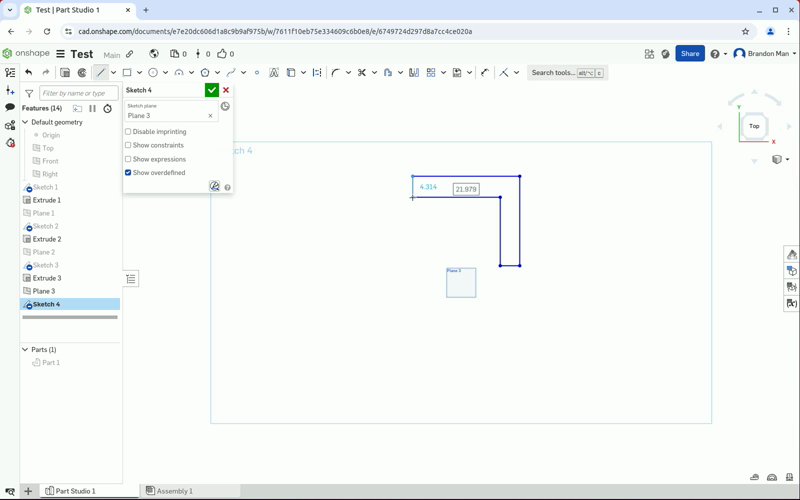
key_up(shift)
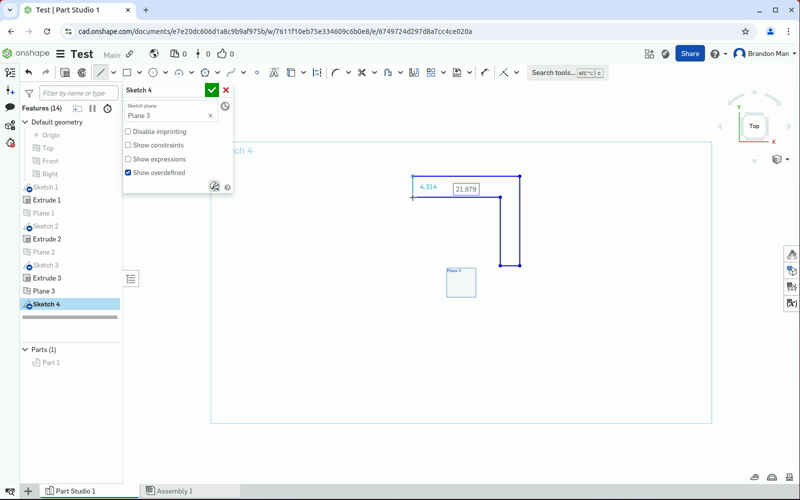
click(412, 197)
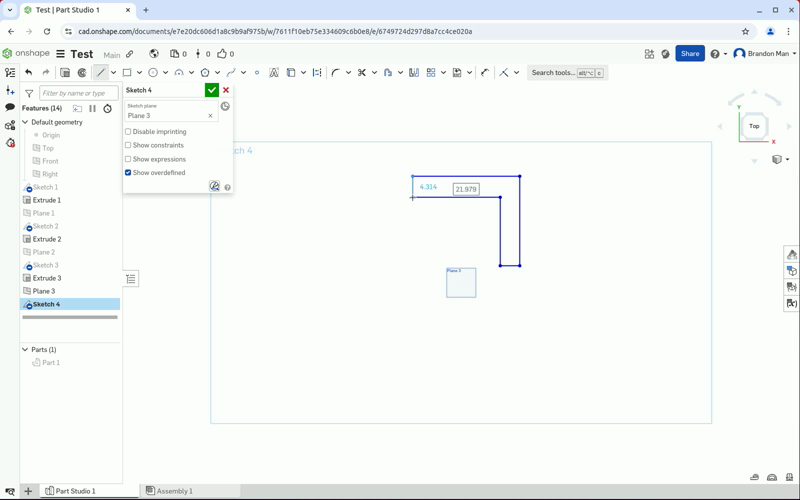
key(esc)
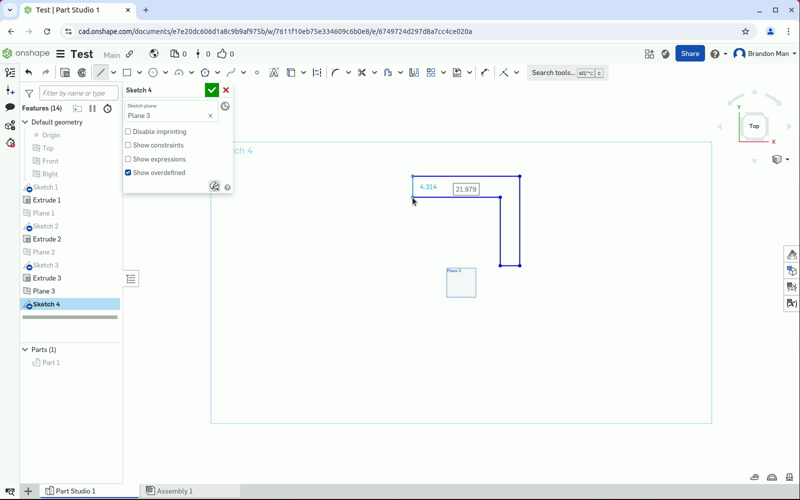
mouse_move(507, 186)
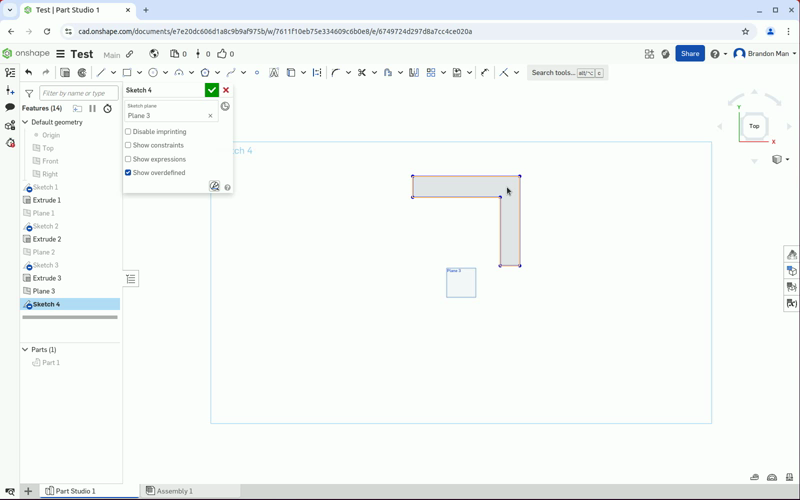
click(507, 186)
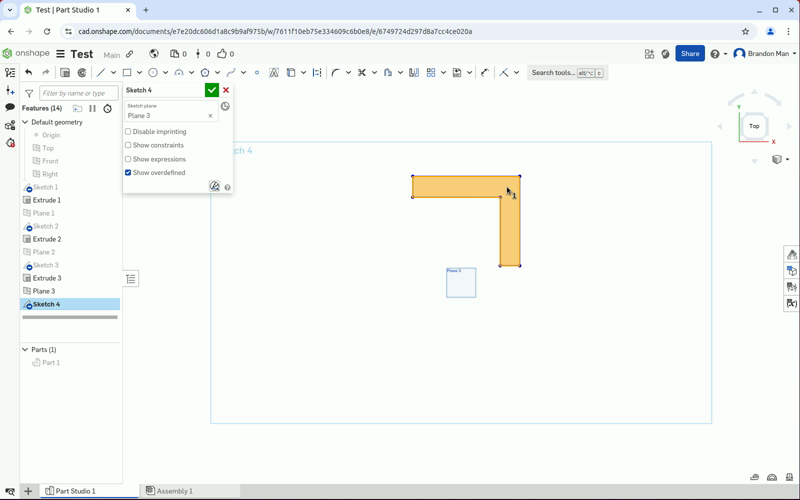
mouse_move(73, 352)
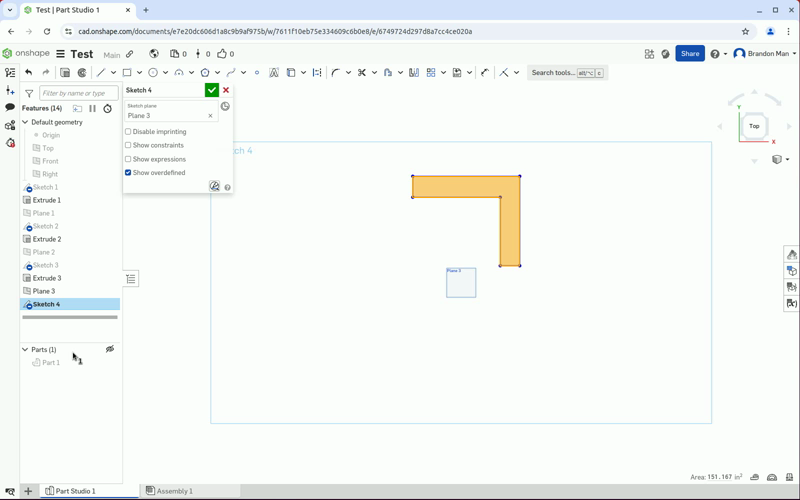
key(shift+y)
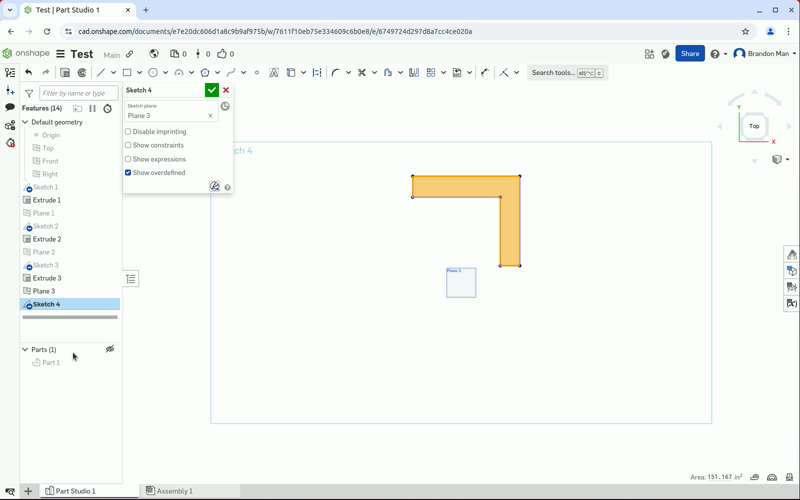
key(shift+e)
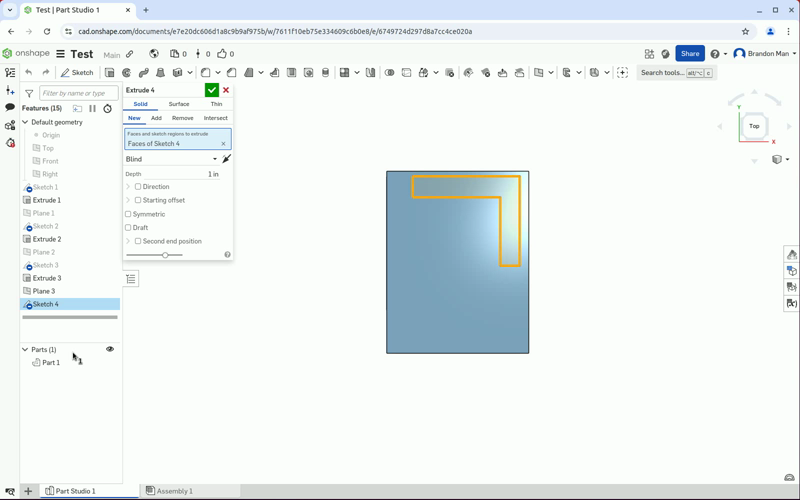
mouse_move(143, 106)
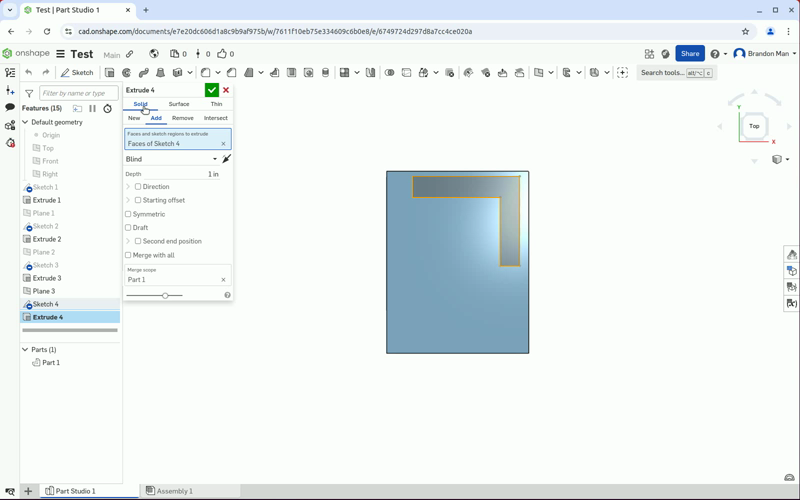
click(143, 106)
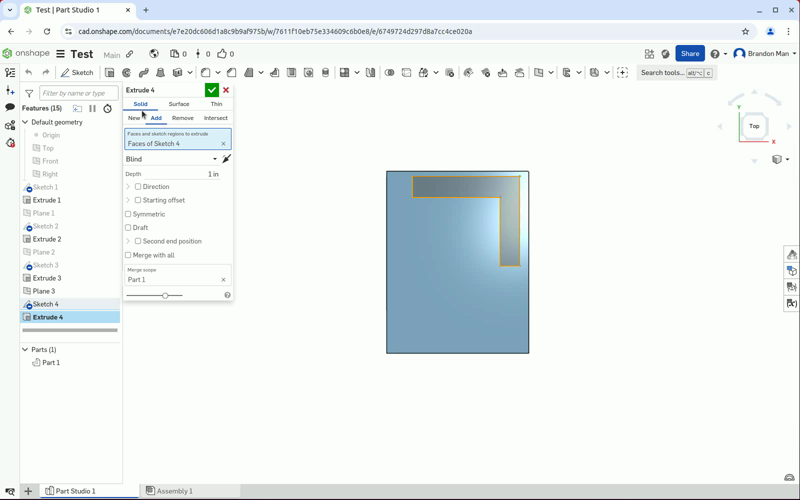
mouse_move(137, 120)
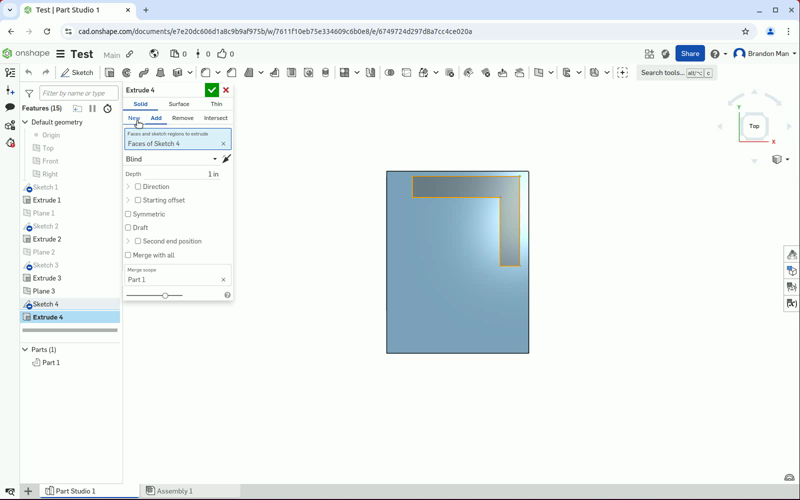
click(137, 120)
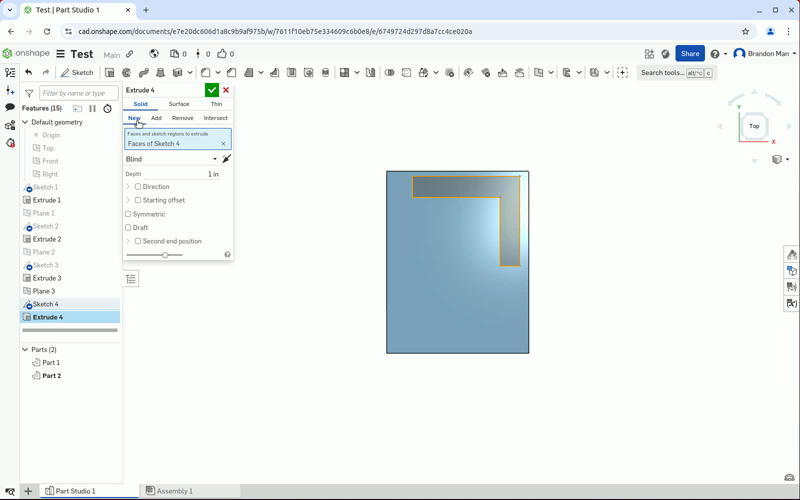
key(tab, 4)
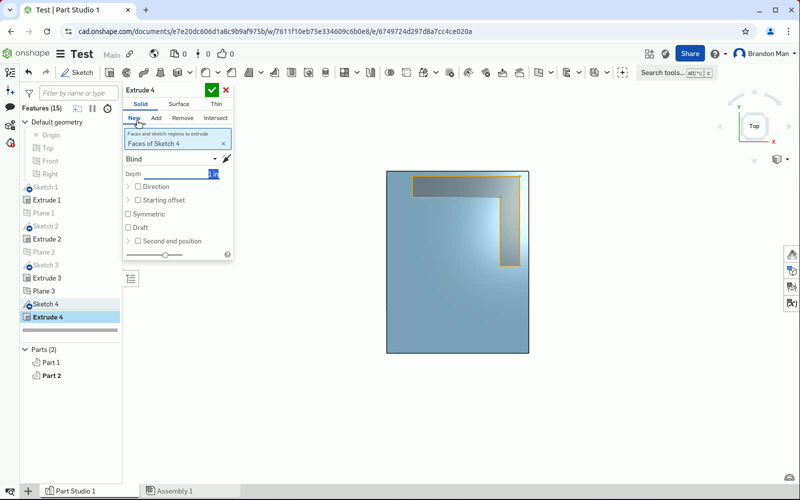
text(5.296)
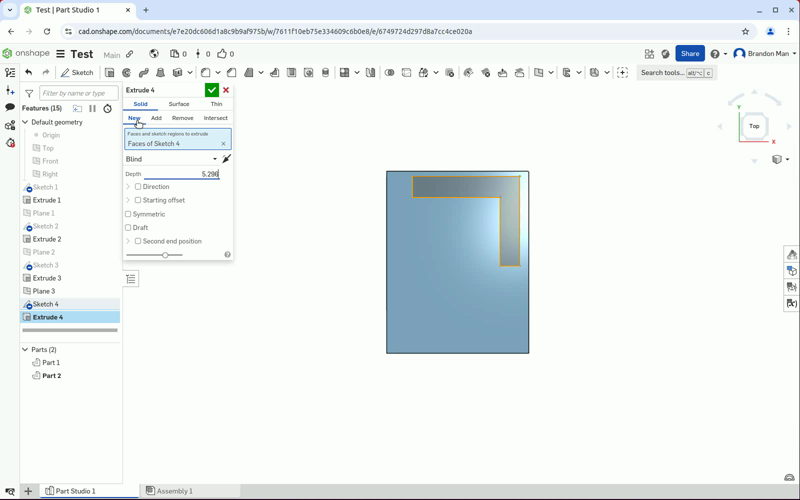
key(enter)
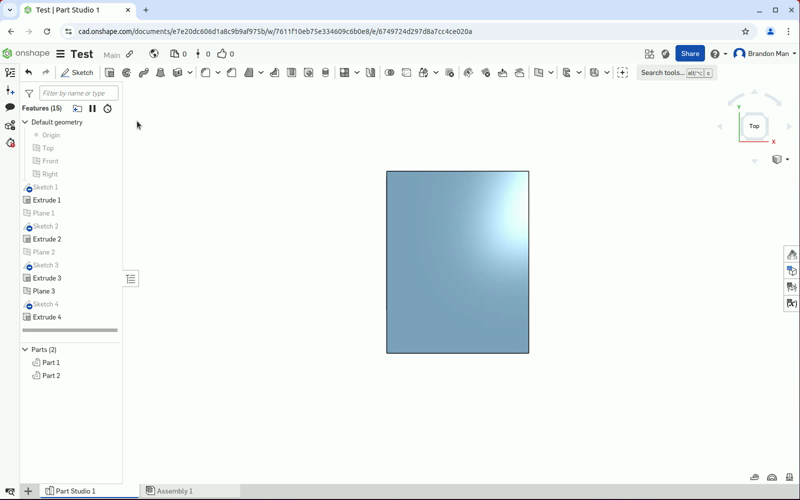
key(shift+h)
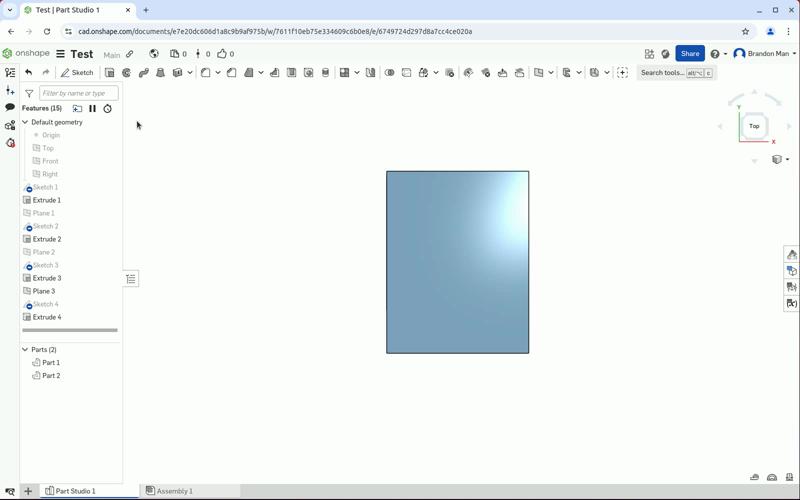
key(shift+h)
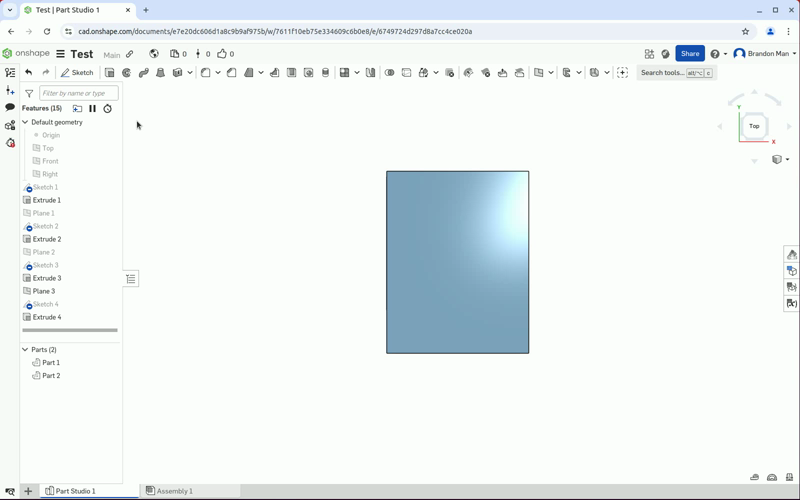
mouse_move(73, 189)
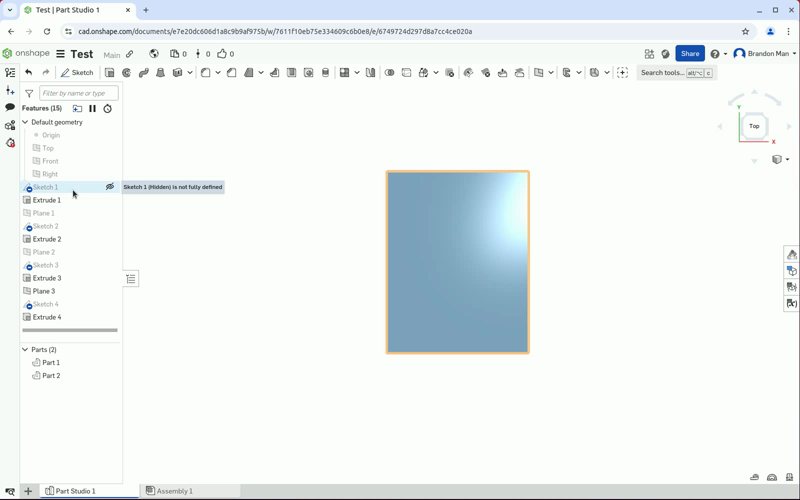
click(73, 189)
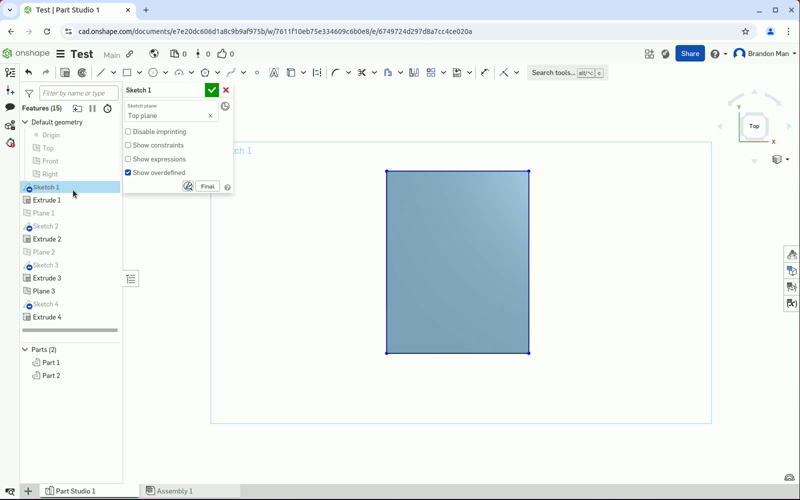
mouse_move(229, 92)
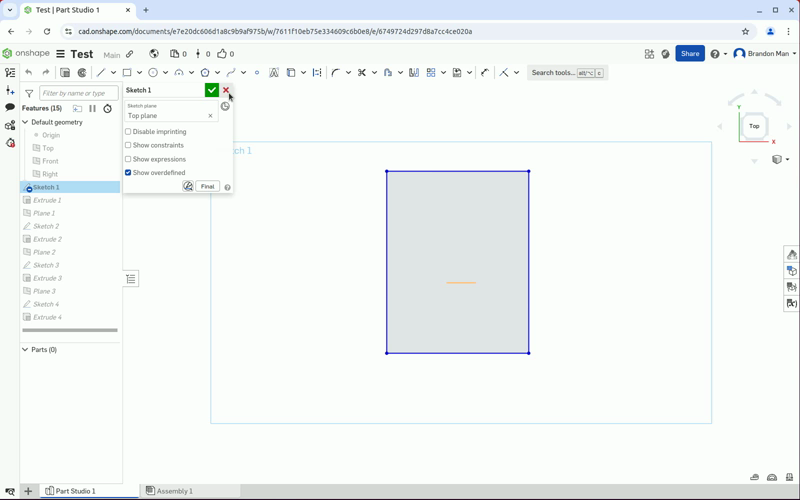
click(229, 92)
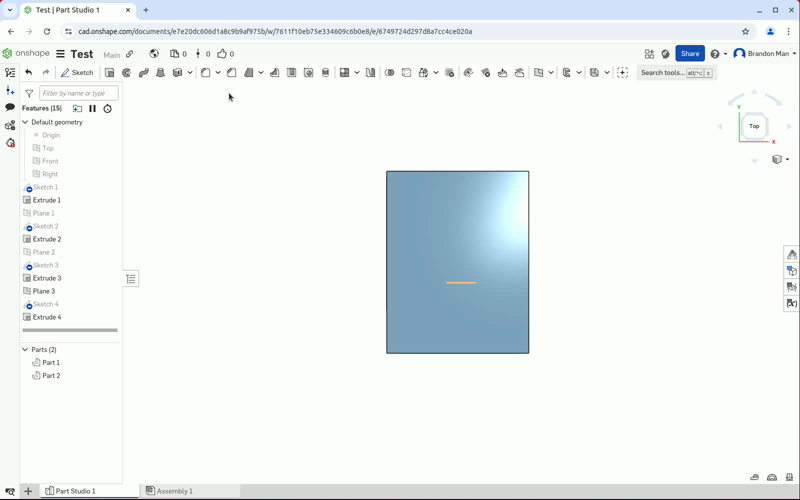
mouse_move(541, 75)
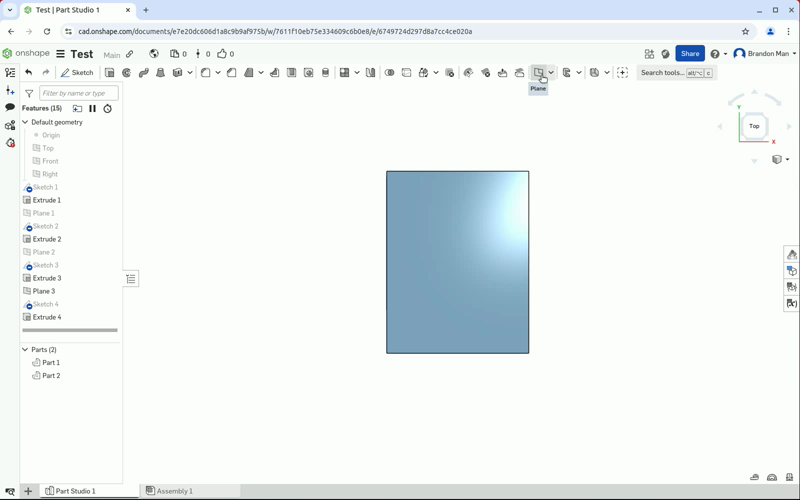
click(541, 75)
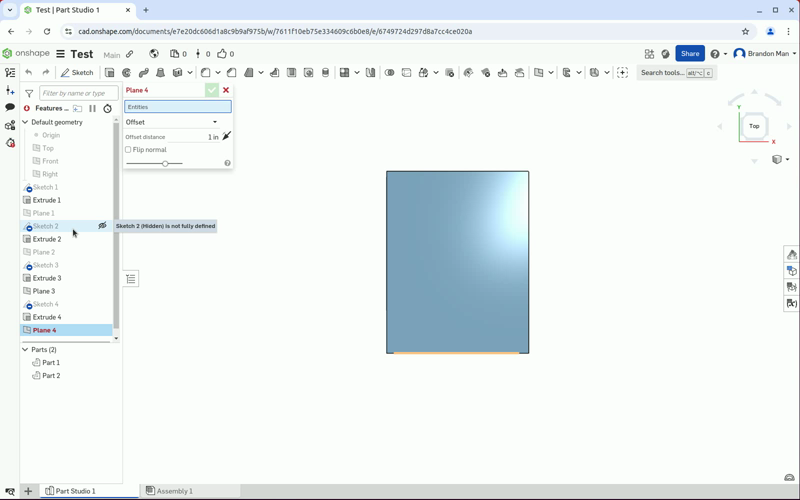
scroll(3)
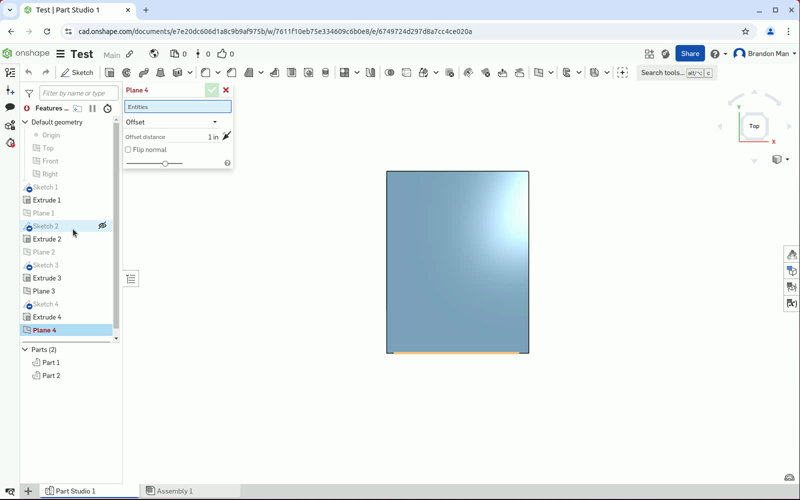
mouse_move(69, 150)
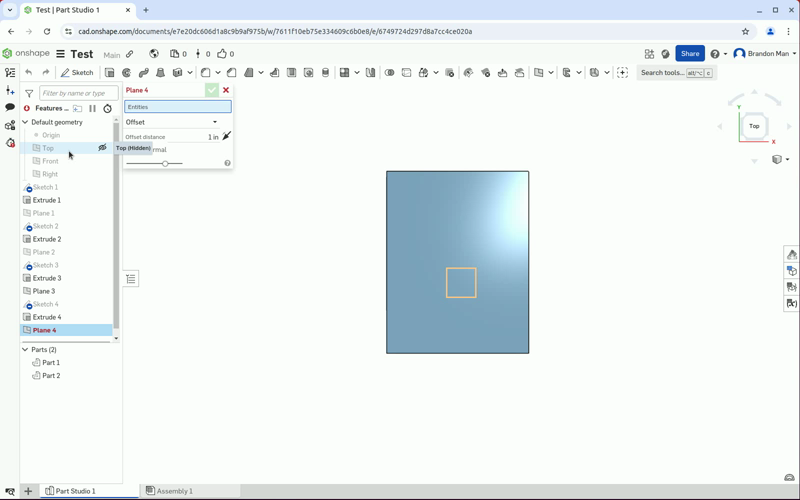
click(69, 150)
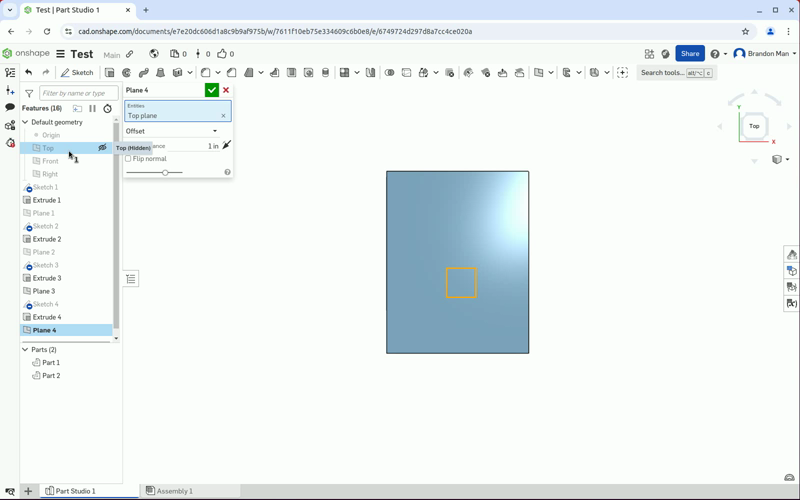
key(tab, 2)
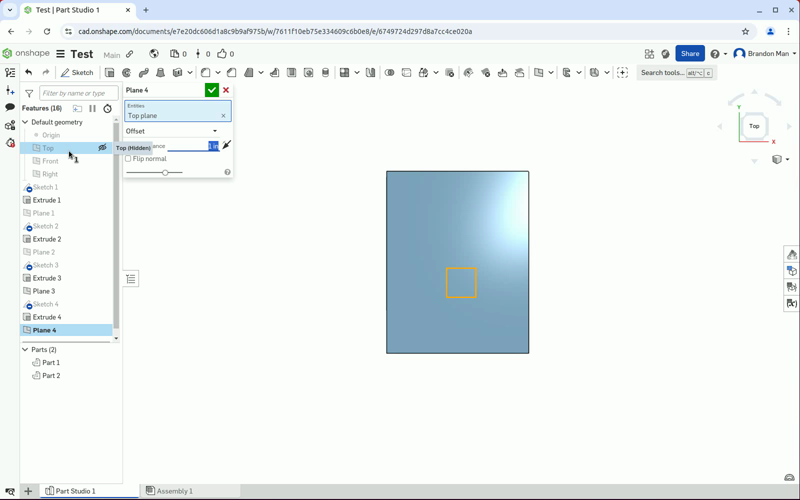
text(15.898)
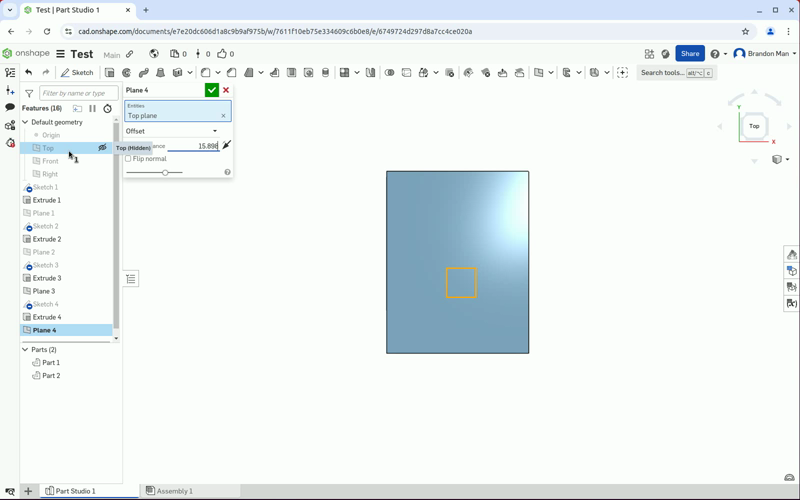
key(enter, 2)
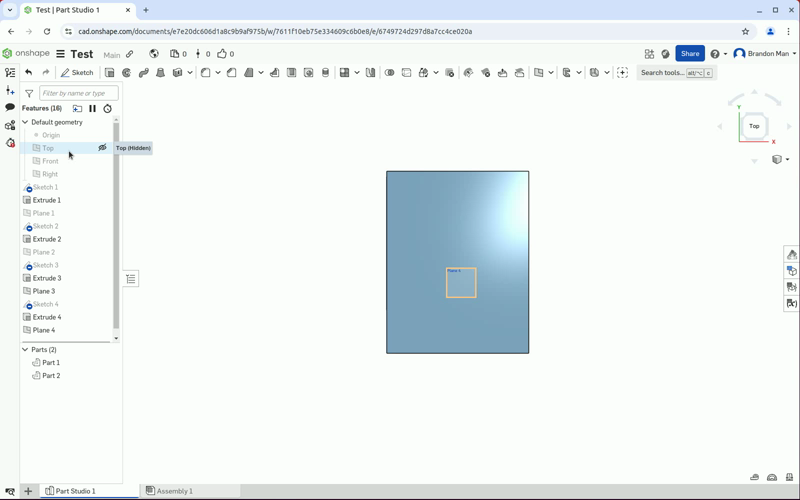
key(shift+s)
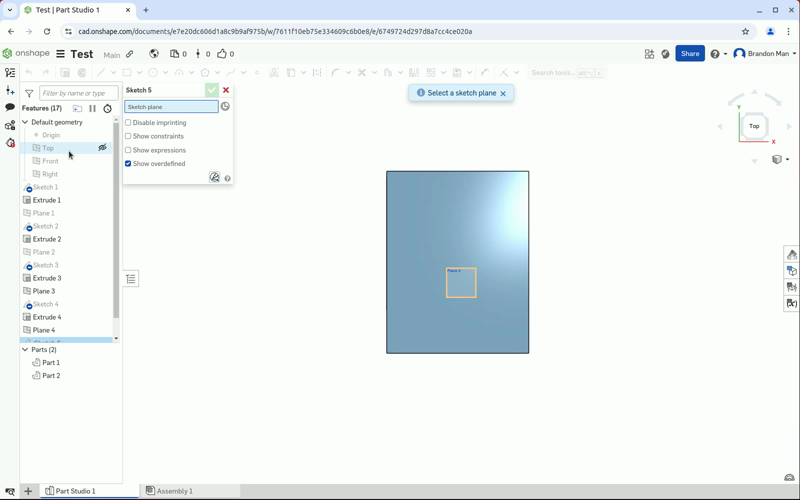
mouse_move(69, 319)
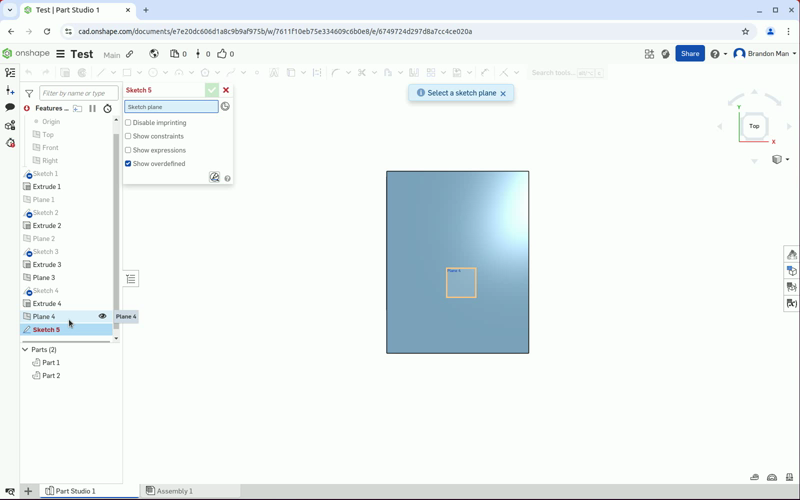
click(69, 319)
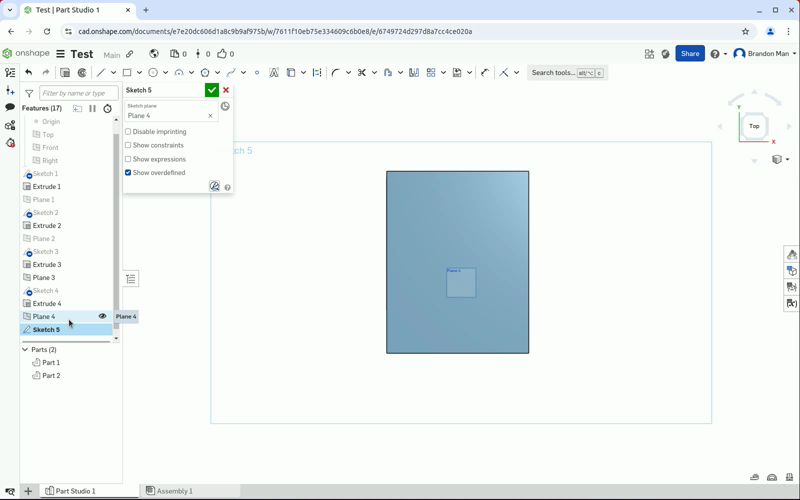
mouse_move(73, 352)
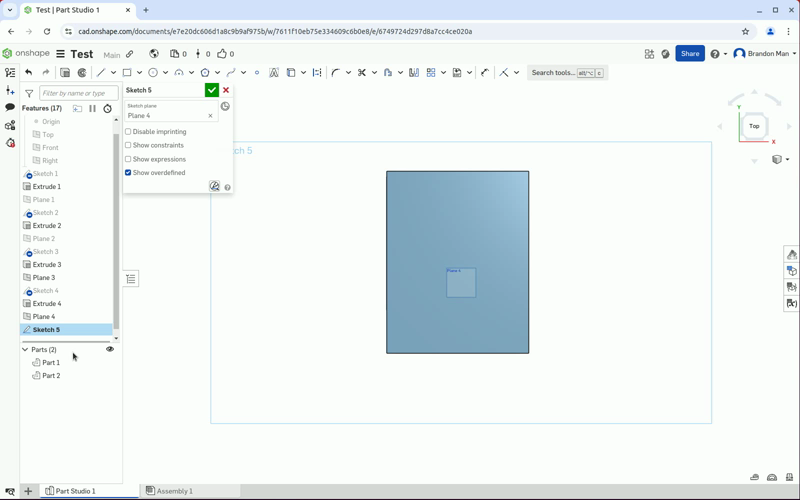
key(y)
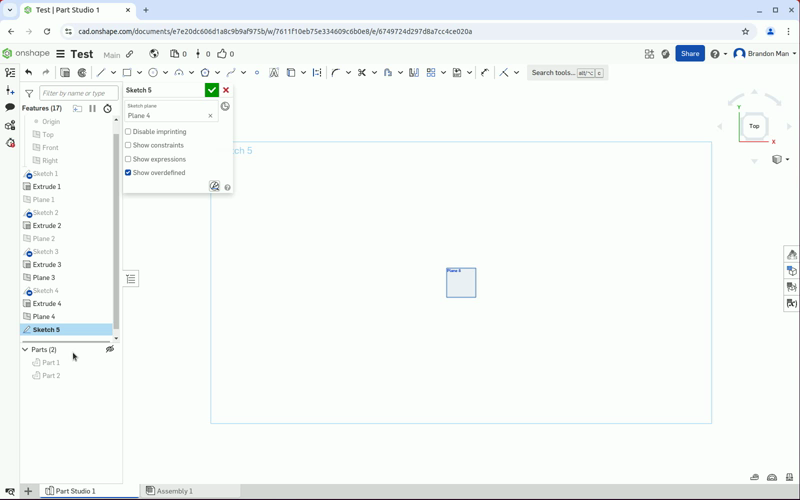
key(l)
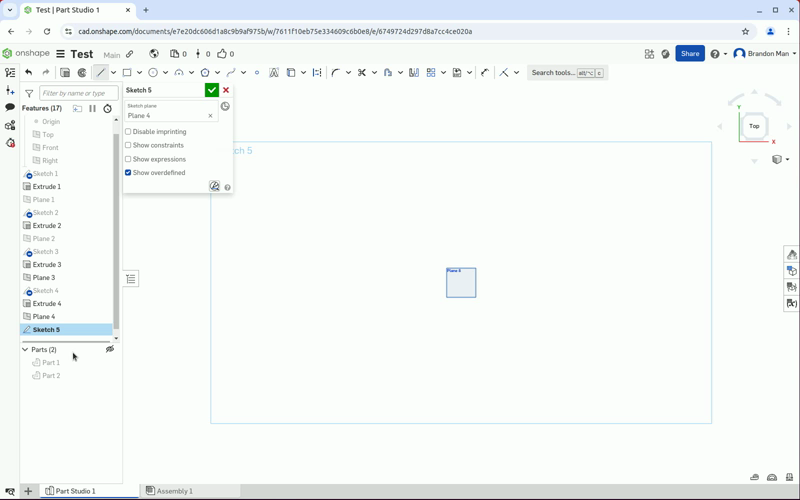
key_down(shift)
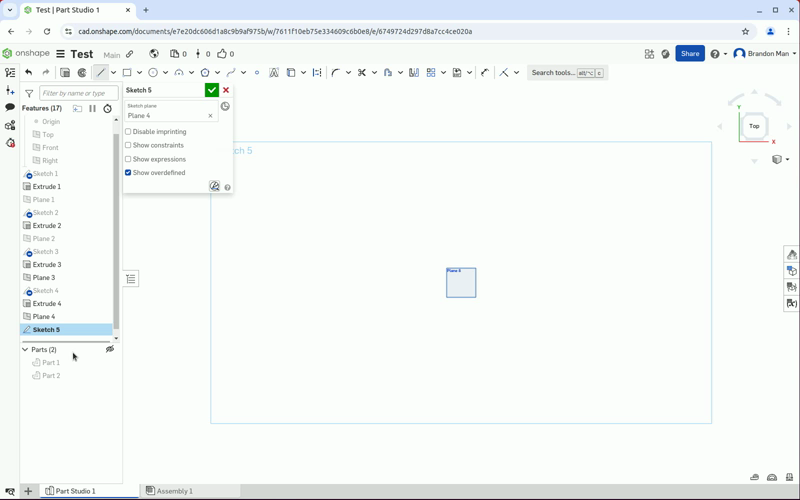
mouse_move(393, 348)
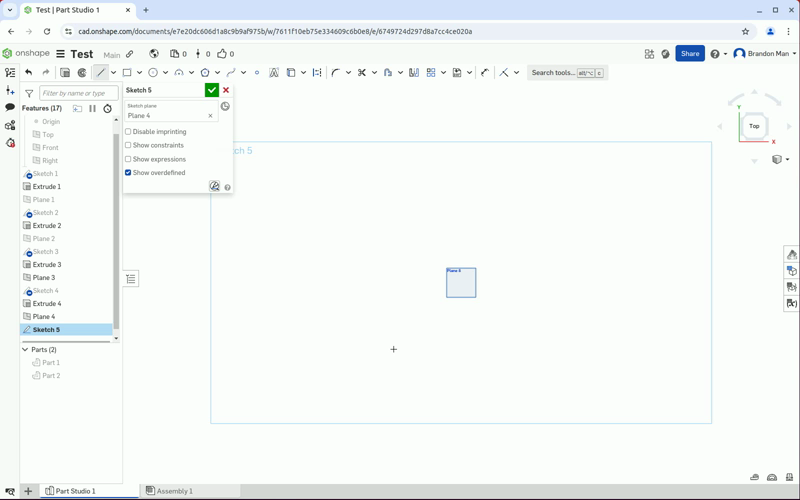
click(393, 348)
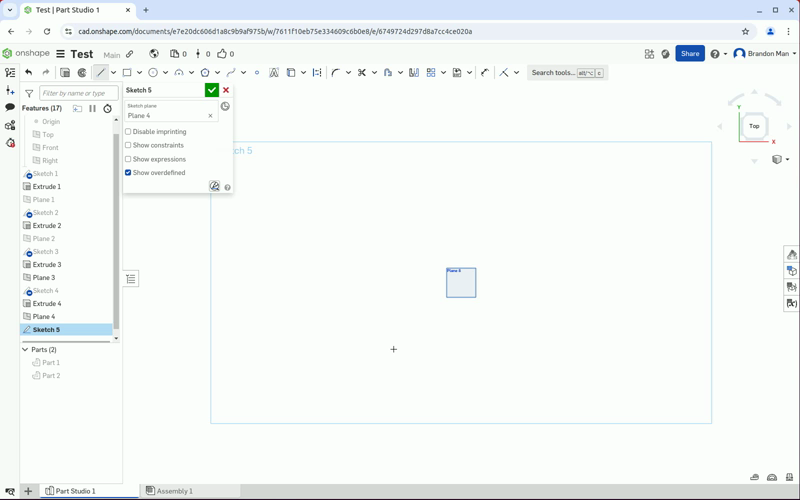
key_up(shift)
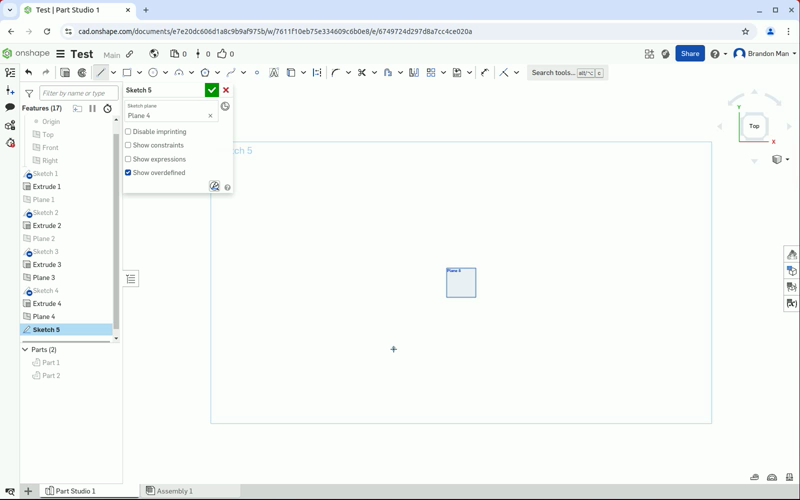
key_down(shift)
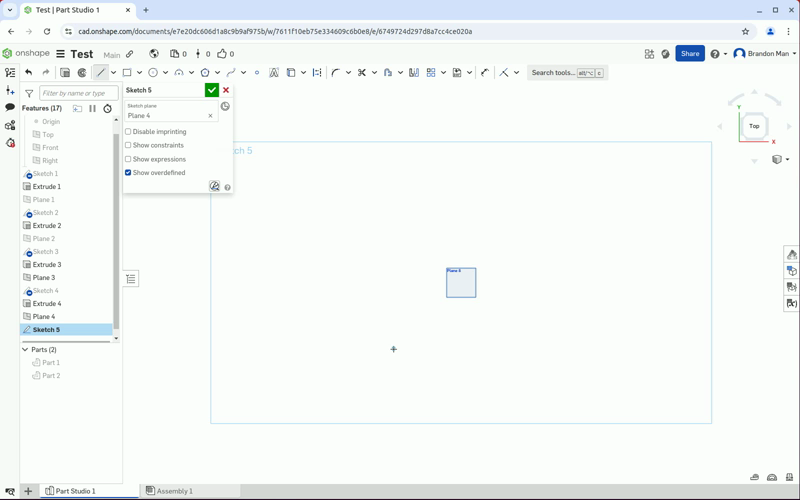
mouse_move(518, 348)
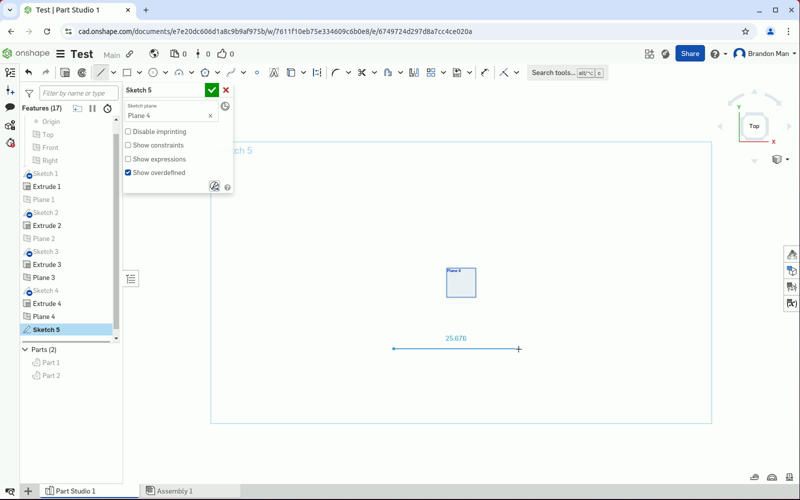
click(518, 348)
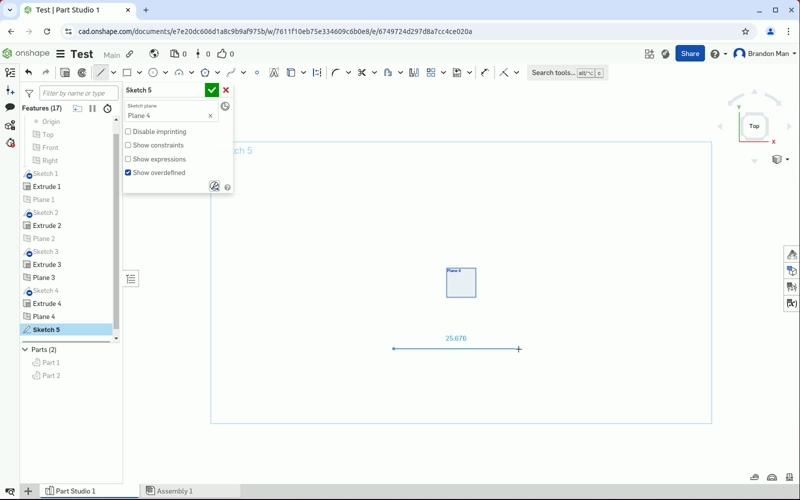
key_up(shift)
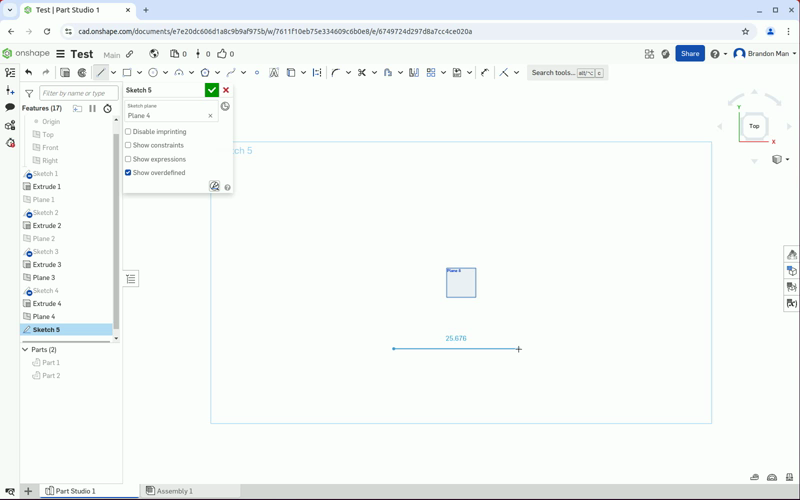
key_down(shift)
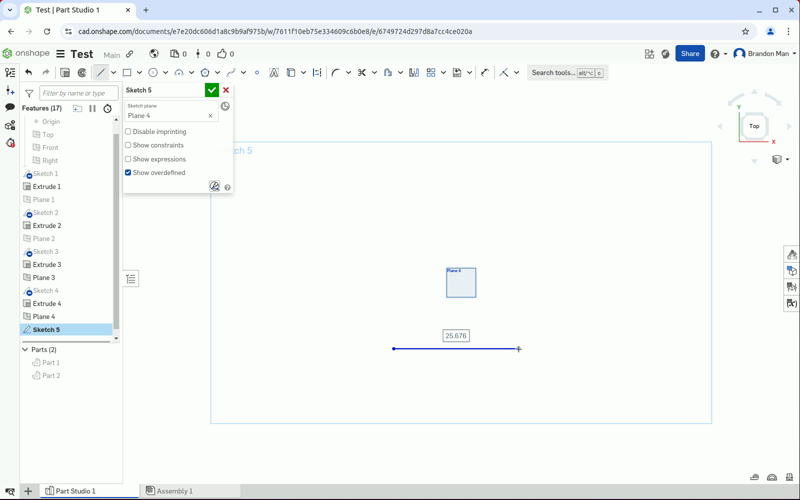
mouse_move(518, 179)
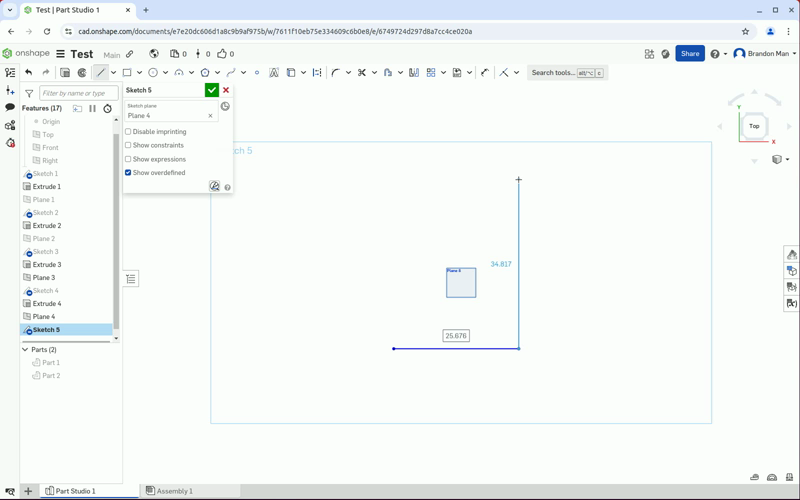
click(518, 179)
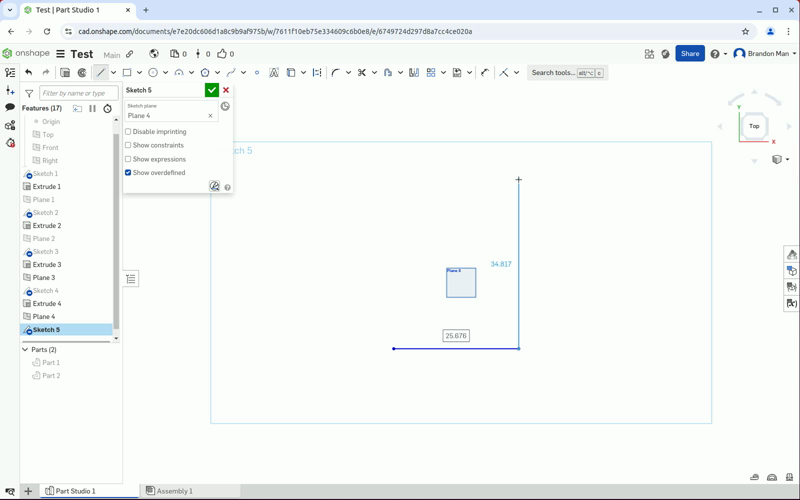
key_up(shift)
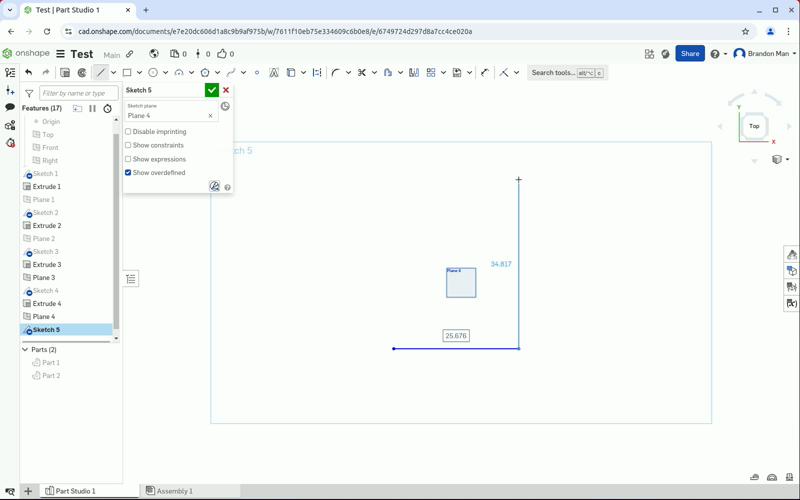
key_down(shift)
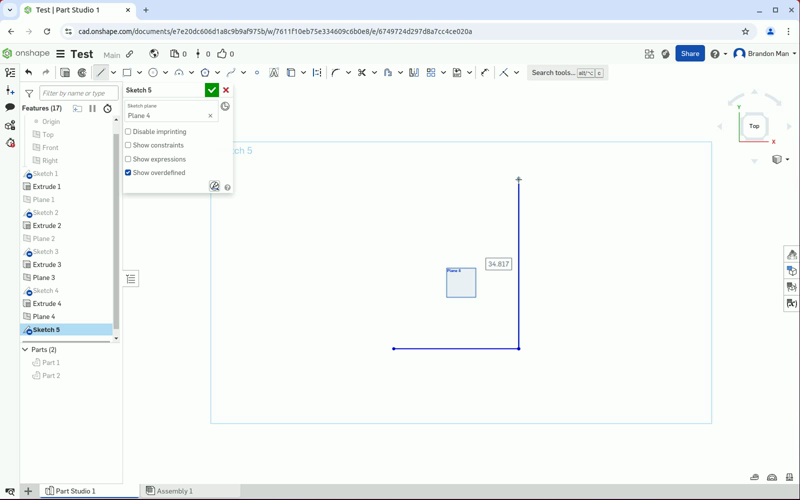
mouse_move(393, 179)
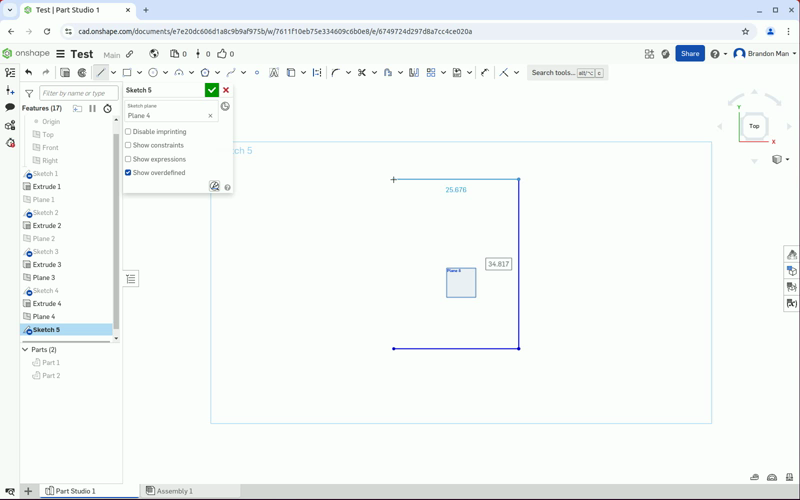
click(393, 179)
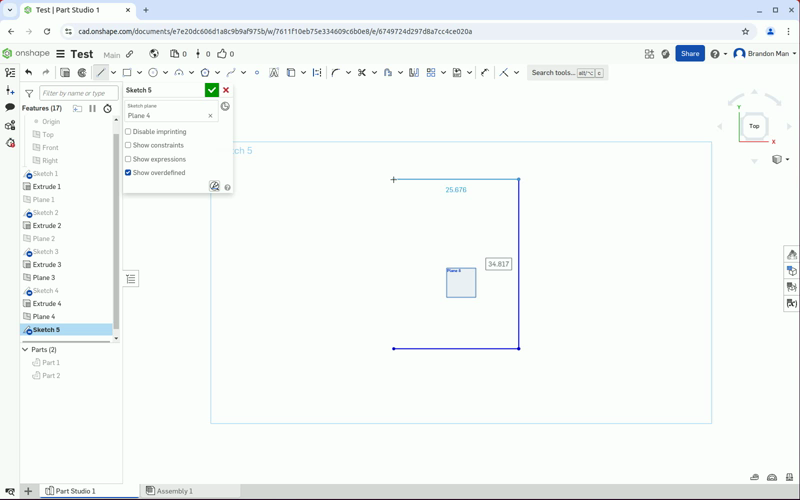
key_up(shift)
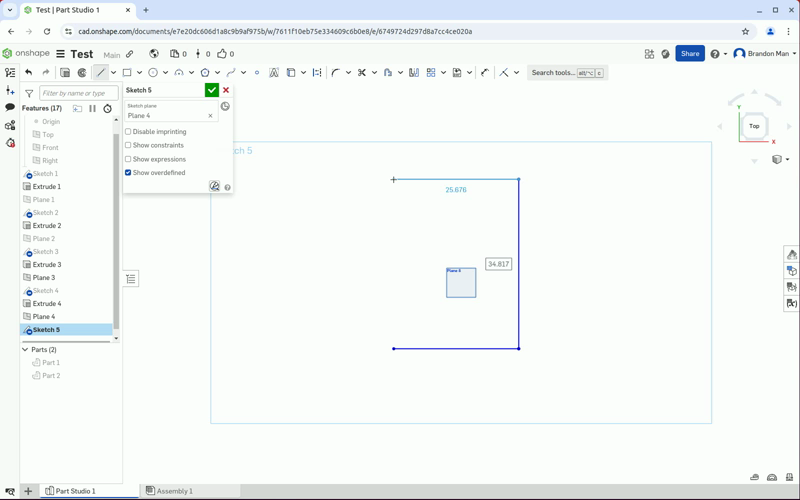
key_down(shift)
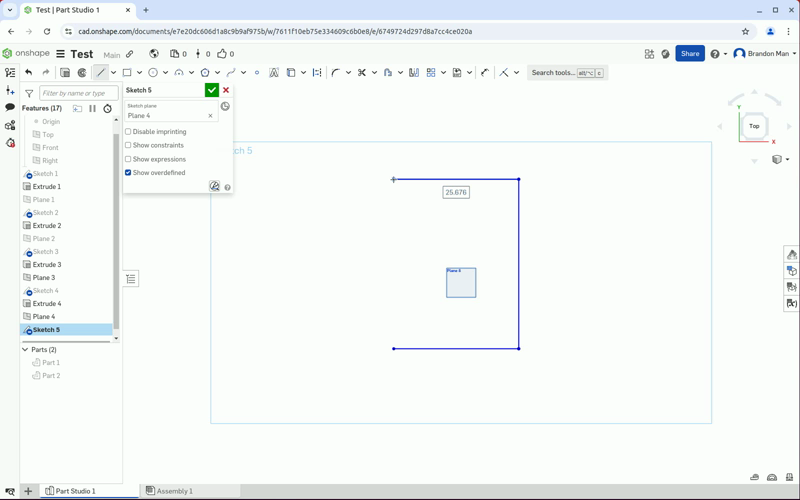
mouse_move(393, 348)
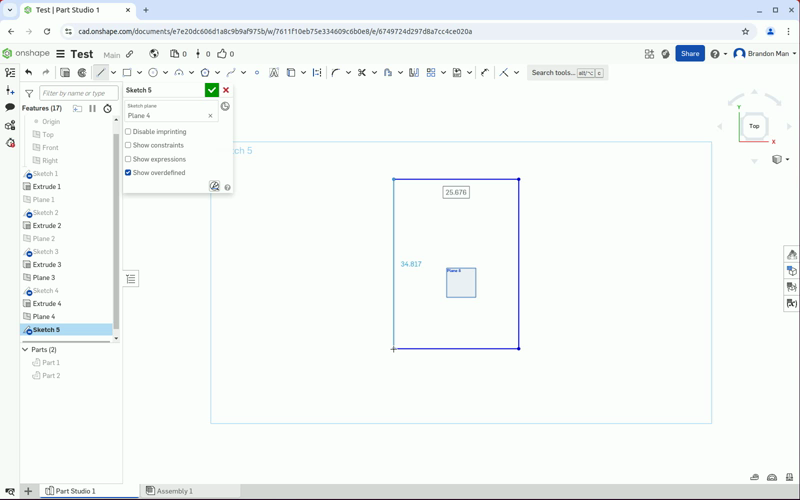
key_up(shift)
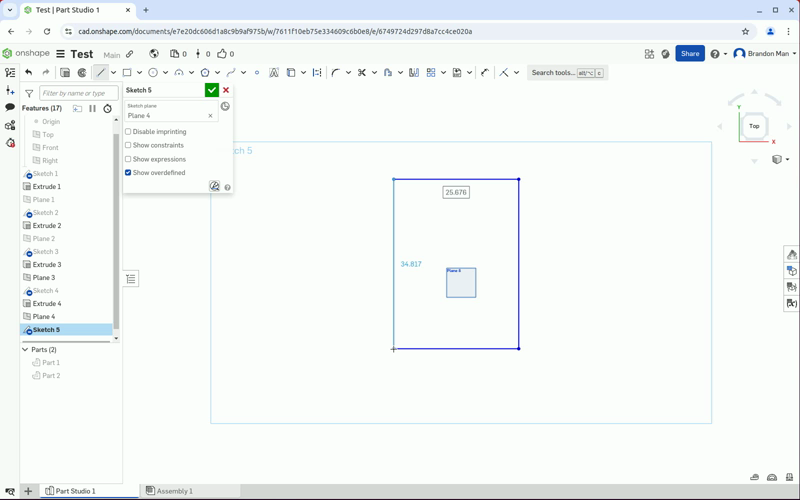
click(393, 348)
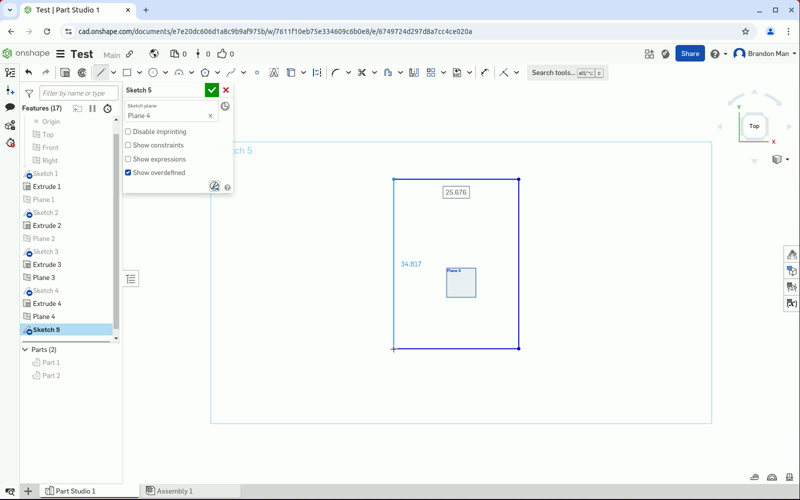
key(esc)
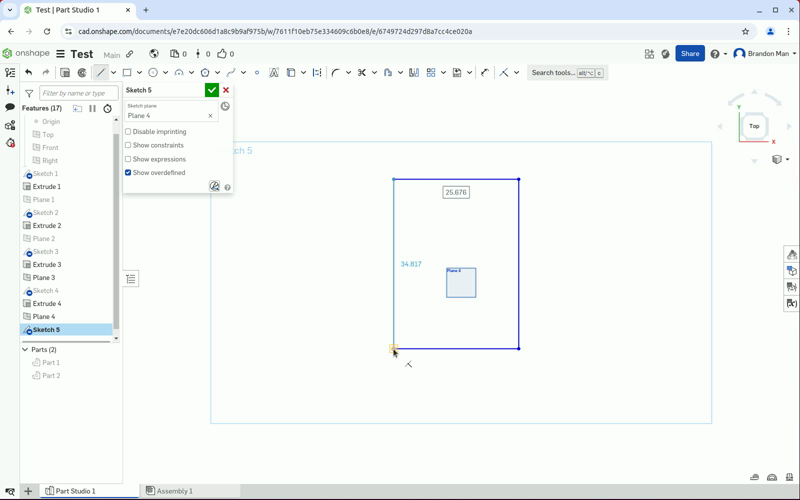
mouse_move(458, 257)
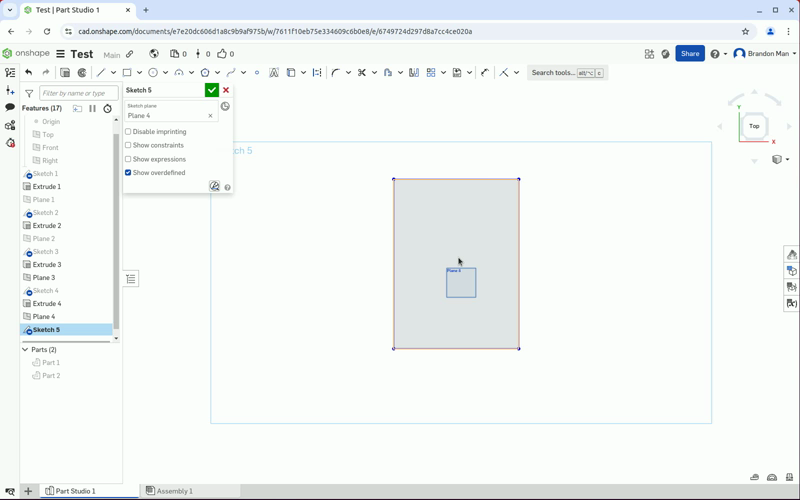
click(458, 257)
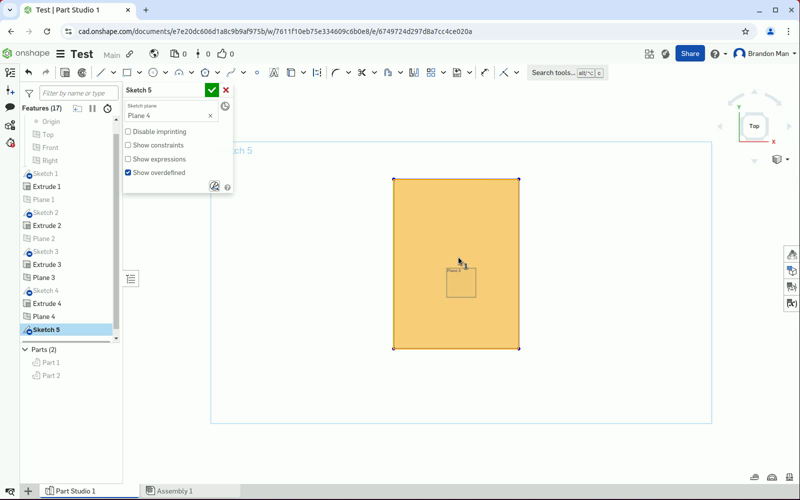
mouse_move(73, 352)
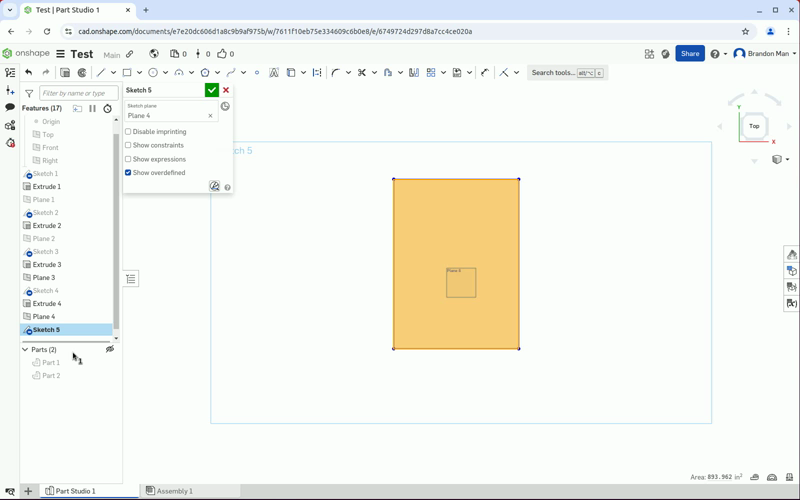
key(shift+y)
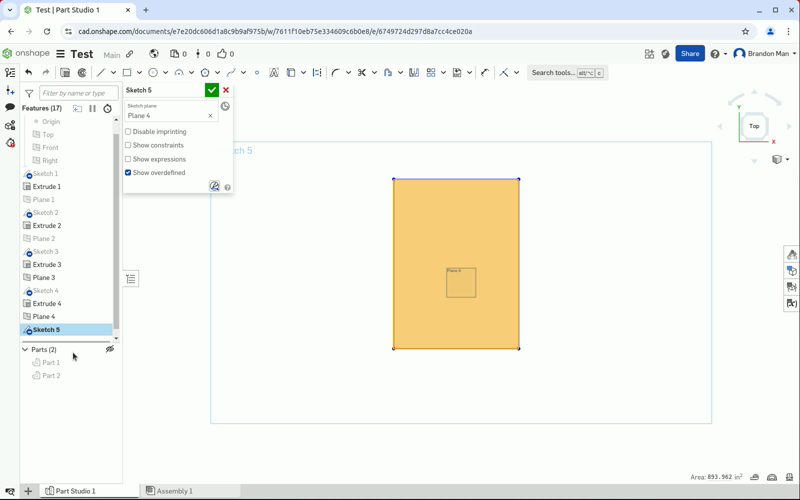
key(shift+e)
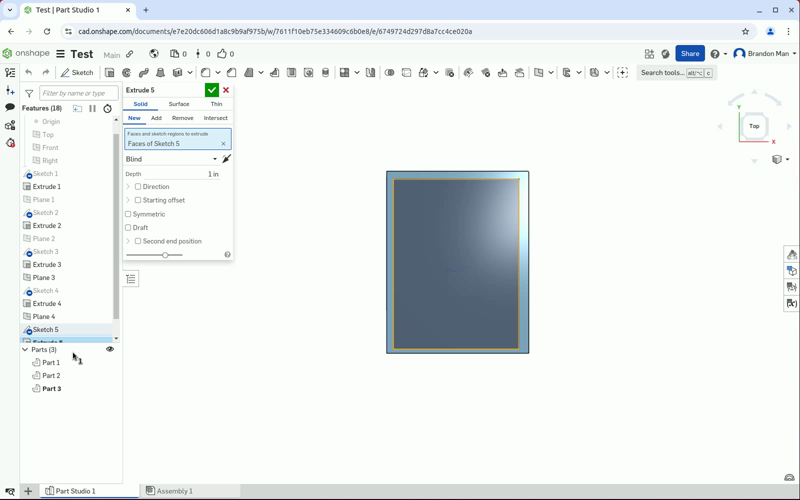
mouse_move(143, 106)
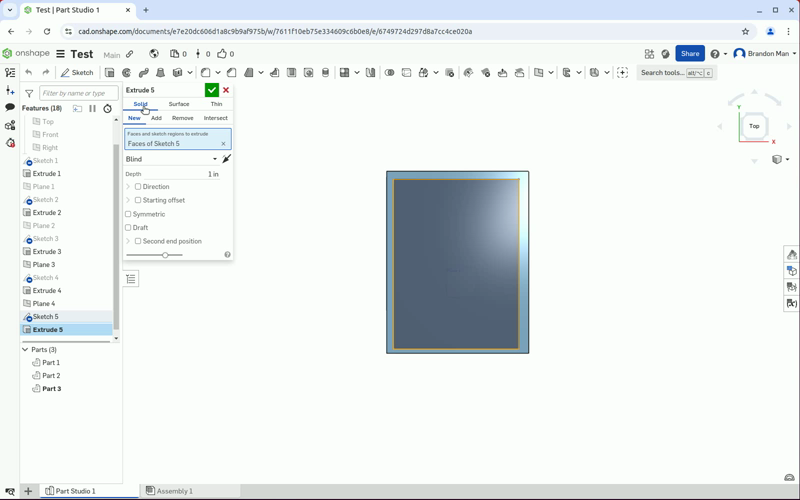
click(143, 106)
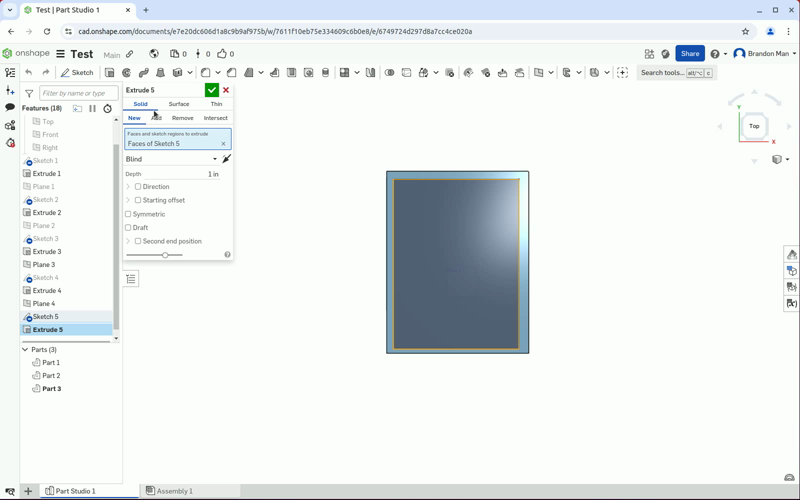
mouse_move(186, 120)
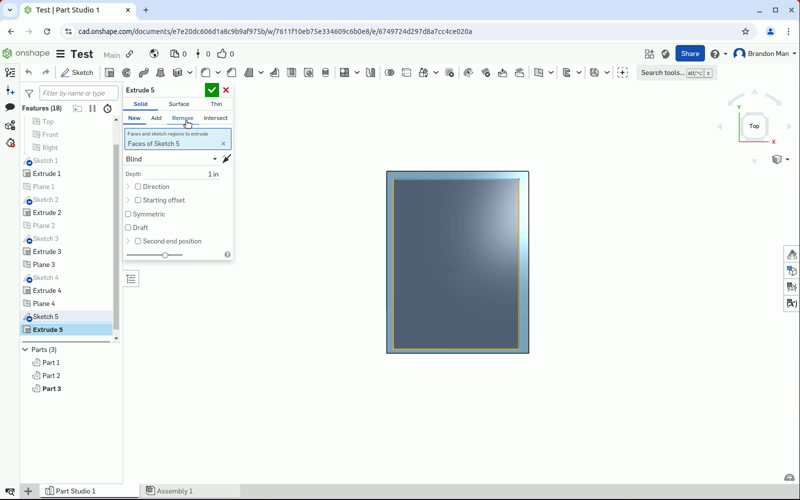
click(186, 120)
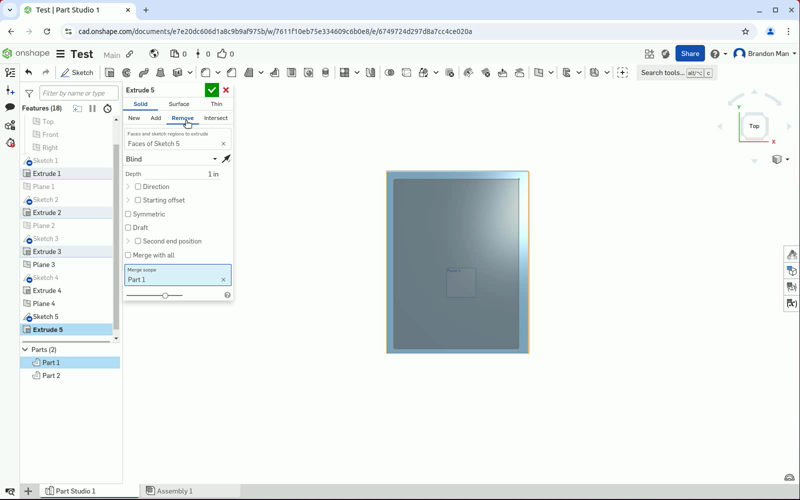
key(tab, 4)
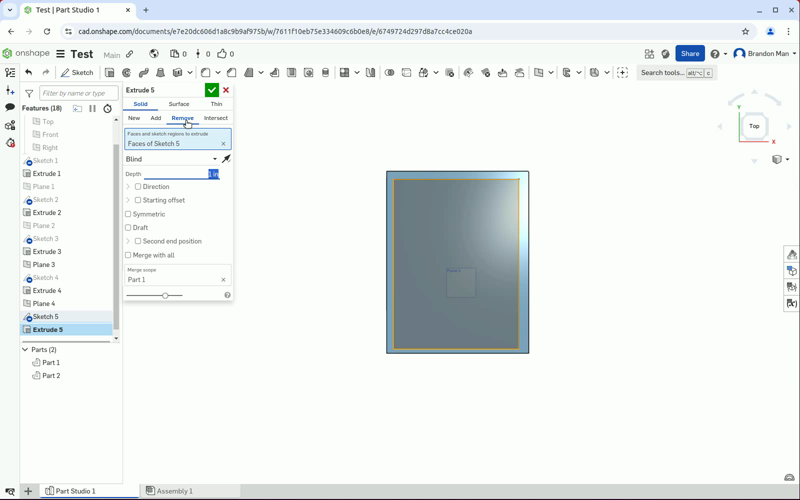
text(2.889)
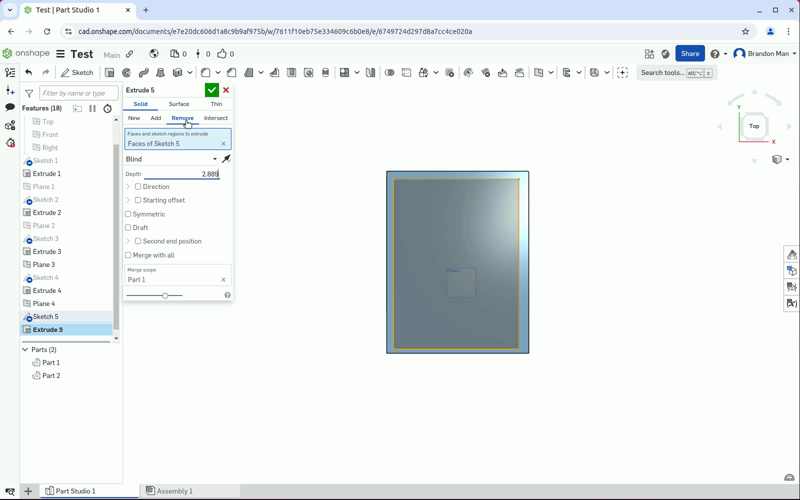
key(tab, 6)
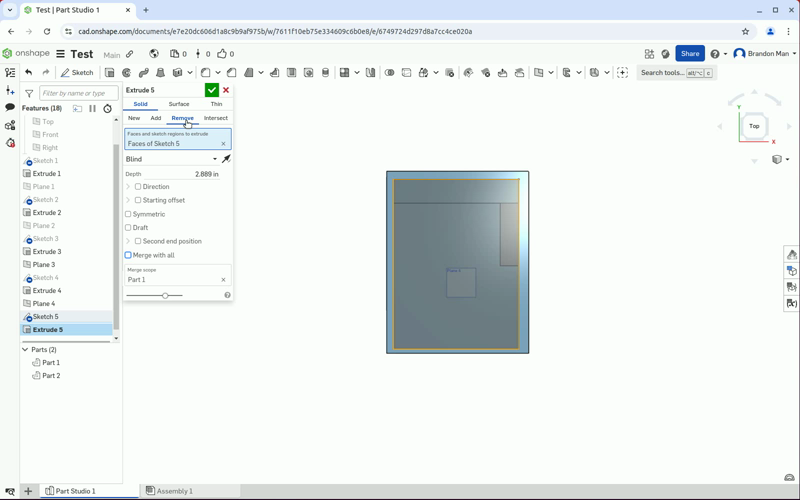
key(space)
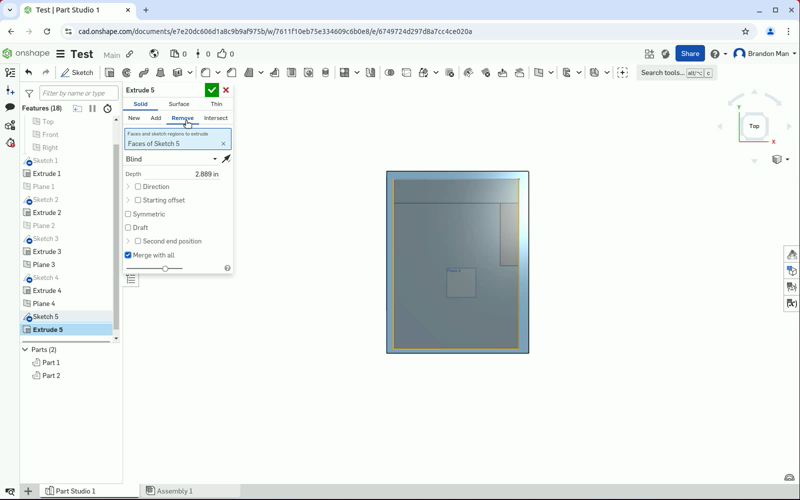
key(enter)
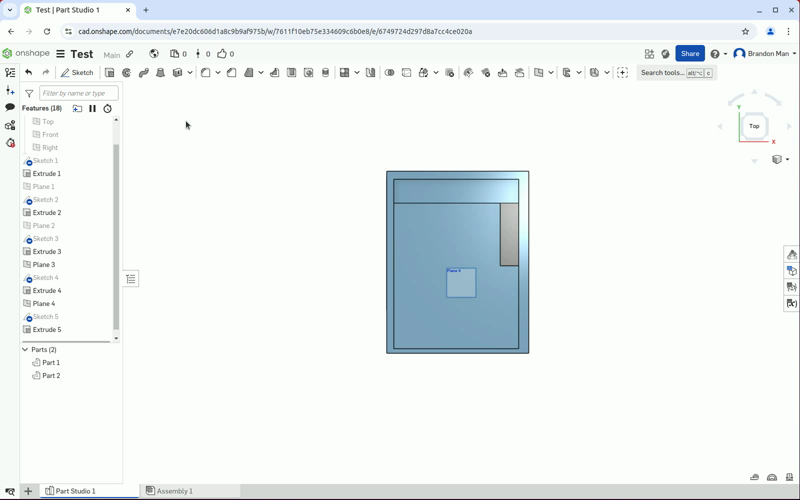
key(shift+h)
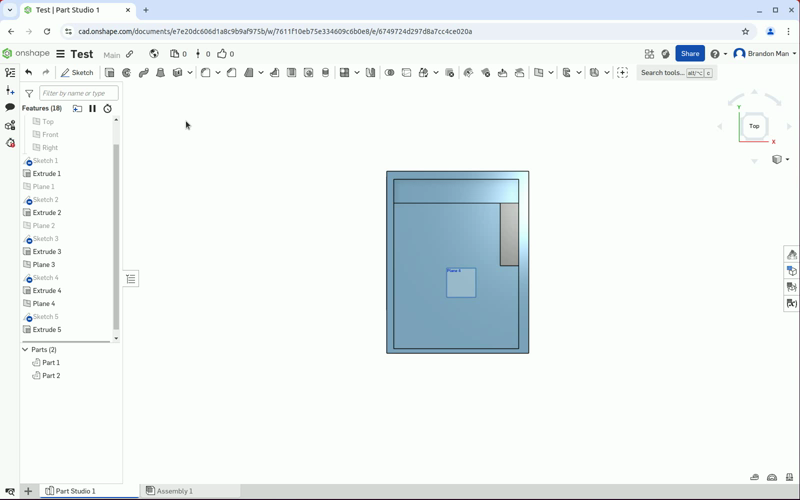
key(shift+h)
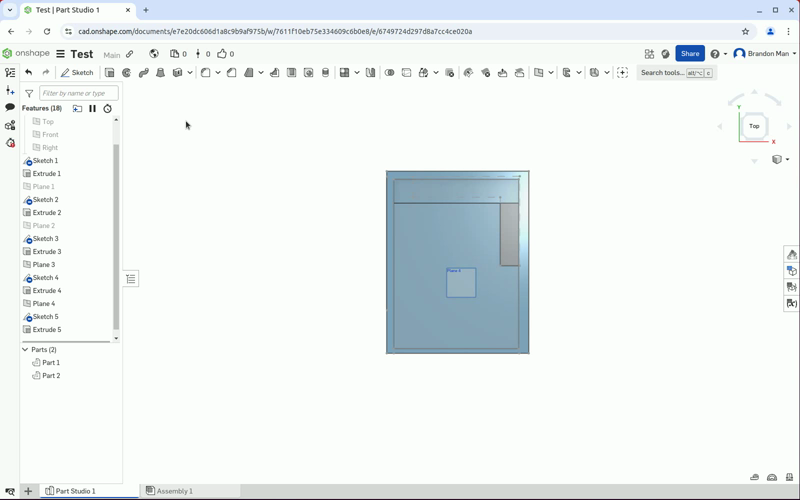
key(shift+7)
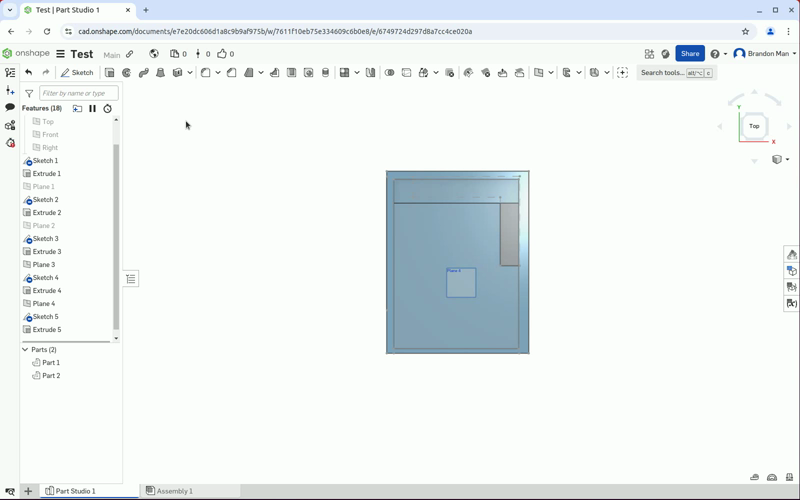
key(up, 3)
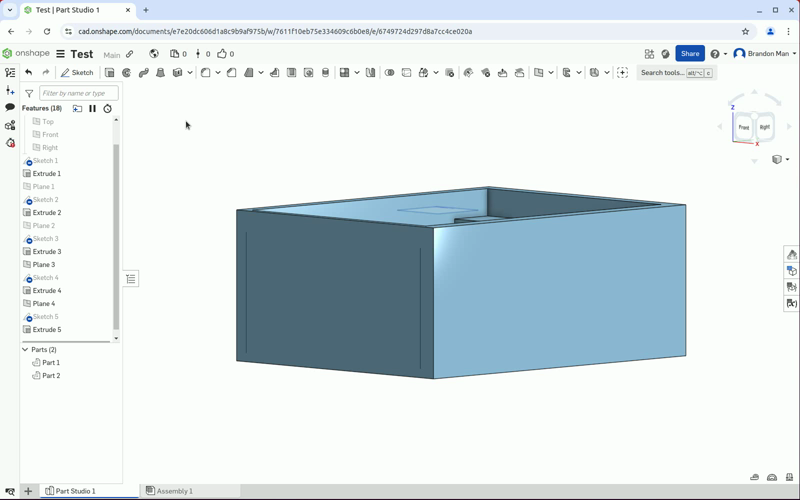
key(left, 3)
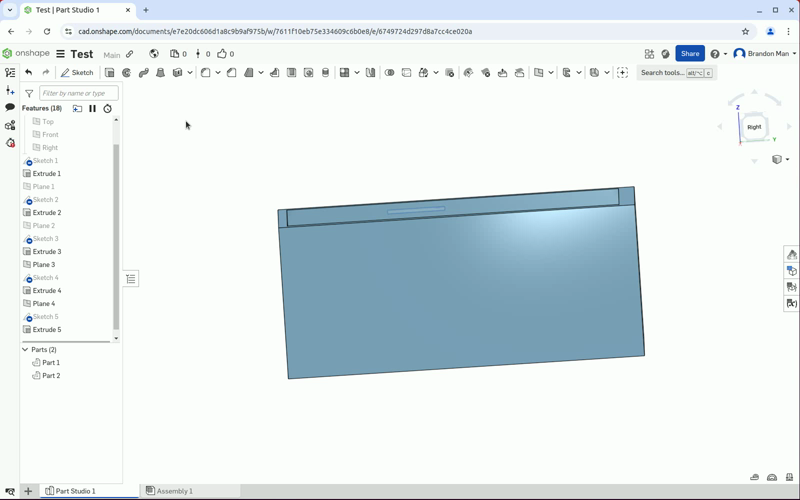
key(right, 3)
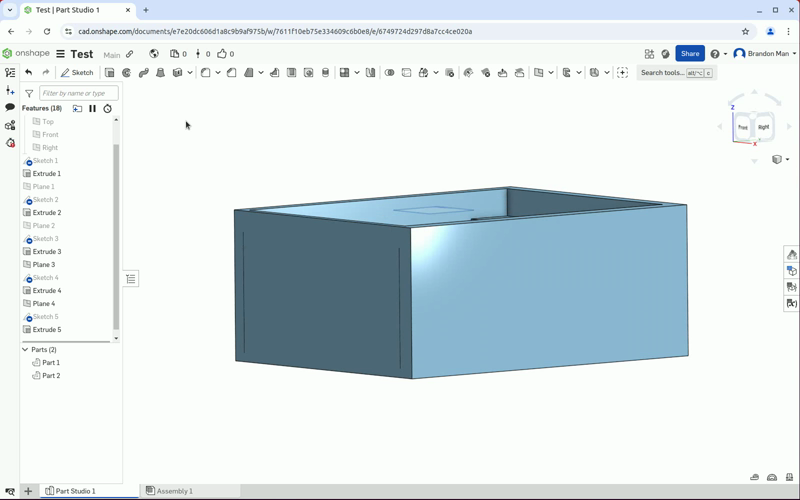
key(down, 3)
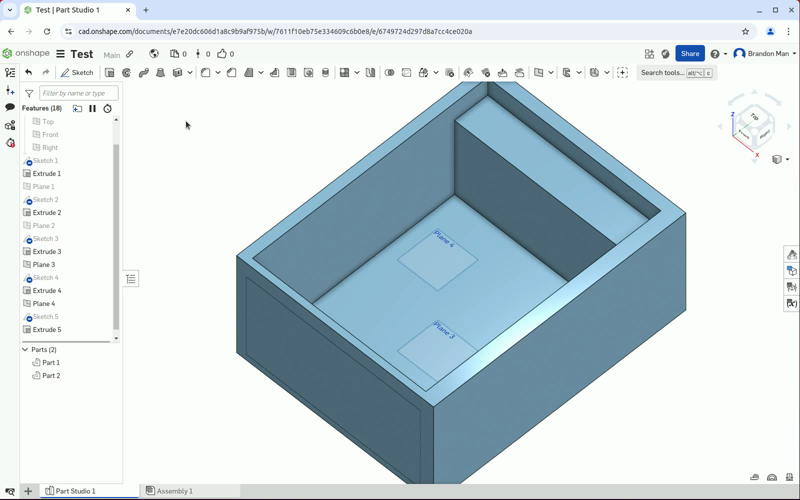
mouse_move(69, 163)
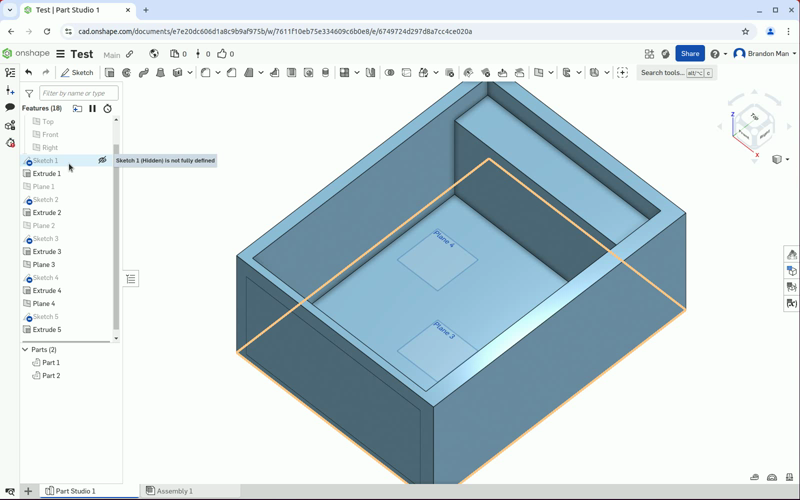
click(69, 163)